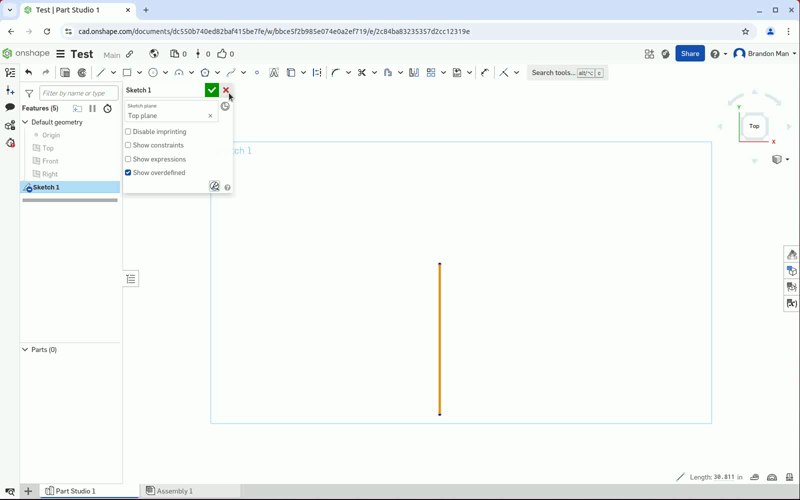
key(shift+h)
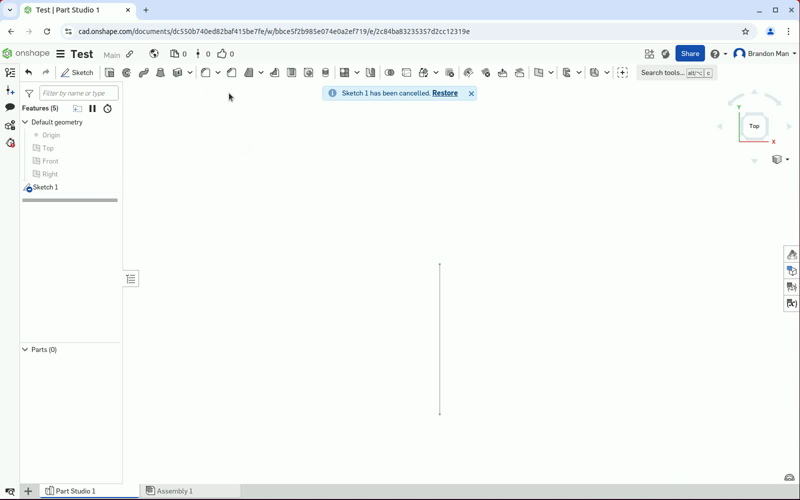
key(shift+s)
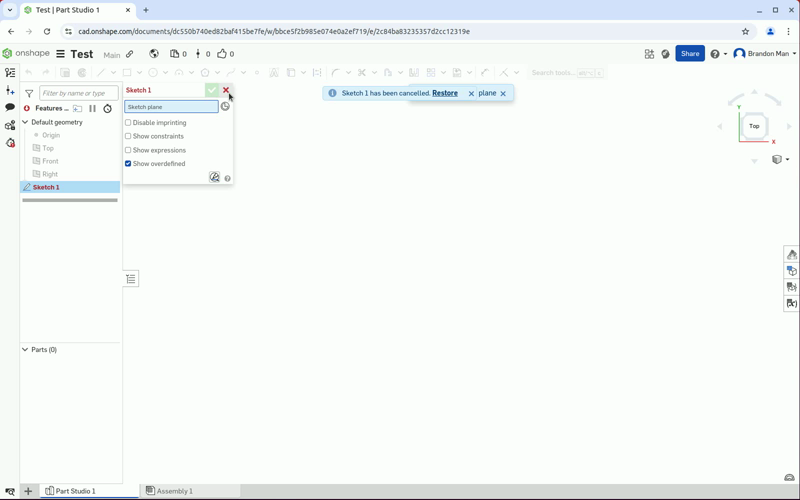
mouse_move(73, 150)
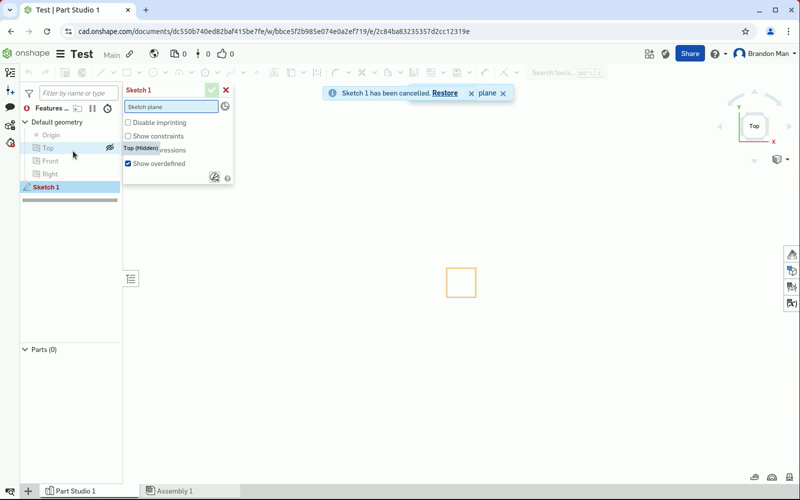
click(73, 150)
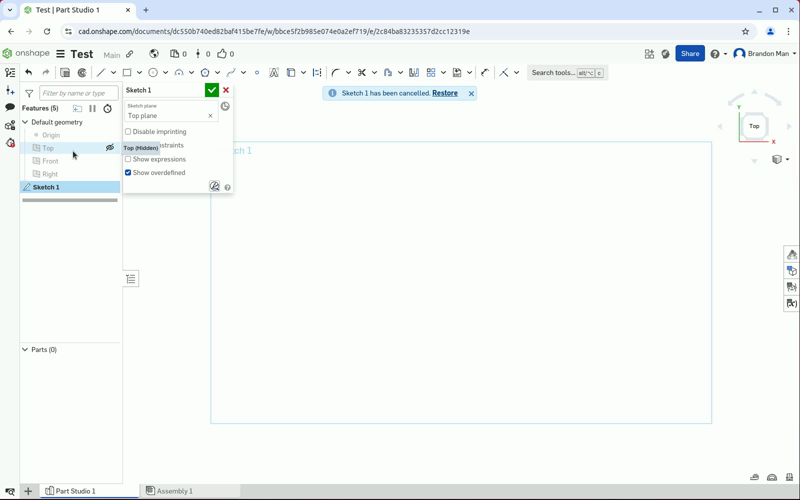
mouse_move(73, 352)
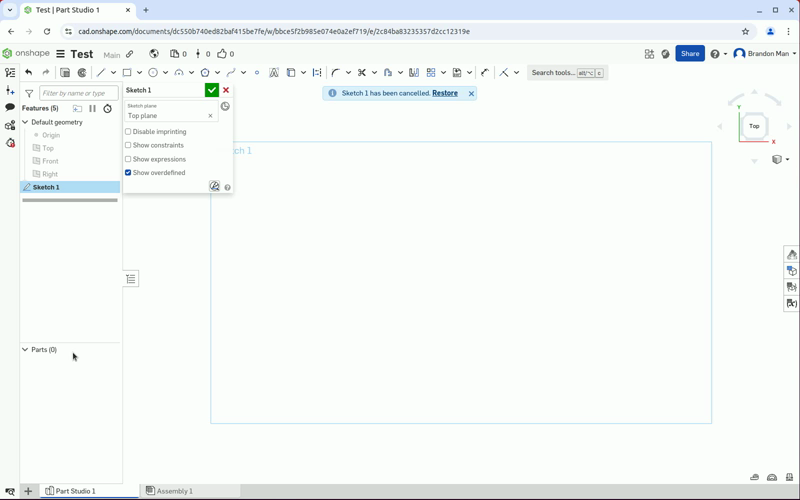
key(y)
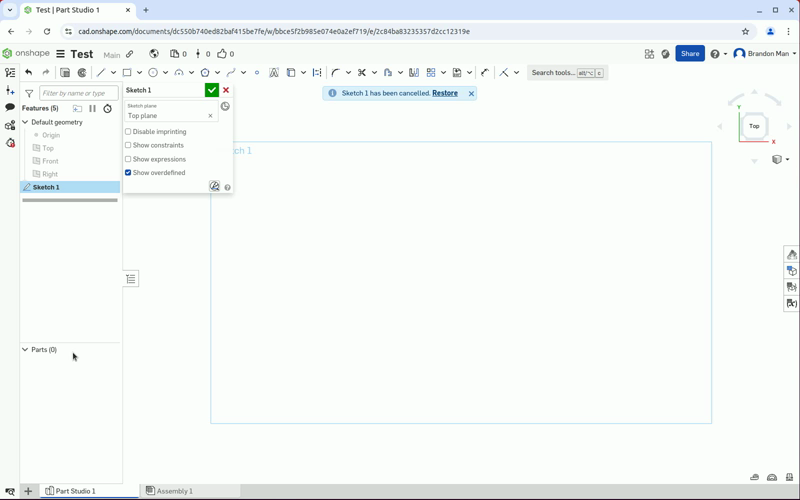
key(l)
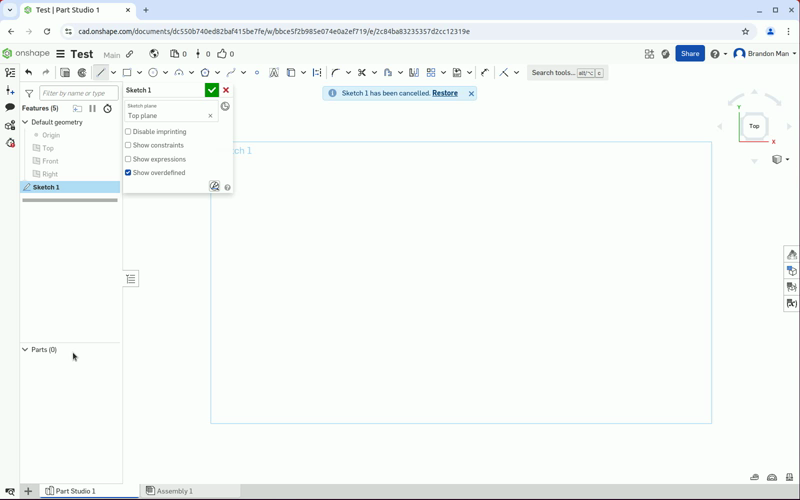
key_down(shift)
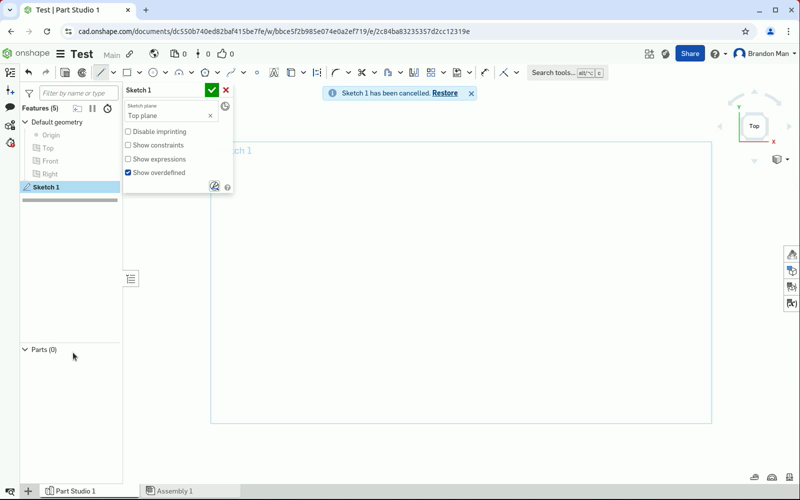
mouse_move(404, 382)
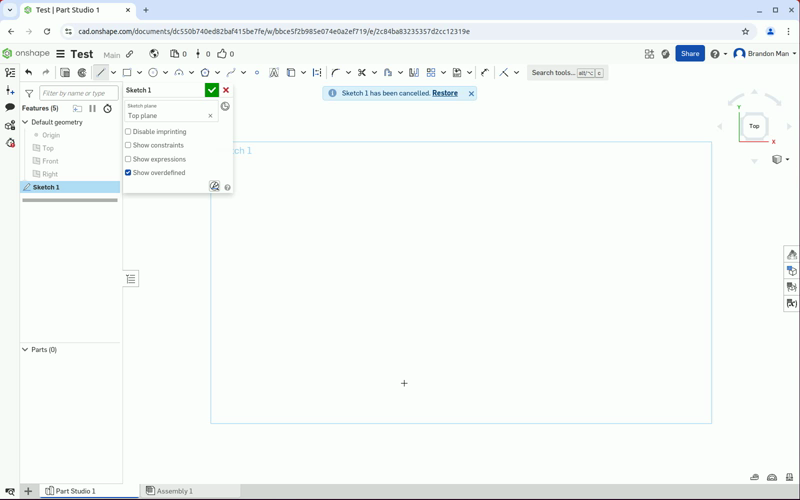
click(404, 382)
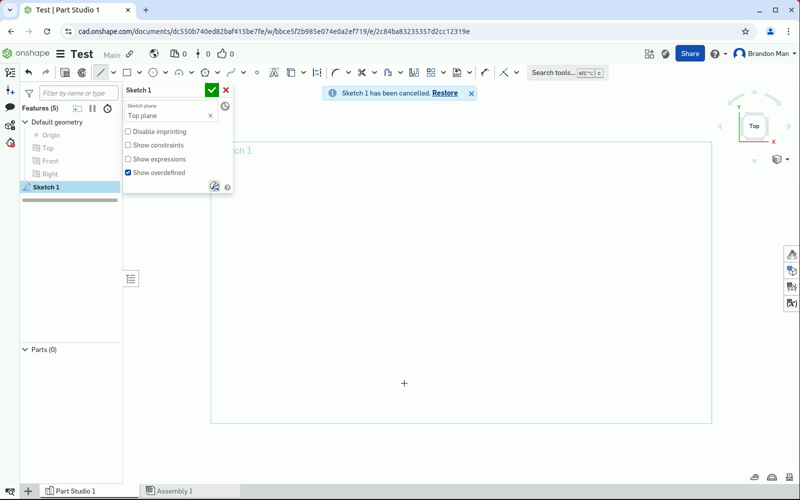
key_up(shift)
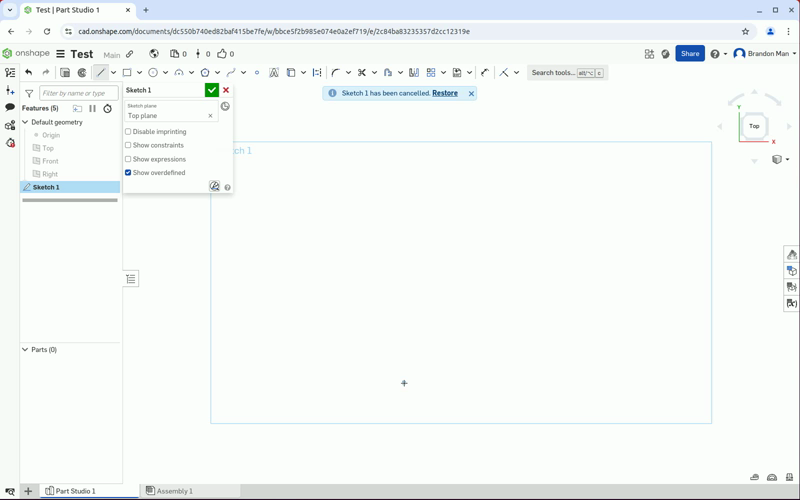
key_down(shift)
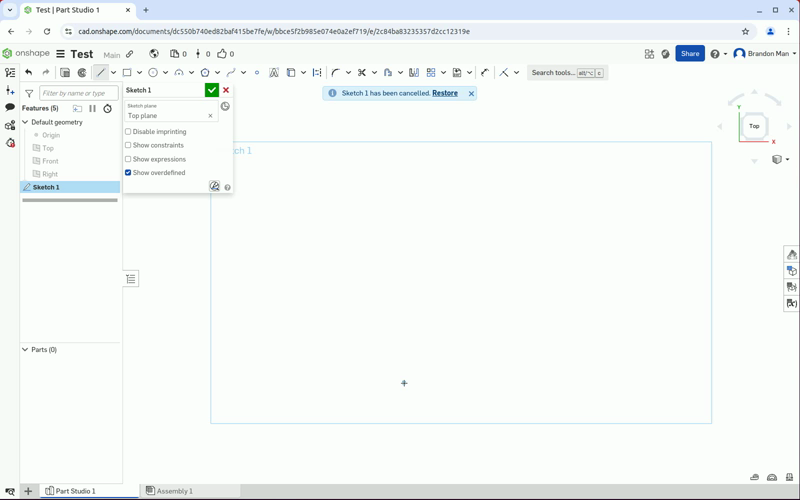
mouse_move(535, 382)
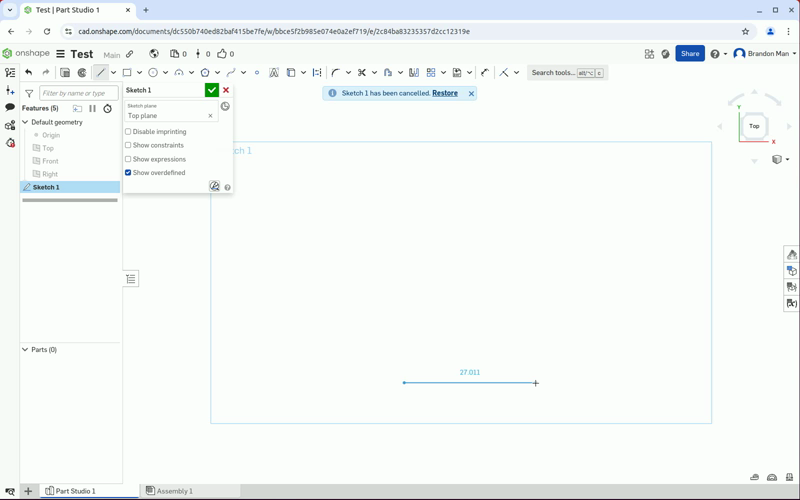
click(535, 382)
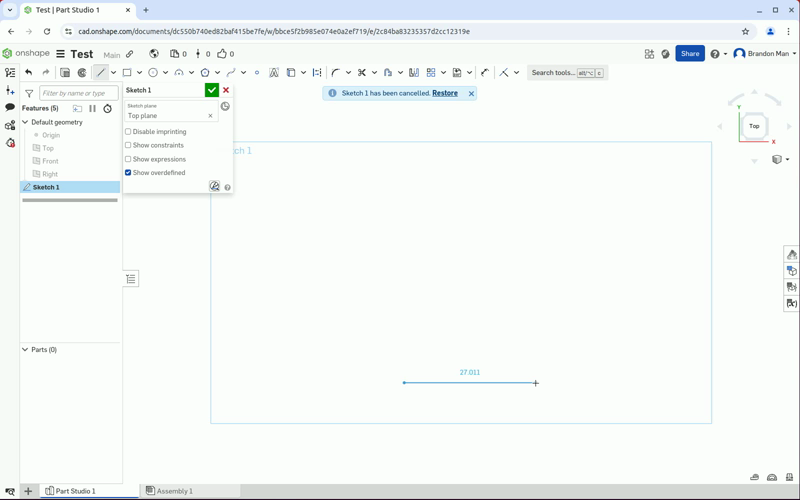
key_up(shift)
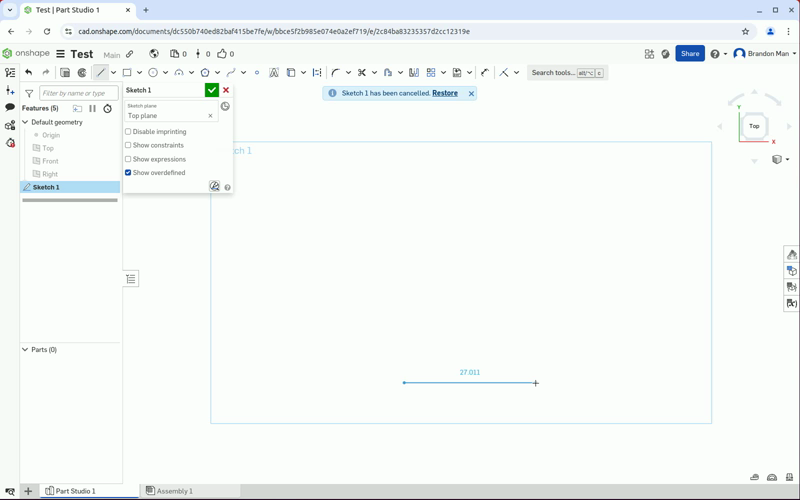
key_down(shift)
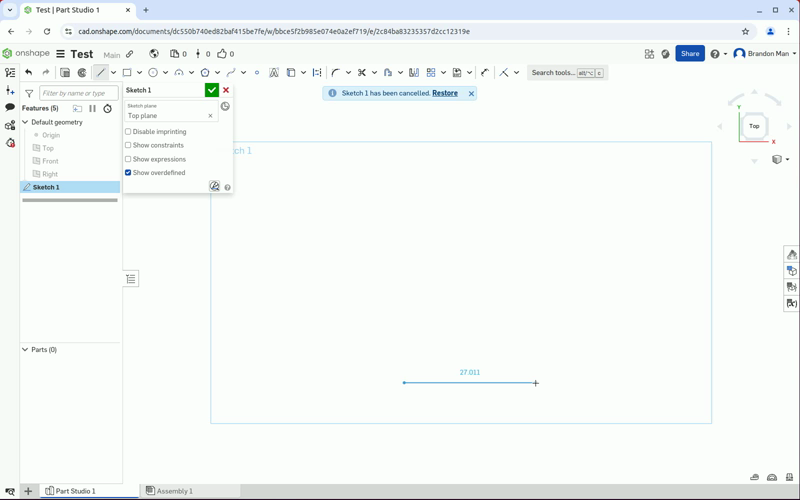
mouse_move(565, 382)
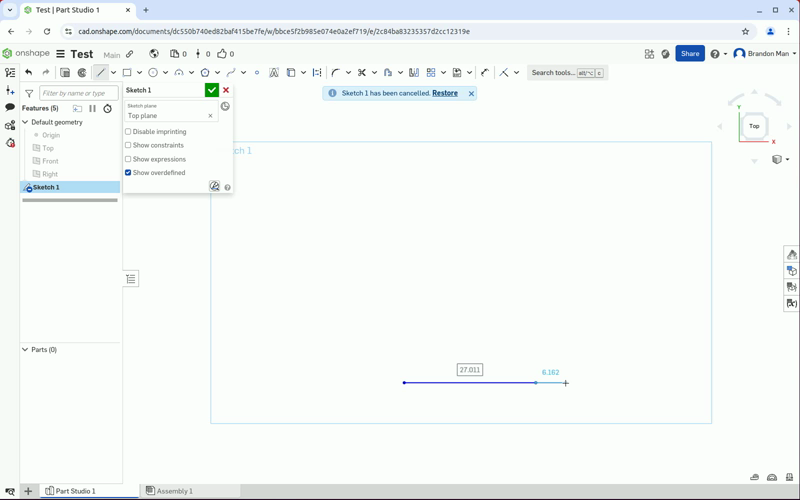
mouse_move(535, 371)
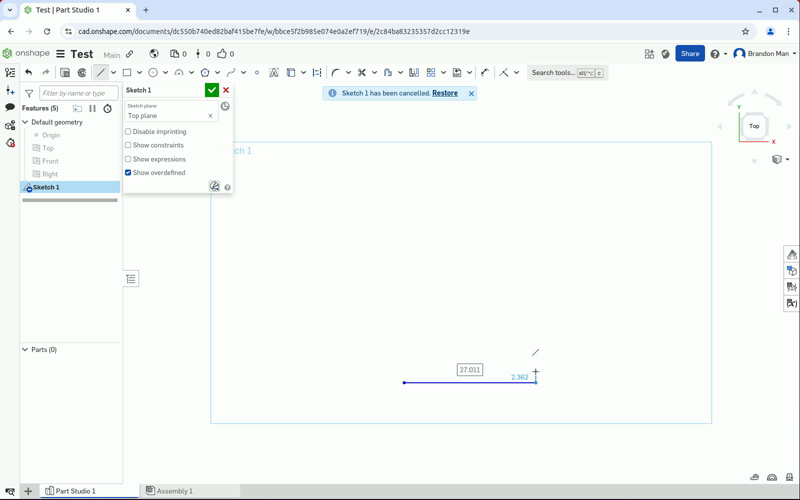
click(535, 371)
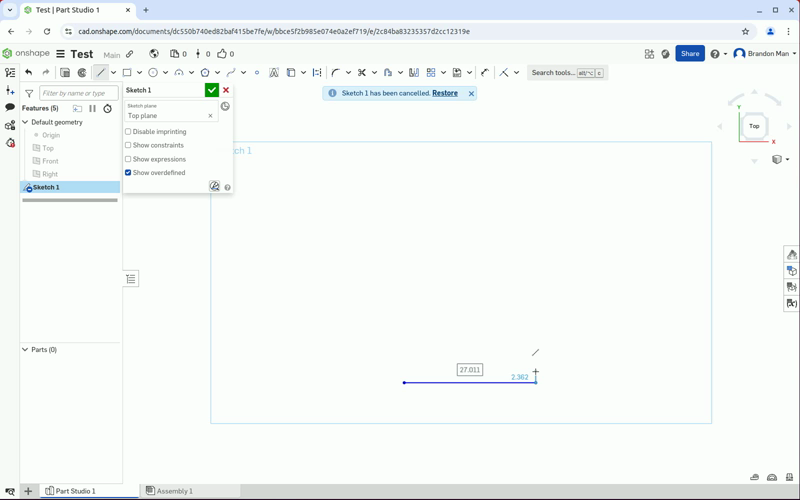
key_up(shift)
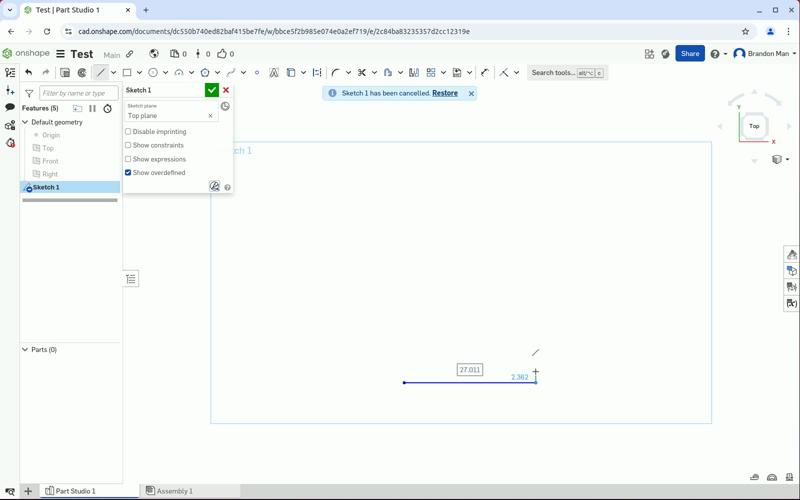
key_down(shift)
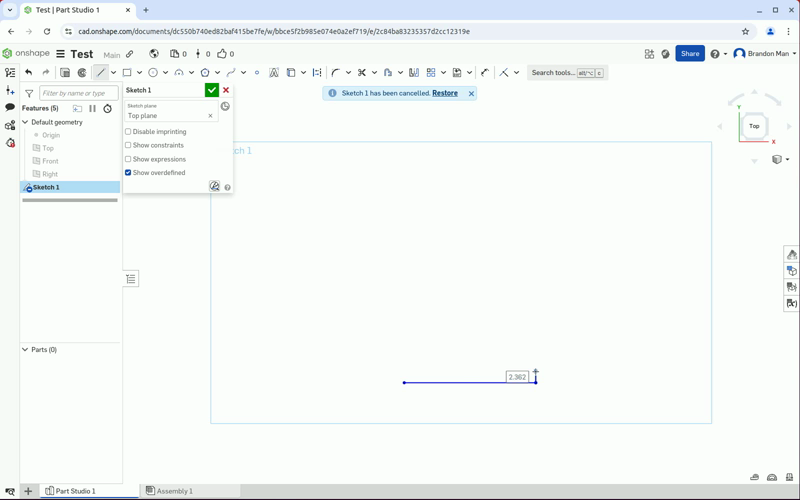
mouse_move(535, 171)
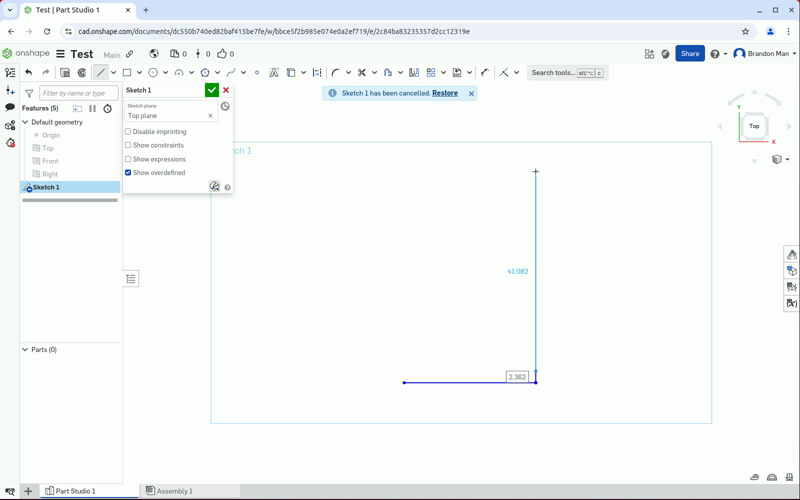
click(535, 171)
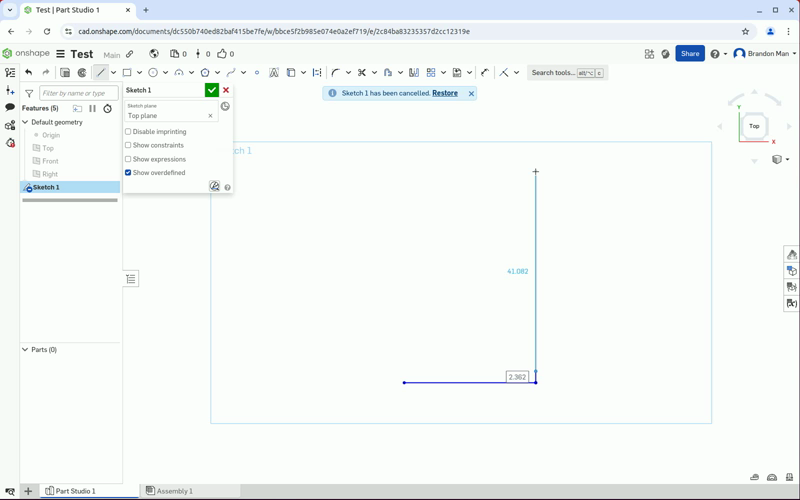
key_up(shift)
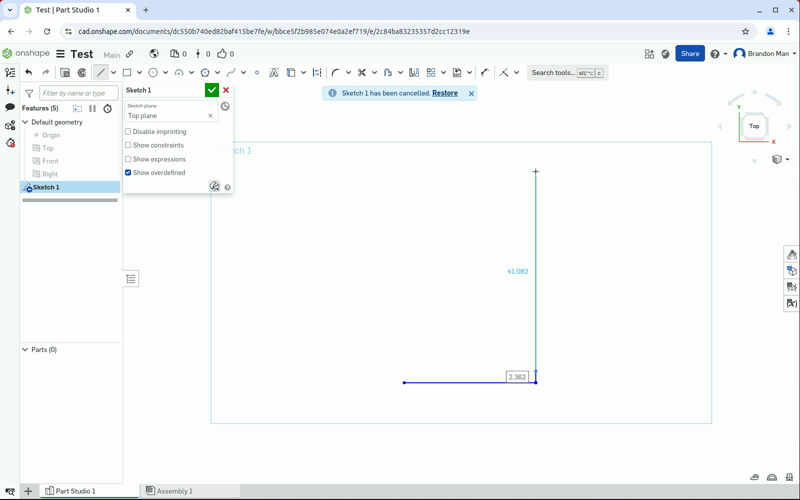
key(esc)
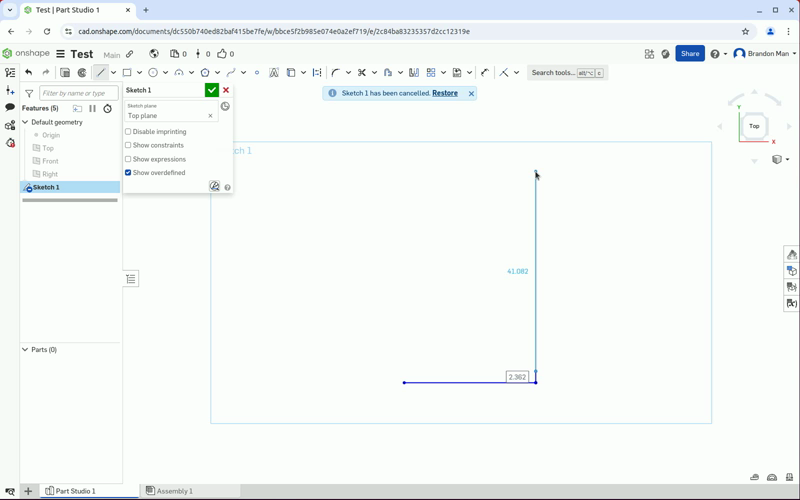
key(a)
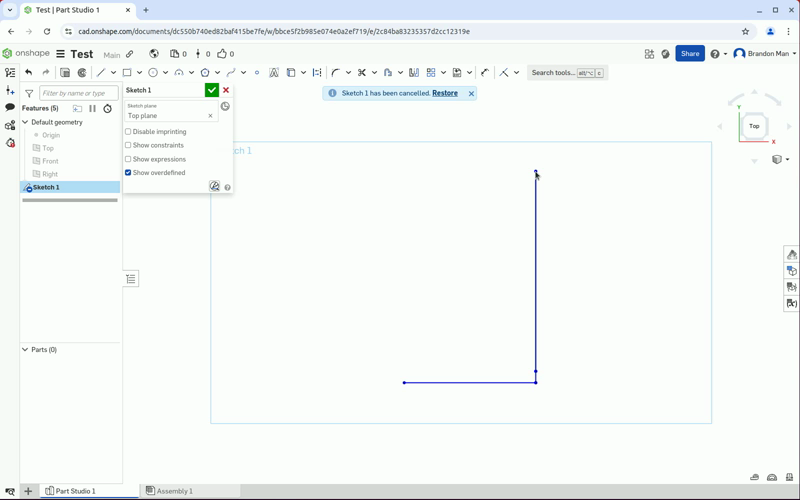
mouse_move(535, 171)
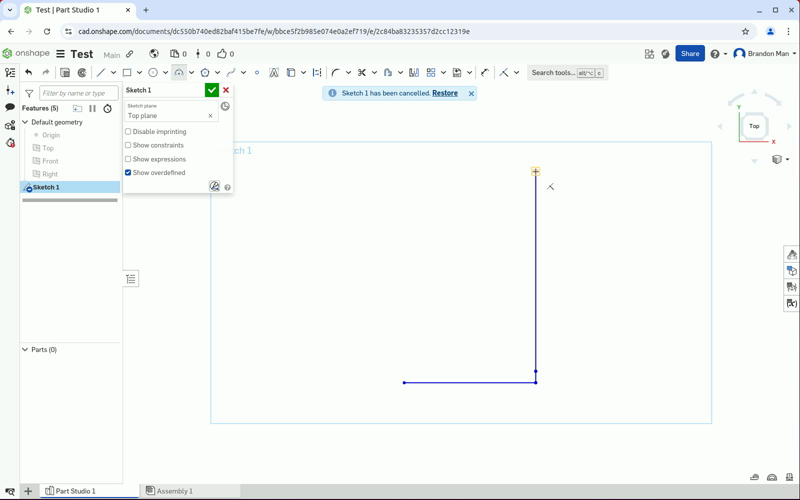
click(535, 171)
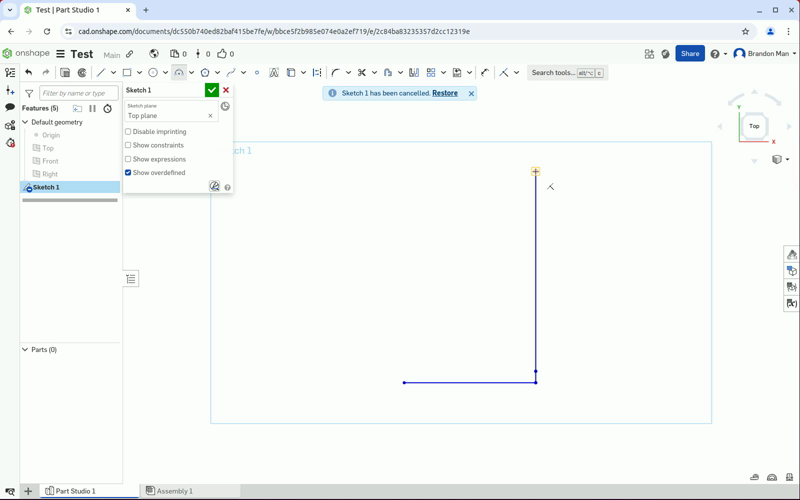
key_down(shift)
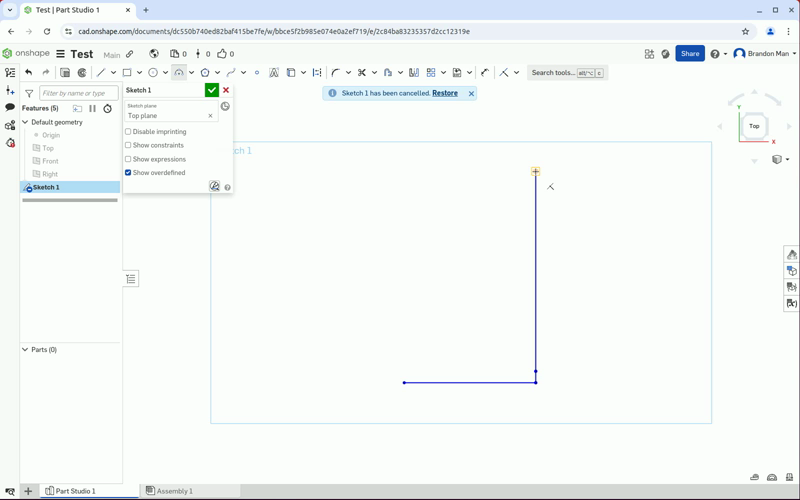
mouse_move(404, 171)
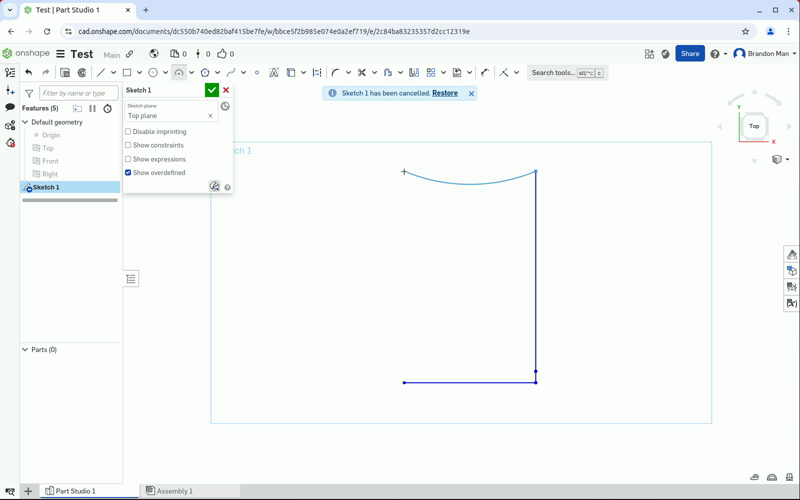
click(404, 171)
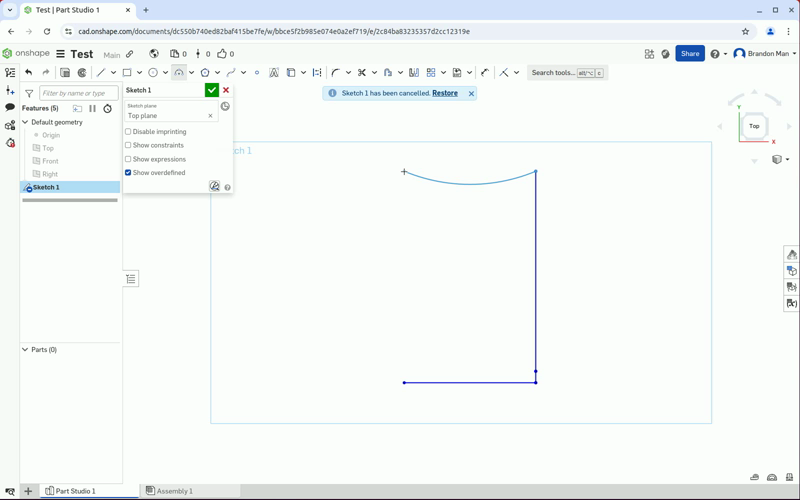
mouse_move(470, 204)
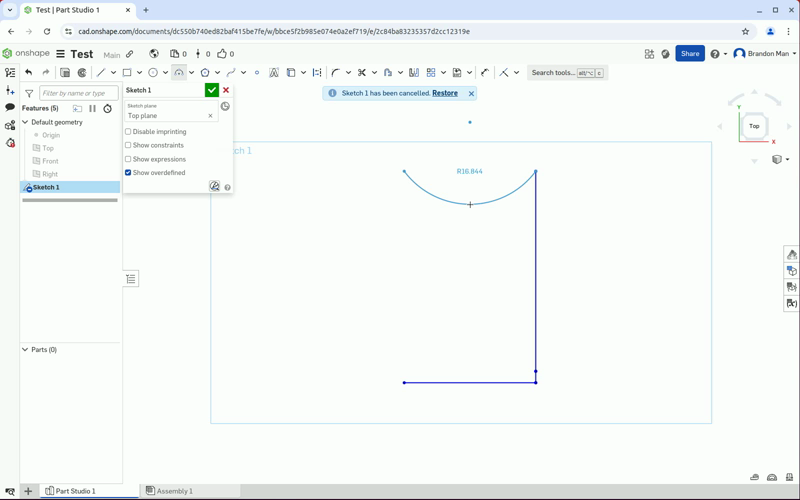
click(470, 204)
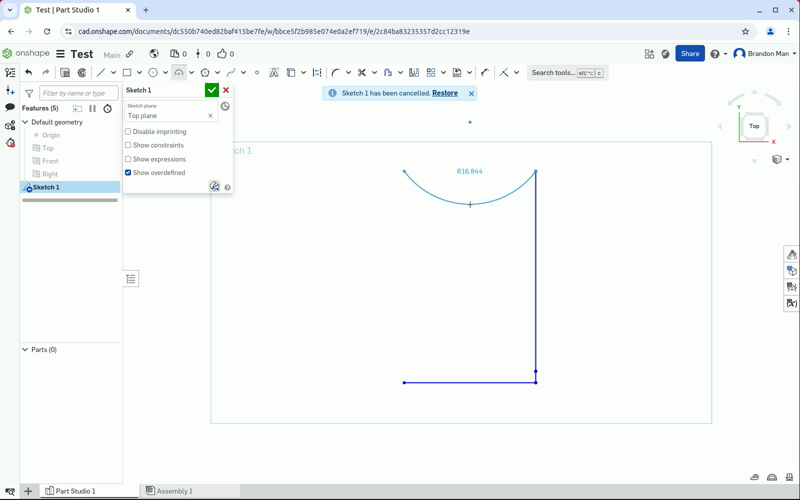
key_up(shift)
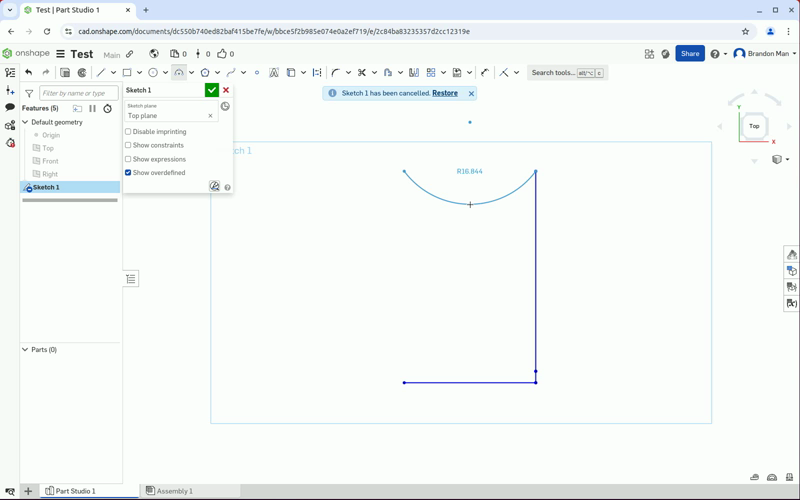
key(esc)
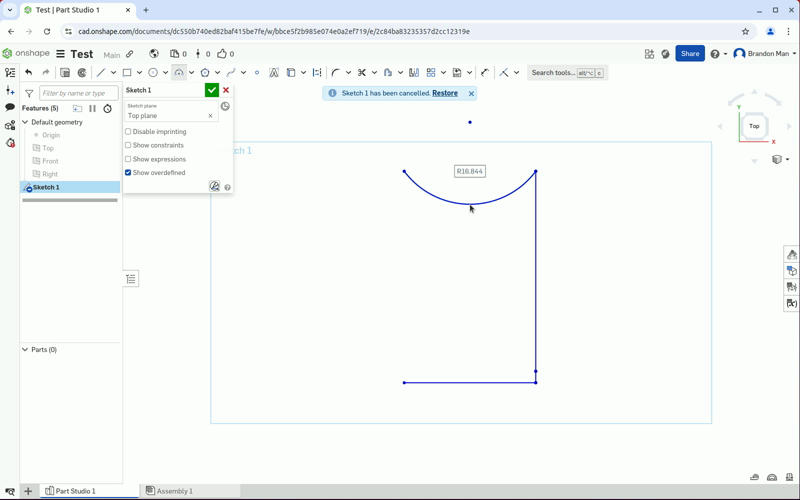
key(l)
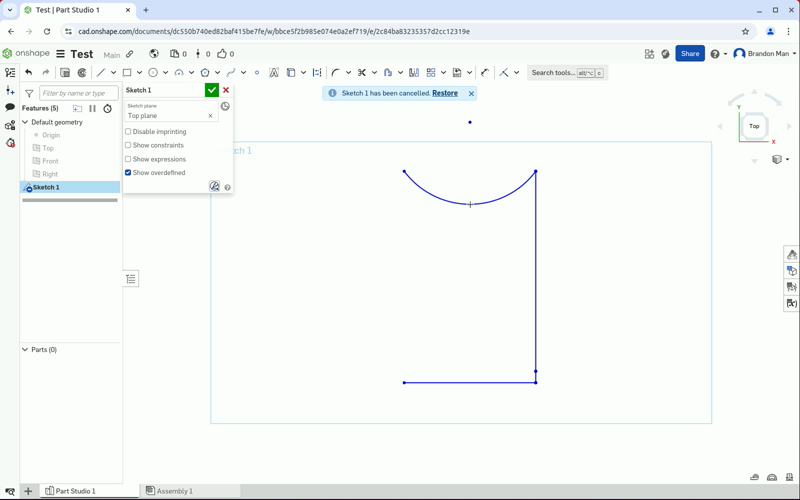
mouse_move(404, 171)
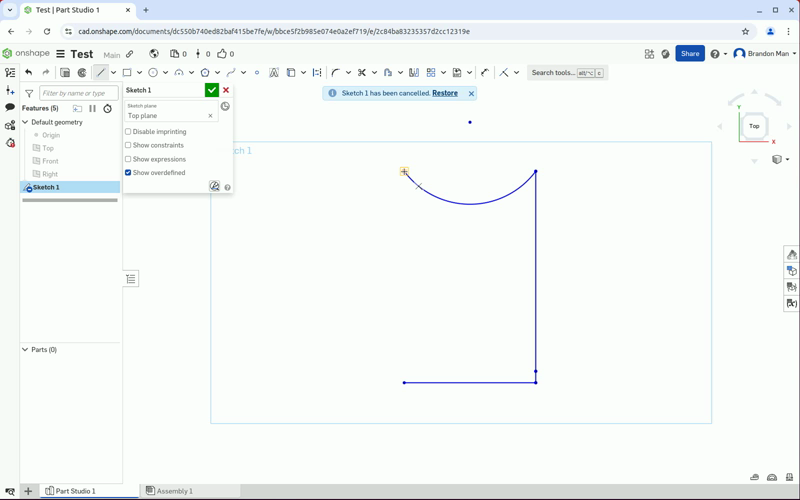
click(404, 171)
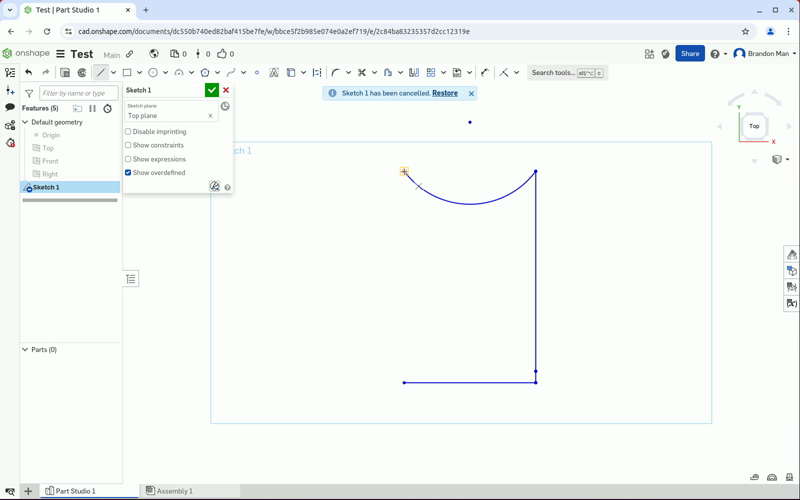
key_down(shift)
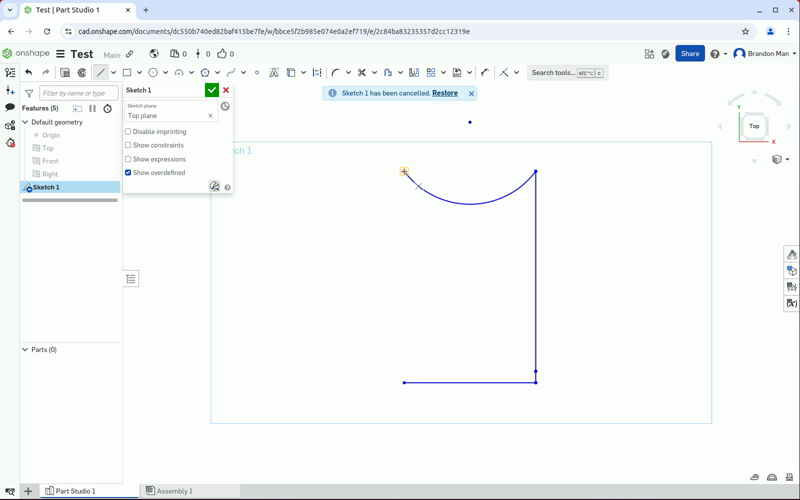
mouse_move(404, 378)
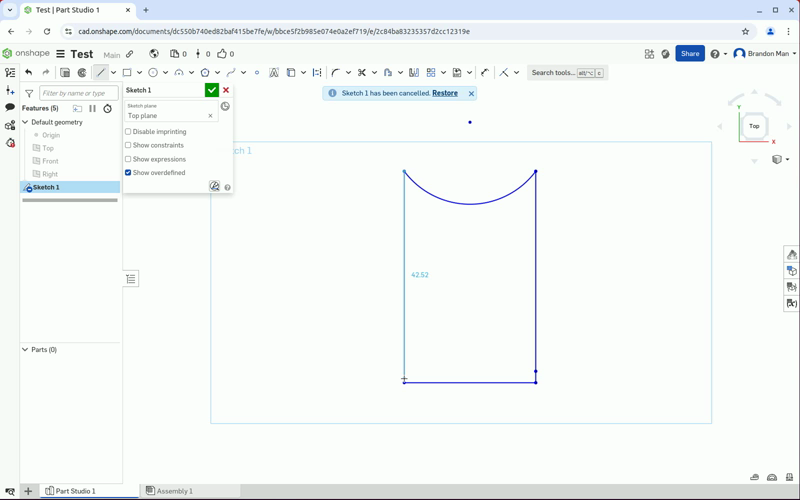
click(404, 378)
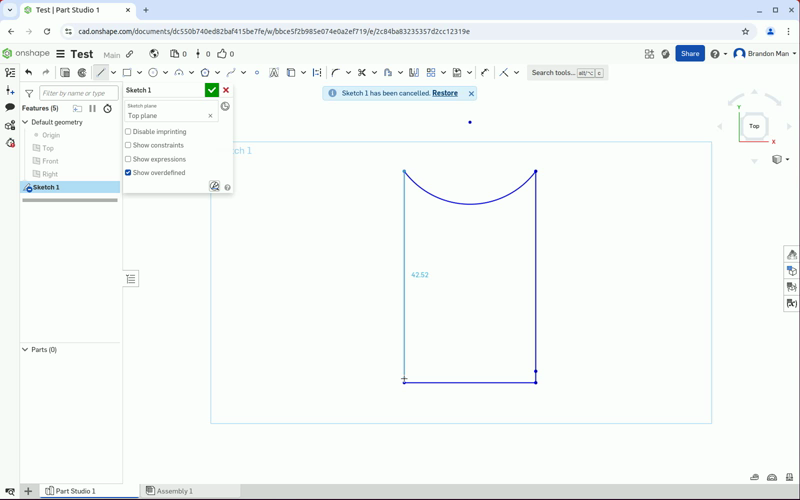
key_up(shift)
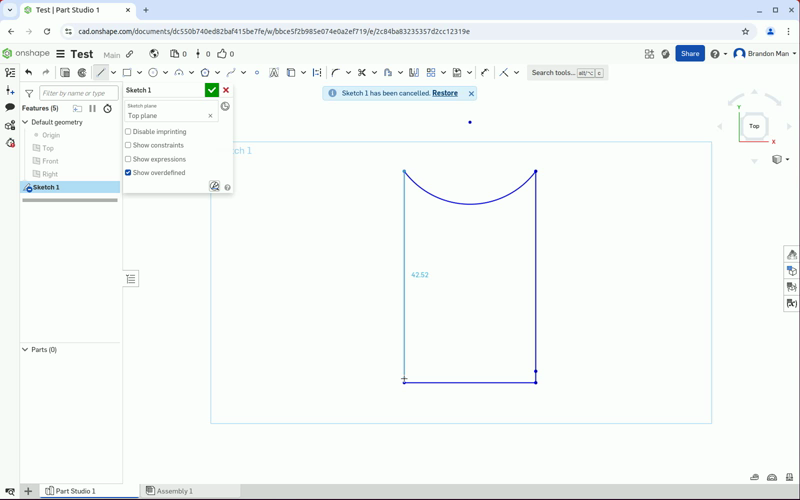
mouse_move(434, 378)
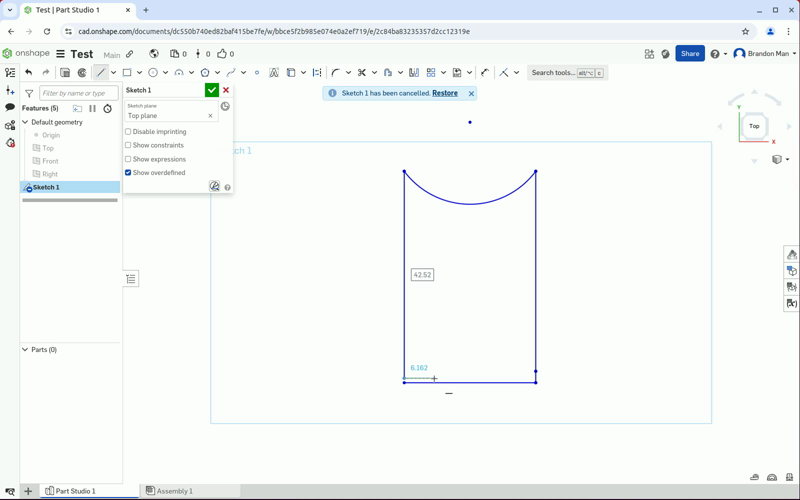
key_down(shift)
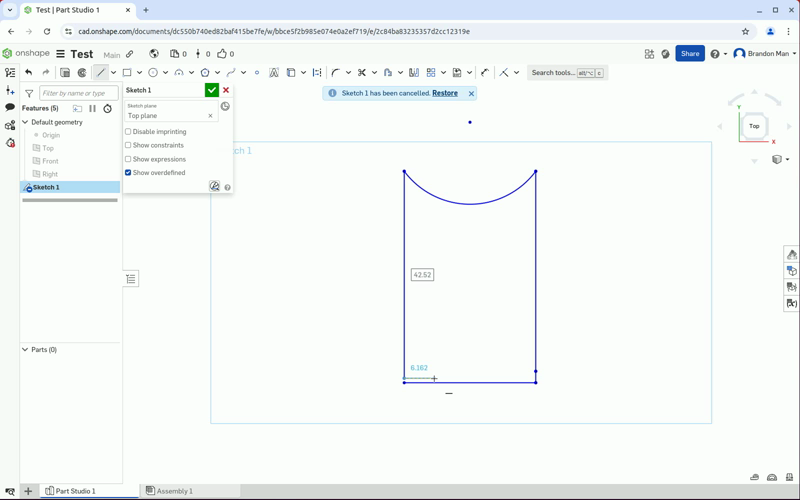
mouse_move(404, 382)
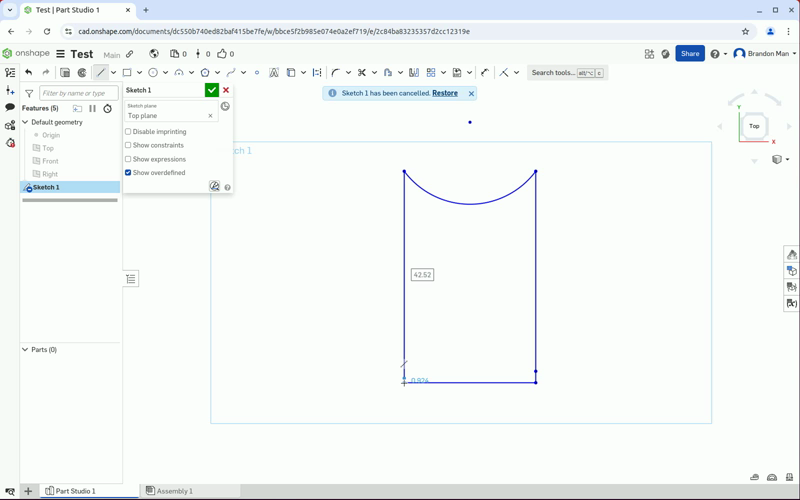
scroll(6)
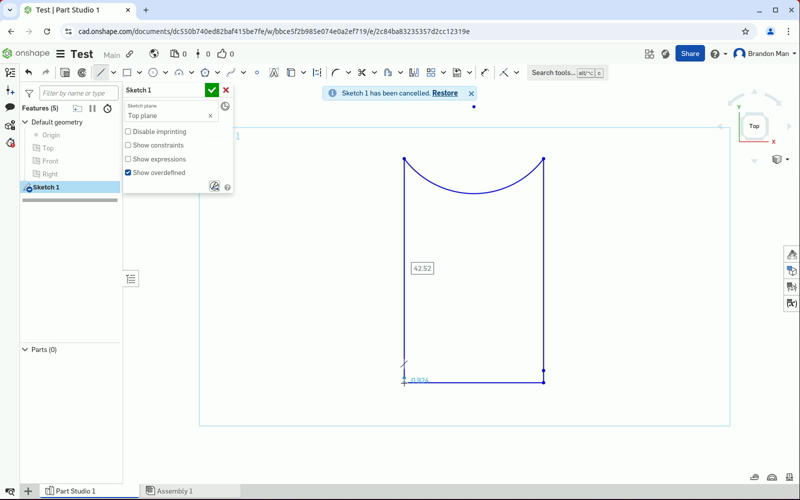
scroll(6)
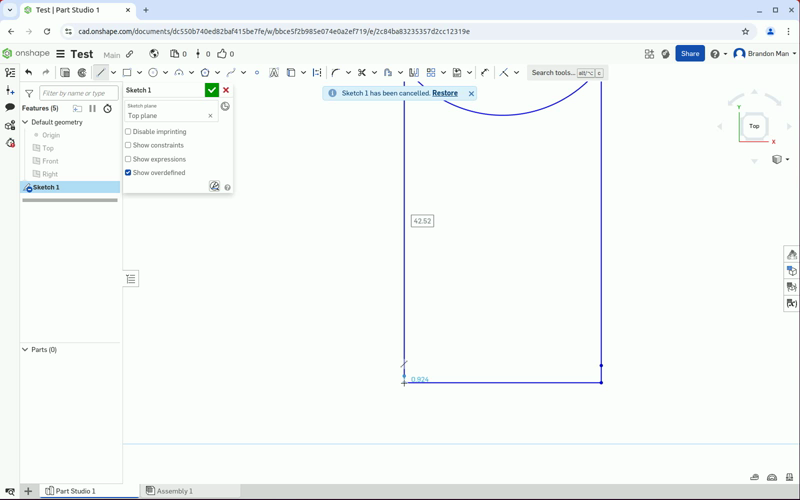
scroll(6)
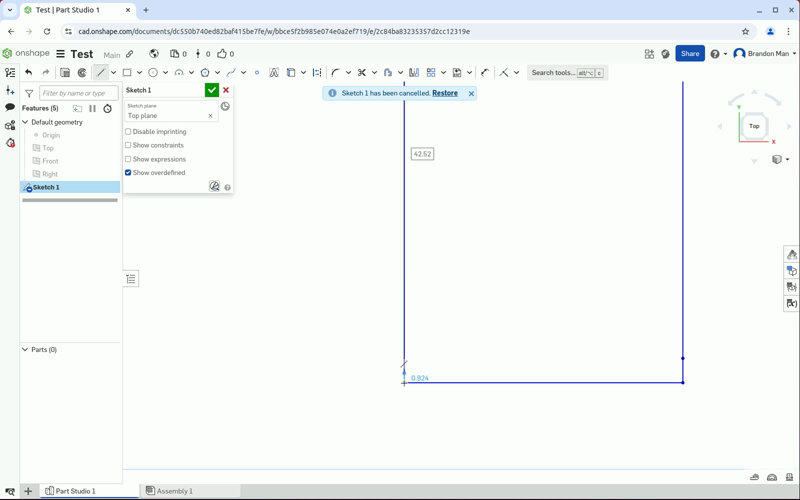
scroll(6)
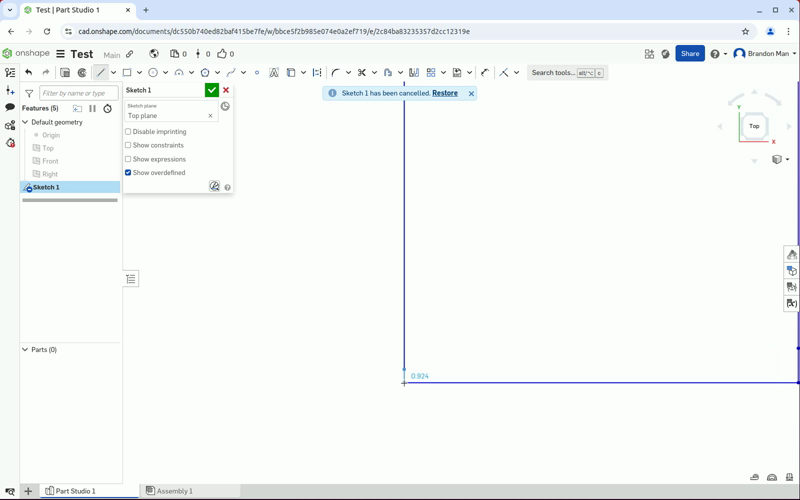
scroll(6)
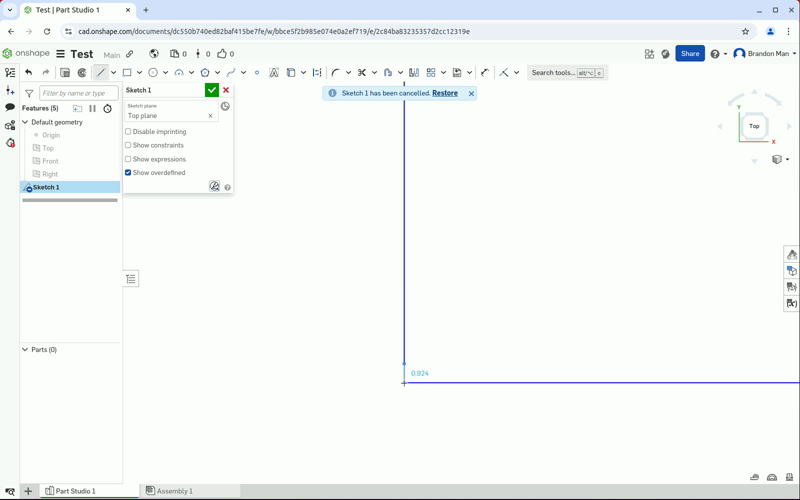
scroll(6)
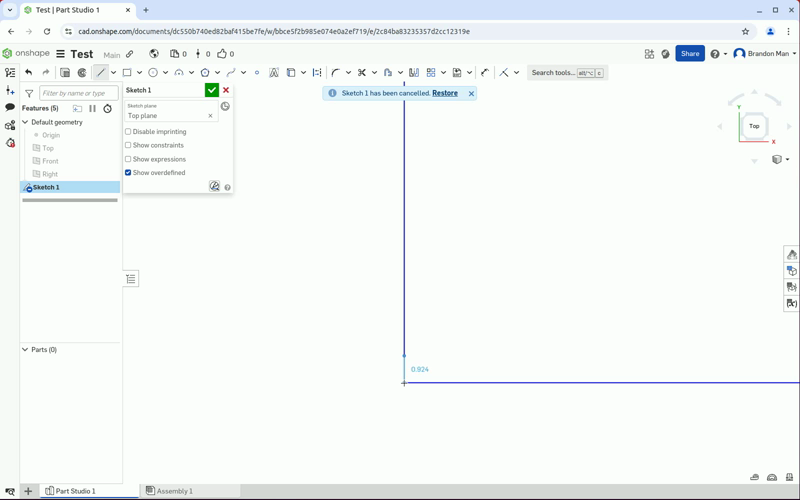
scroll(6)
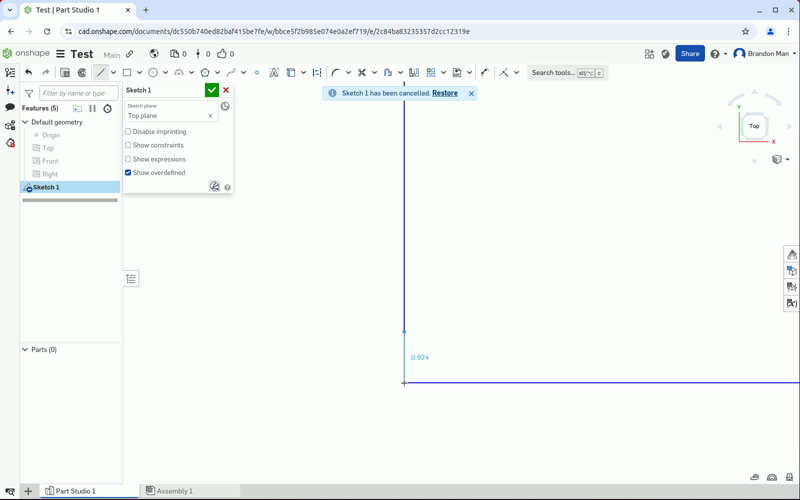
key_up(shift)
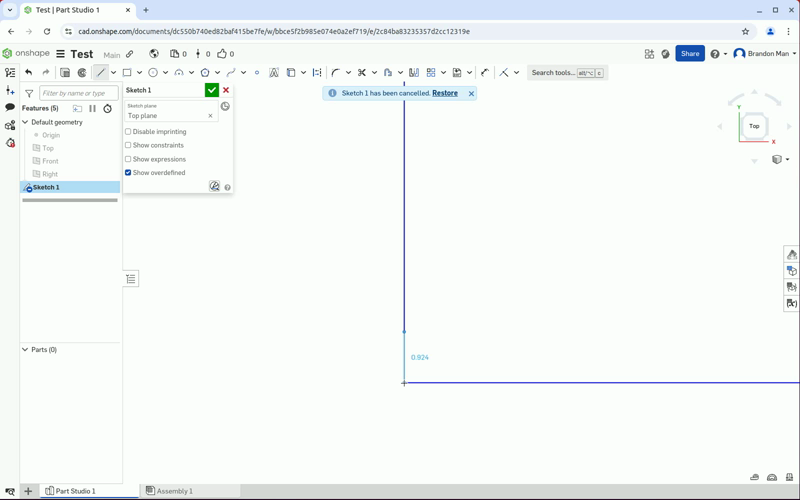
click(404, 382)
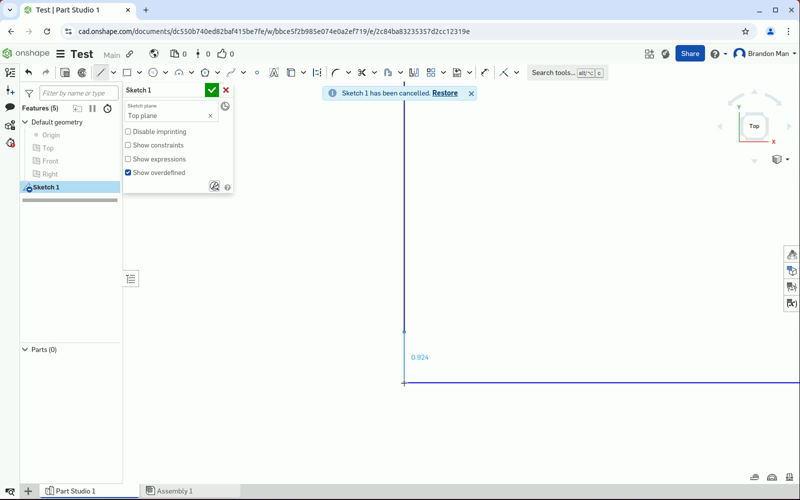
scroll(-6)
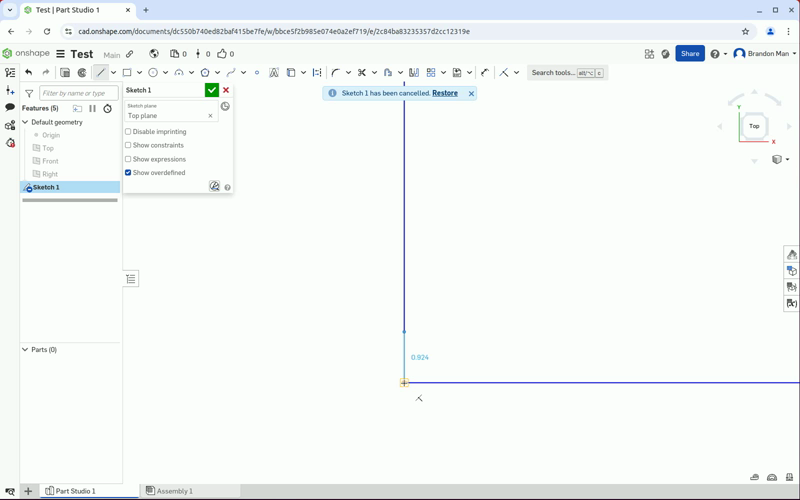
scroll(-6)
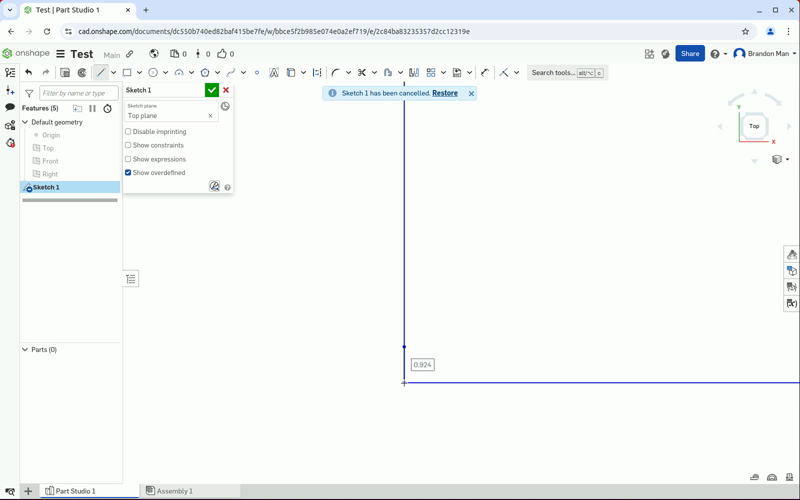
scroll(-6)
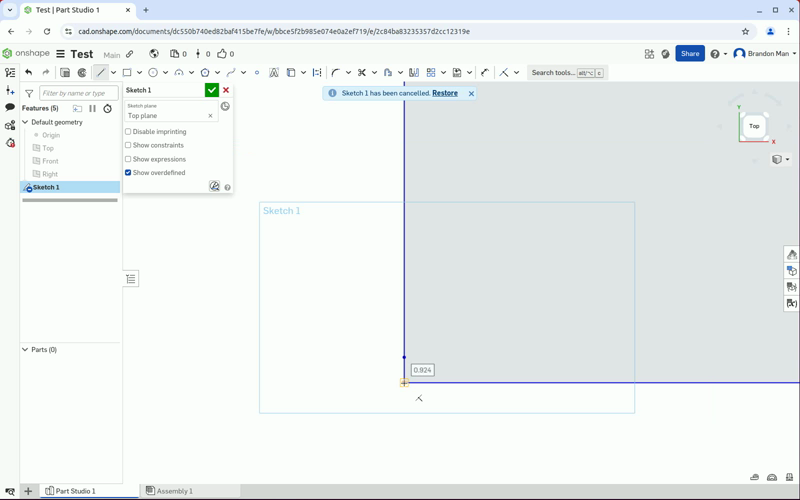
scroll(-6)
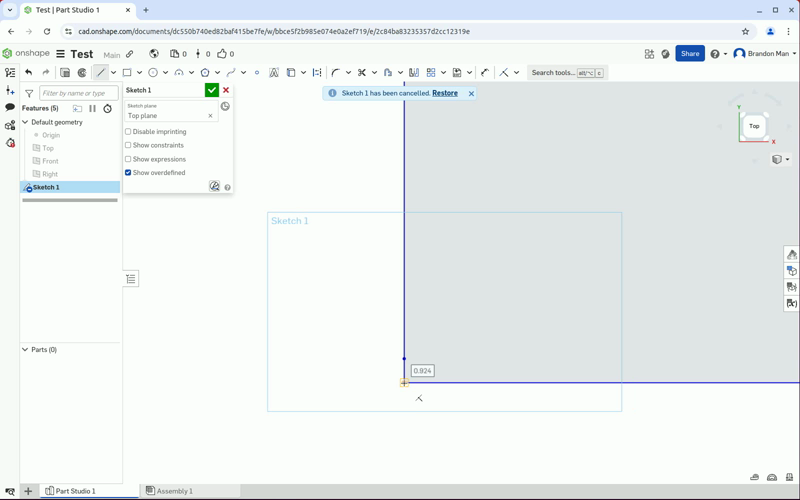
scroll(-6)
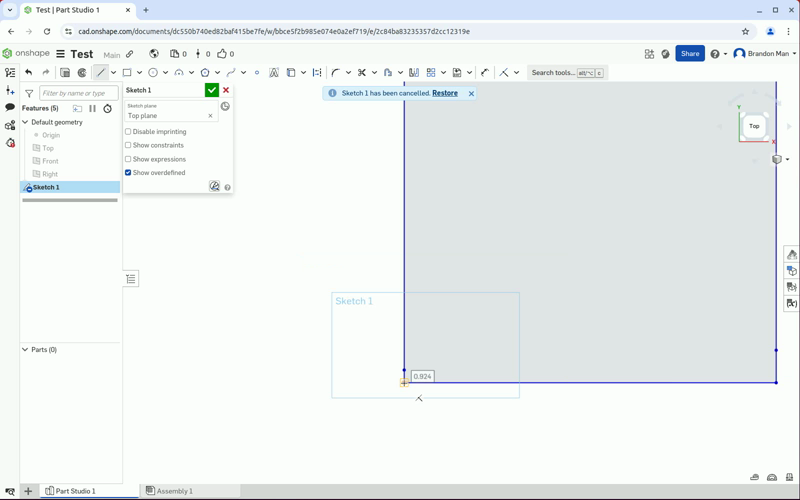
scroll(-6)
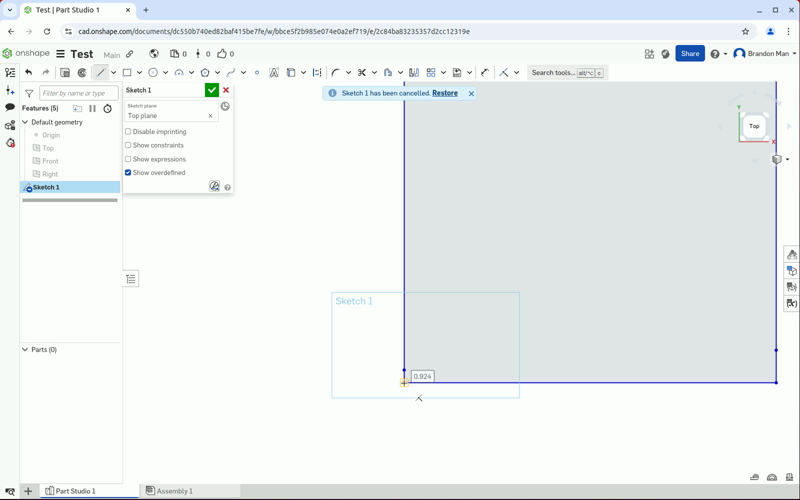
scroll(-6)
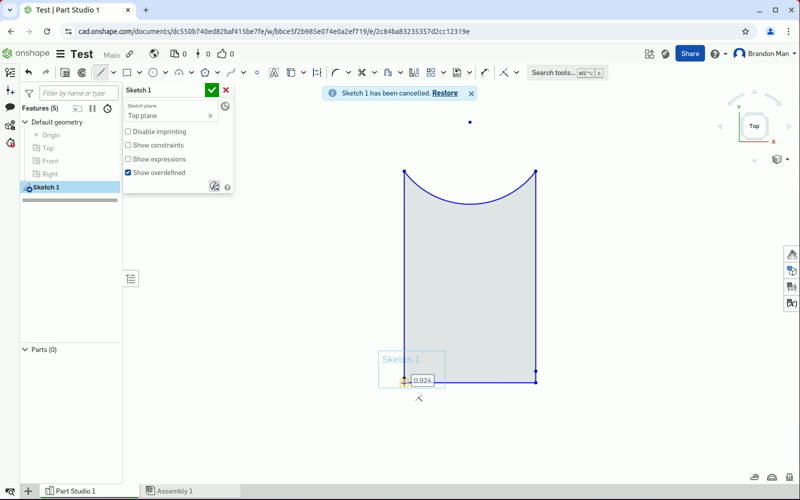
key(esc)
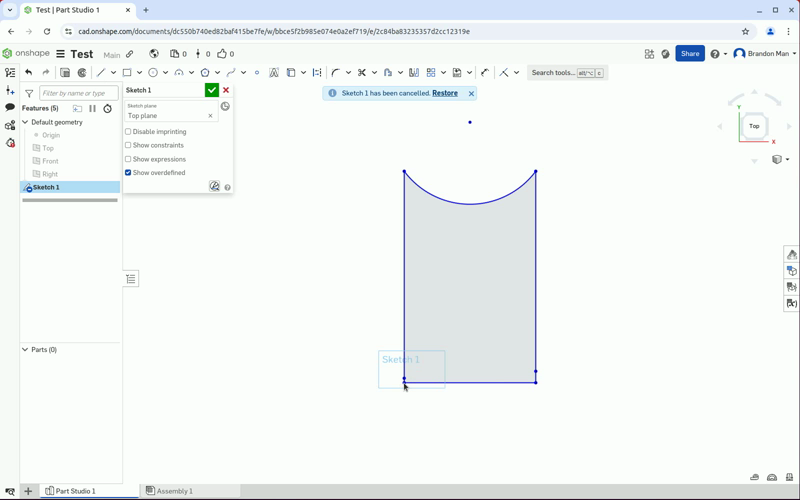
mouse_move(468, 282)
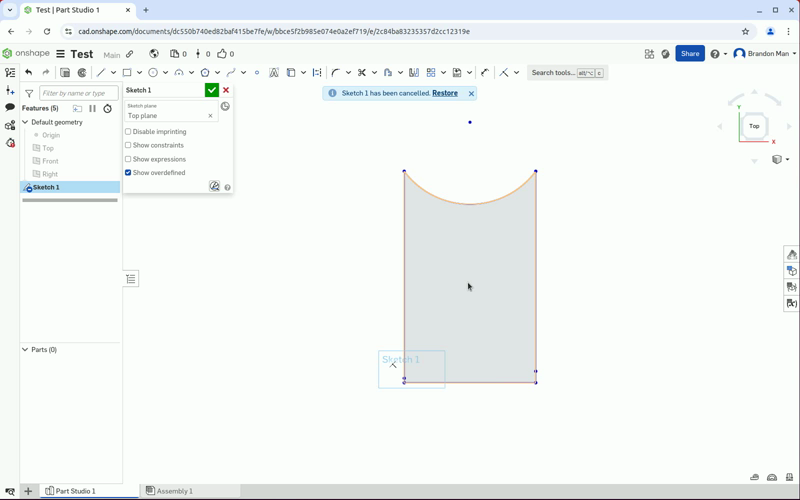
click(468, 282)
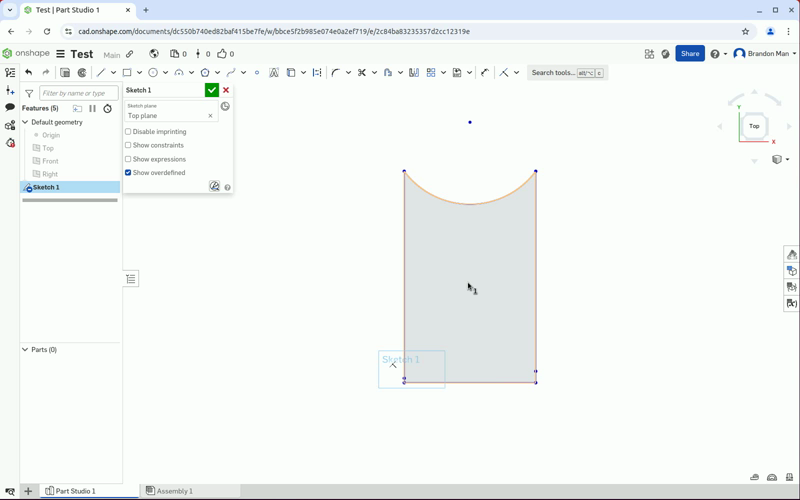
mouse_move(73, 352)
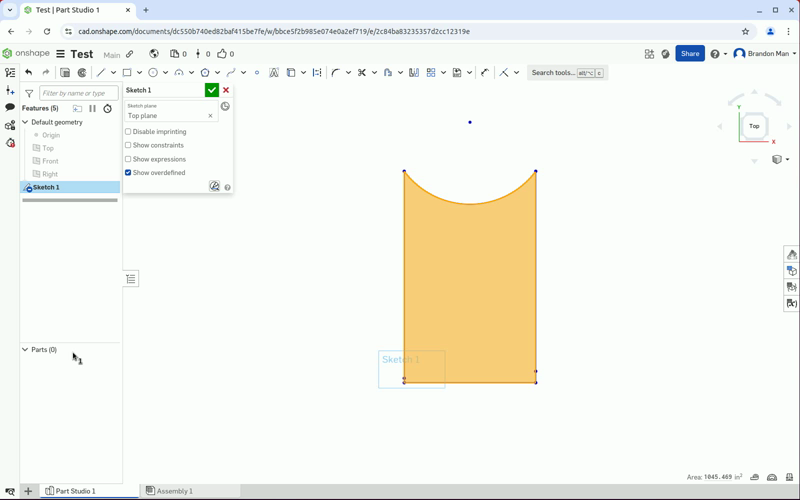
key(shift+y)
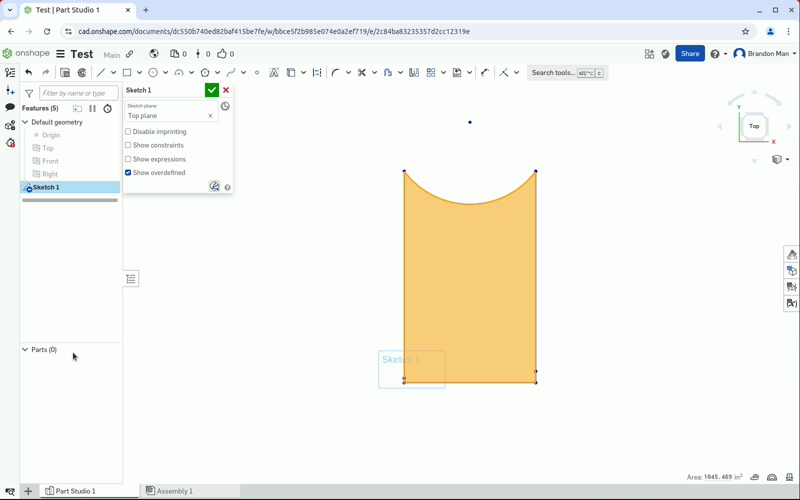
key(shift+e)
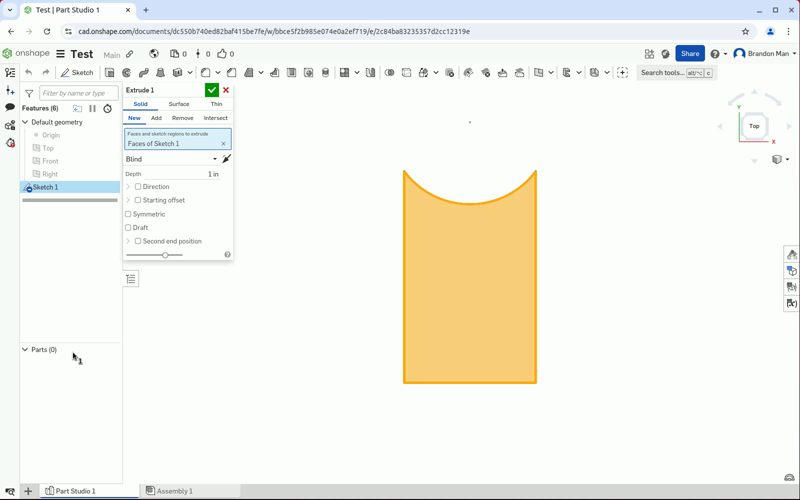
mouse_move(143, 106)
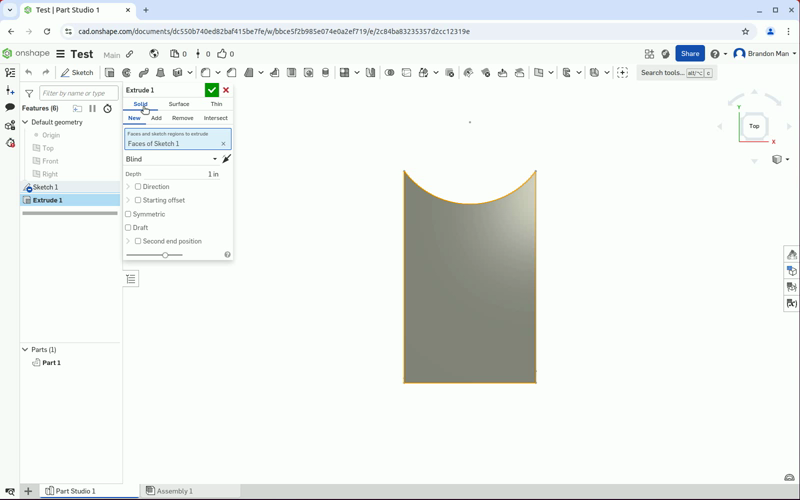
click(143, 106)
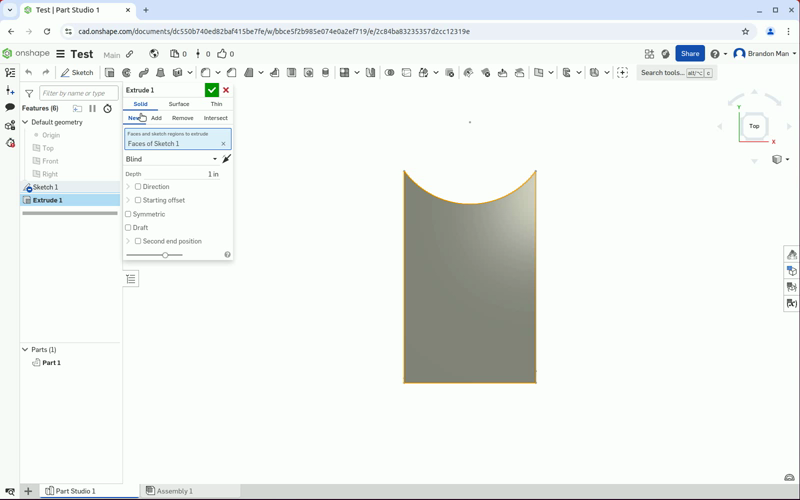
mouse_move(137, 120)
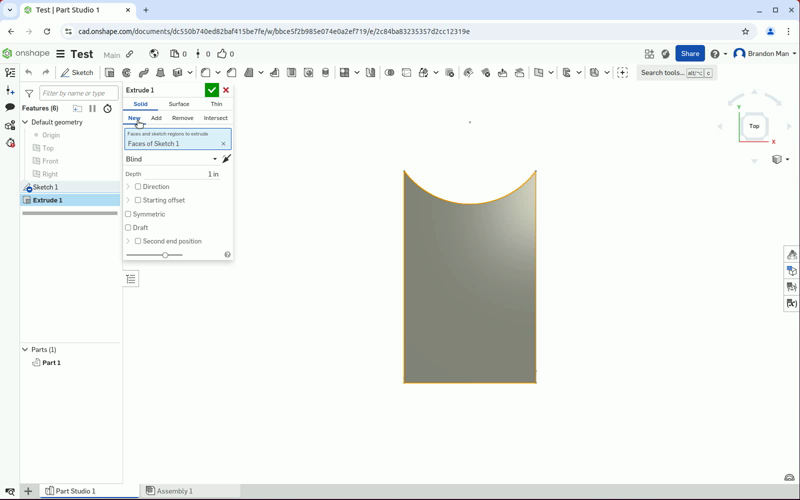
click(137, 120)
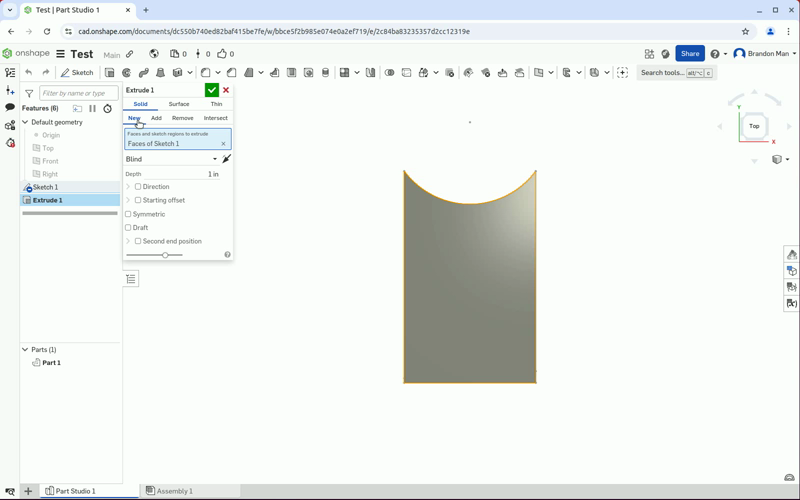
key(tab, 4)
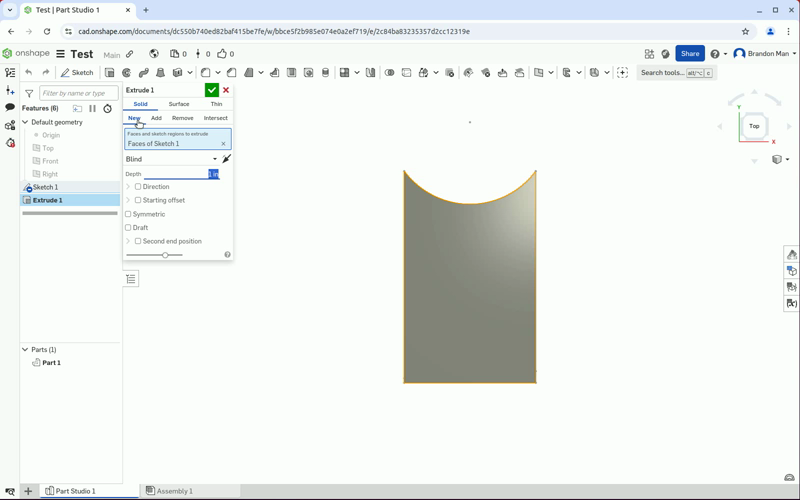
text(0.963)
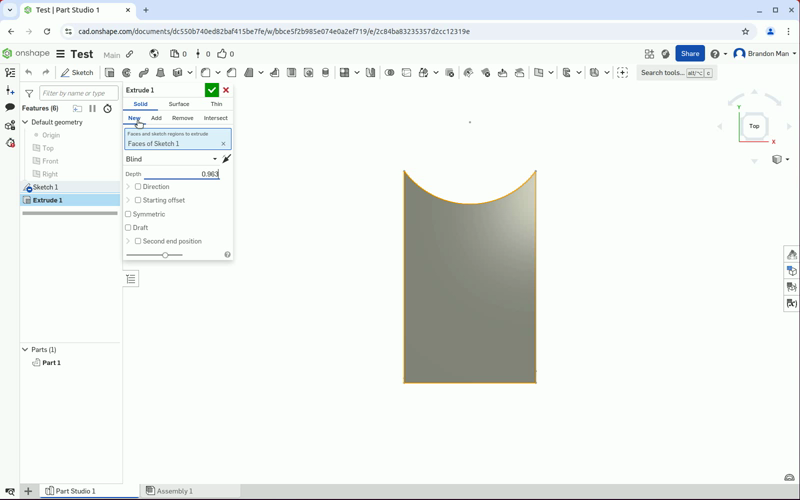
key(enter)
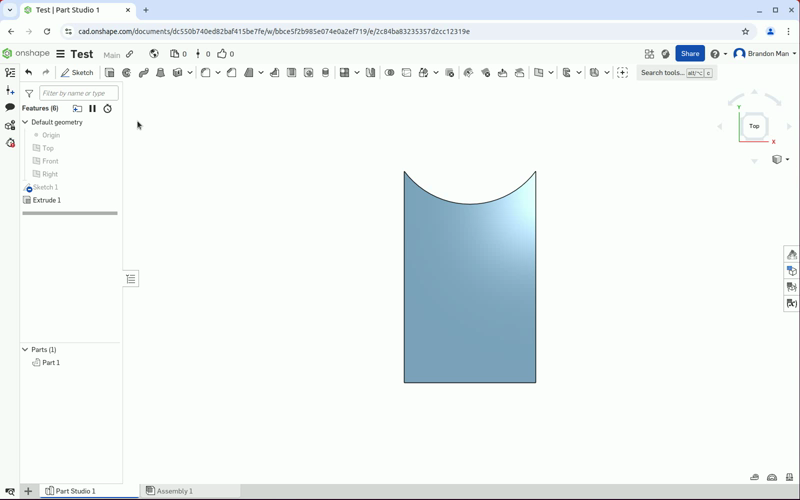
key(shift+h)
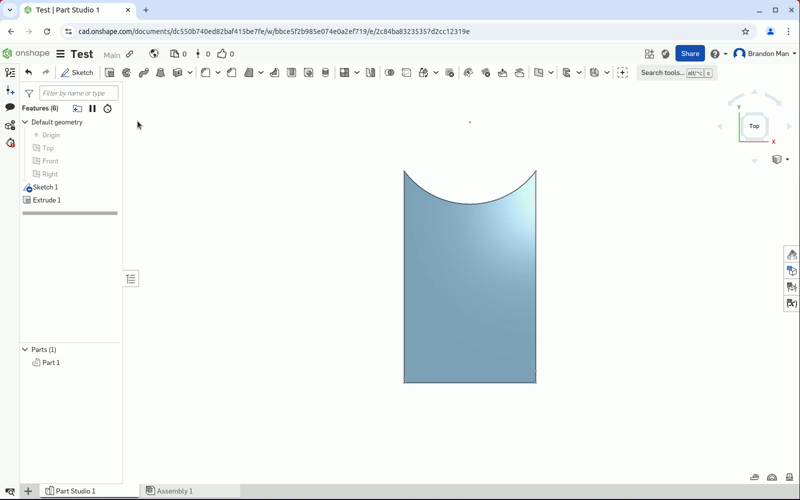
key(shift+h)
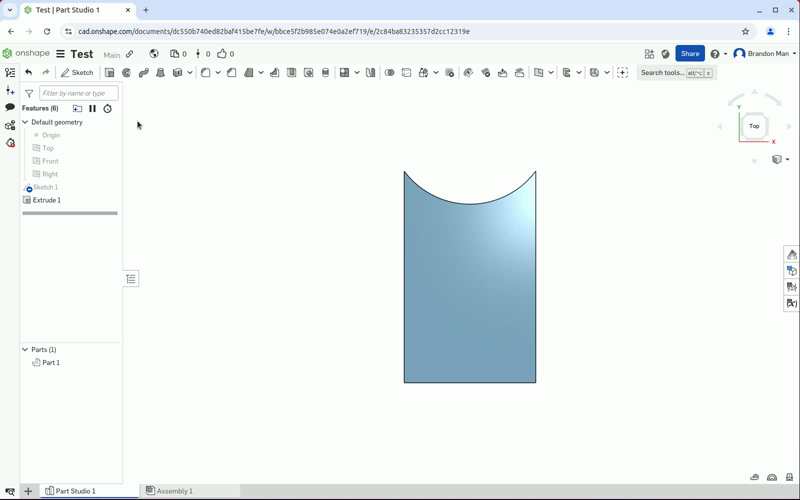
mouse_move(73, 189)
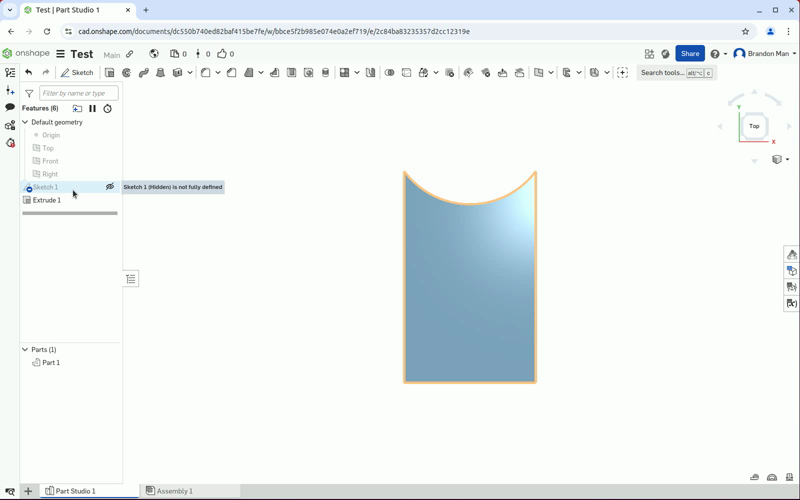
click(73, 189)
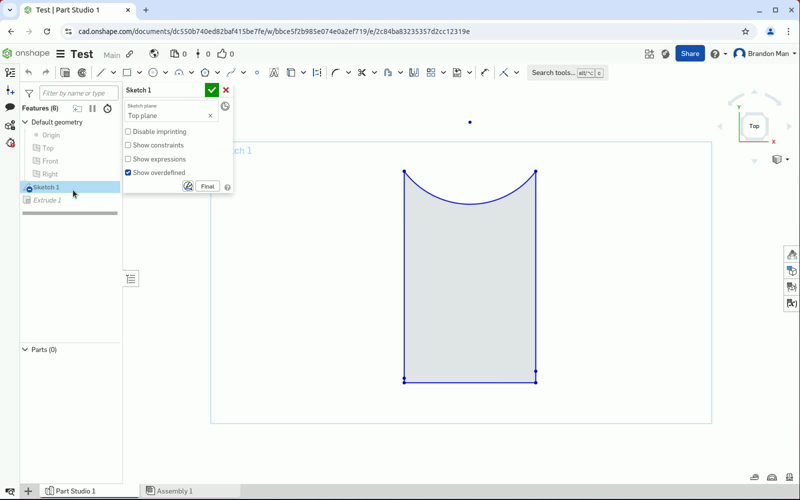
mouse_move(229, 92)
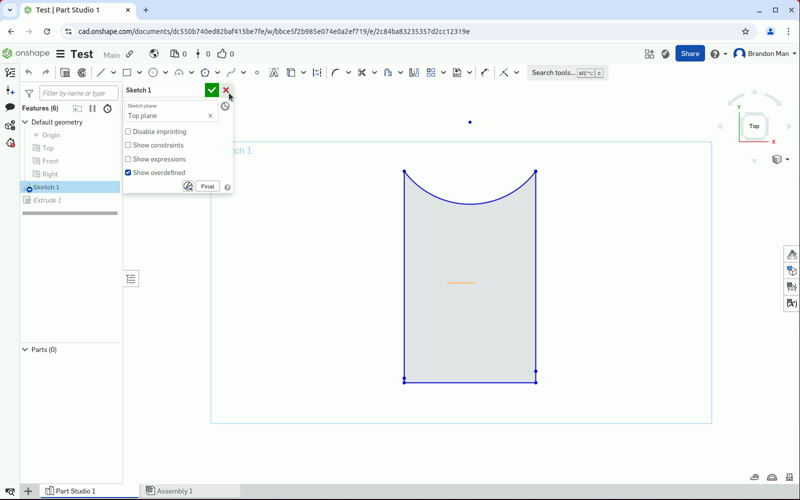
click(229, 92)
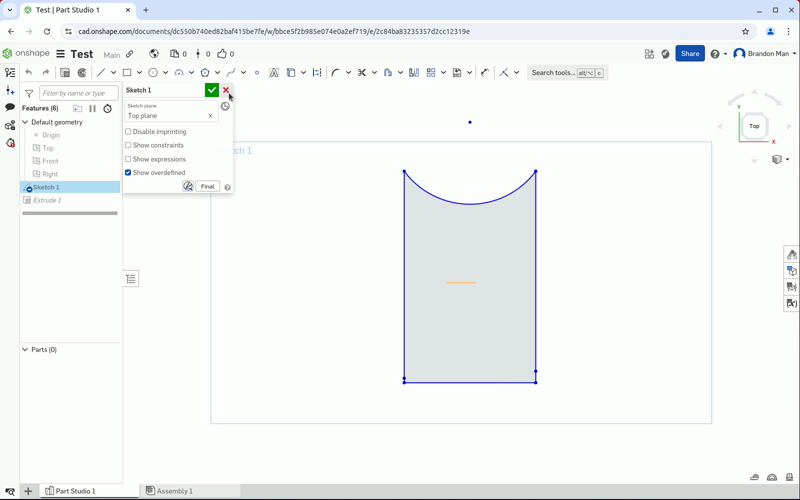
key(shift+s)
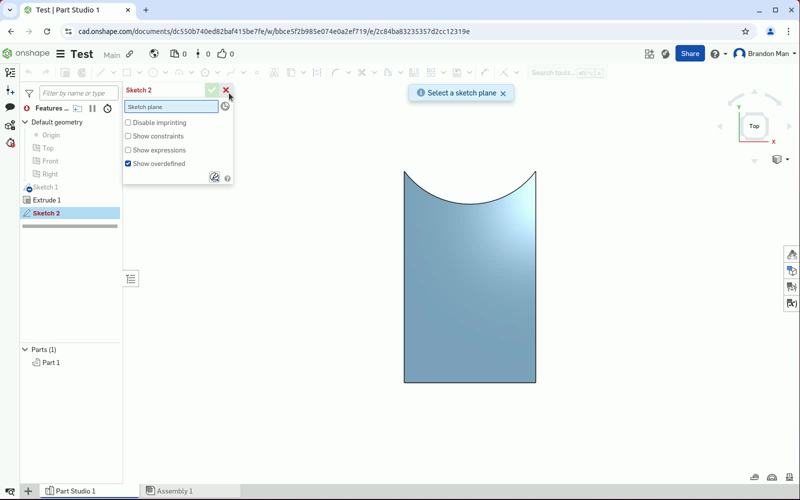
mouse_move(73, 150)
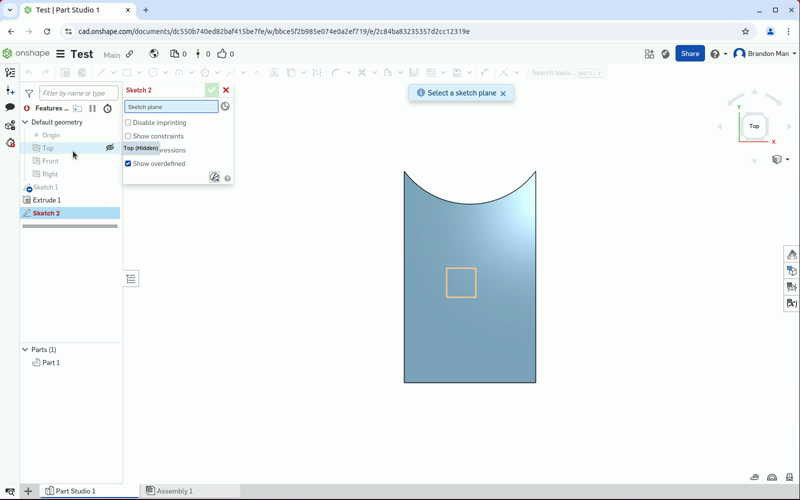
click(73, 150)
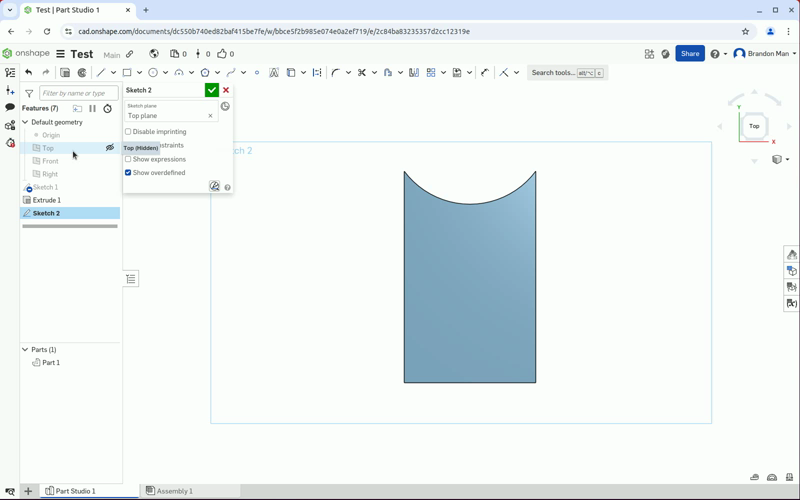
mouse_move(73, 352)
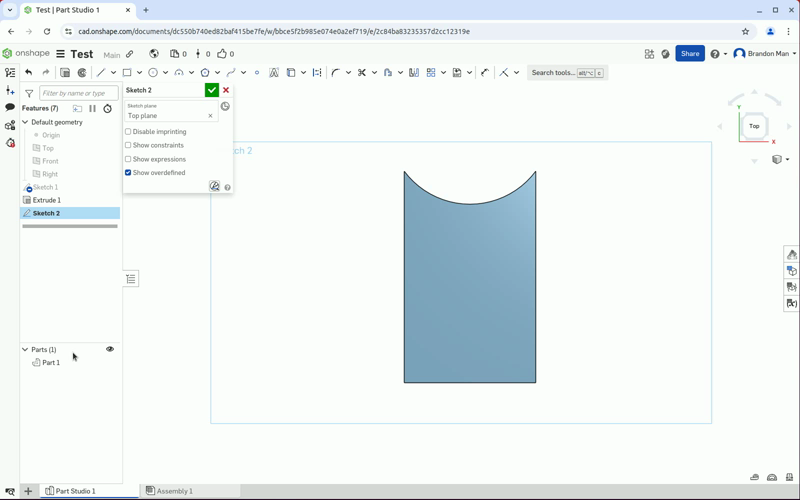
key(y)
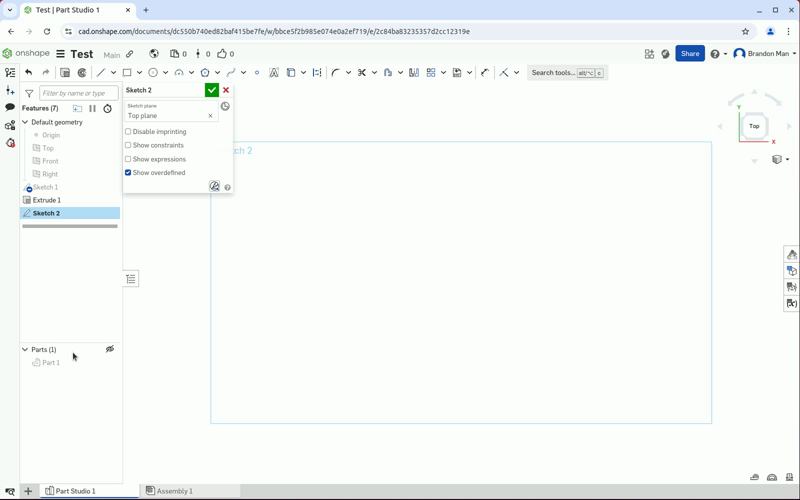
key(l)
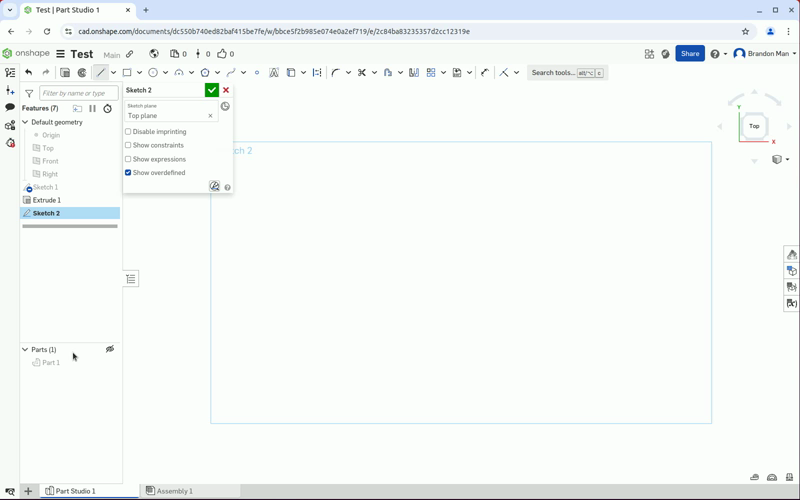
key_down(shift)
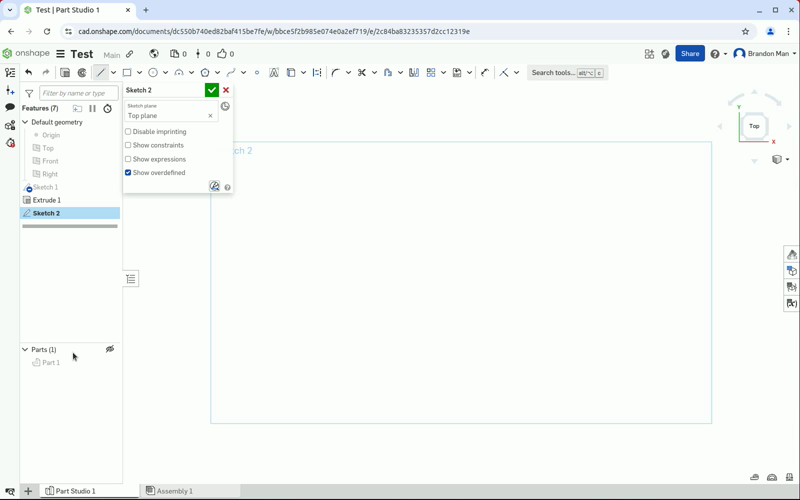
mouse_move(537, 382)
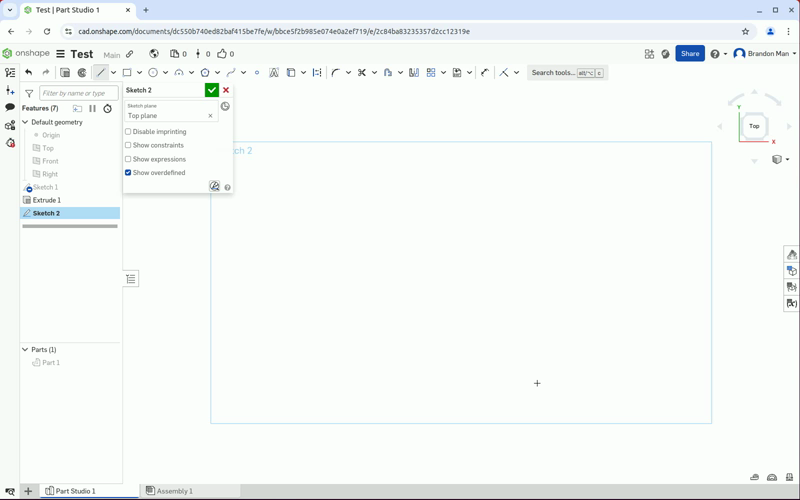
click(537, 382)
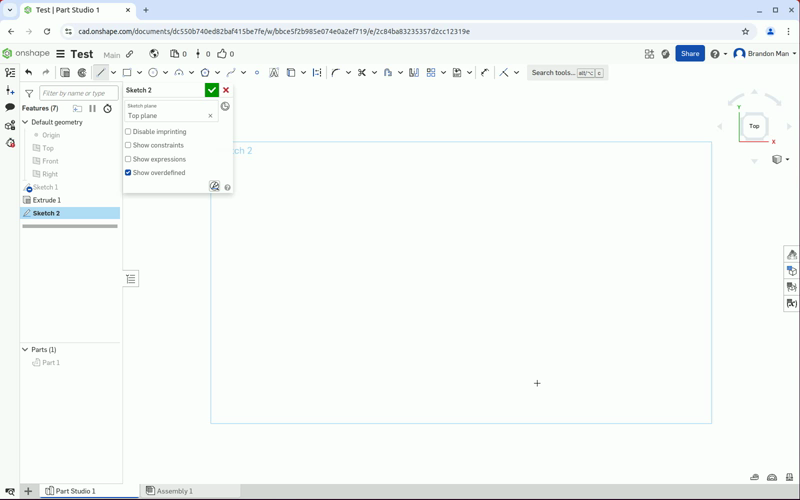
key_up(shift)
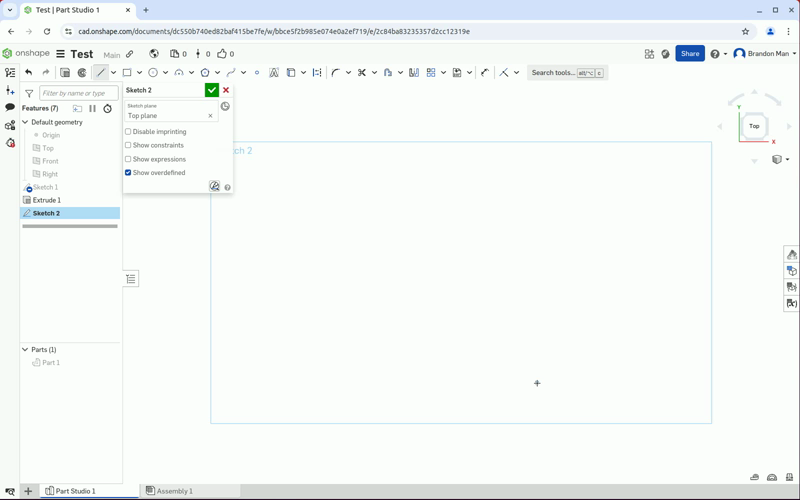
key_down(shift)
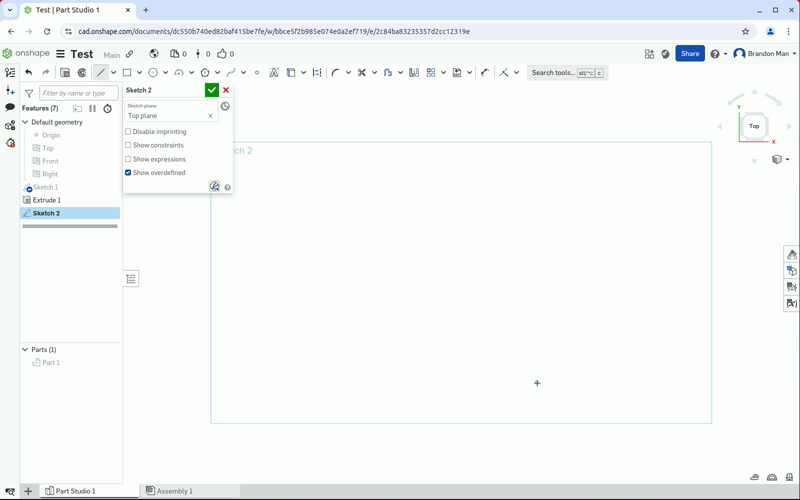
mouse_move(567, 382)
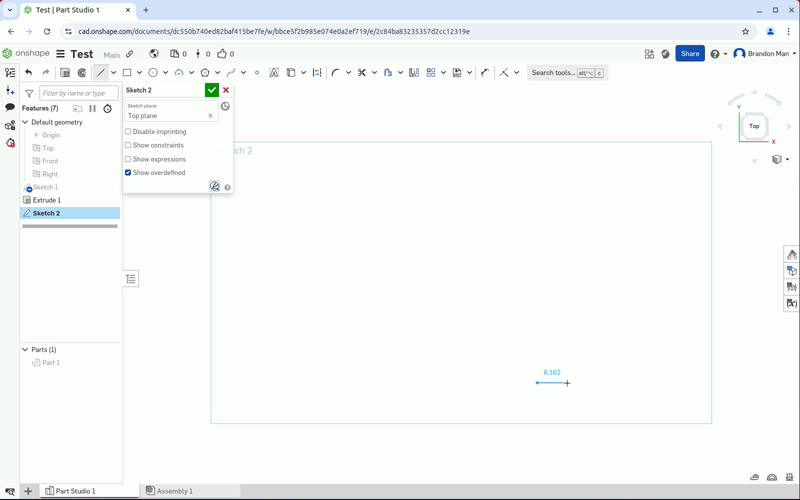
mouse_move(541, 382)
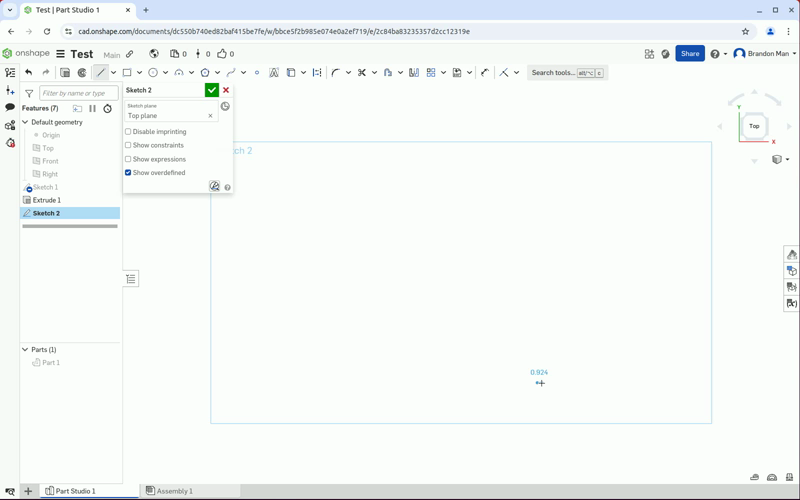
scroll(6)
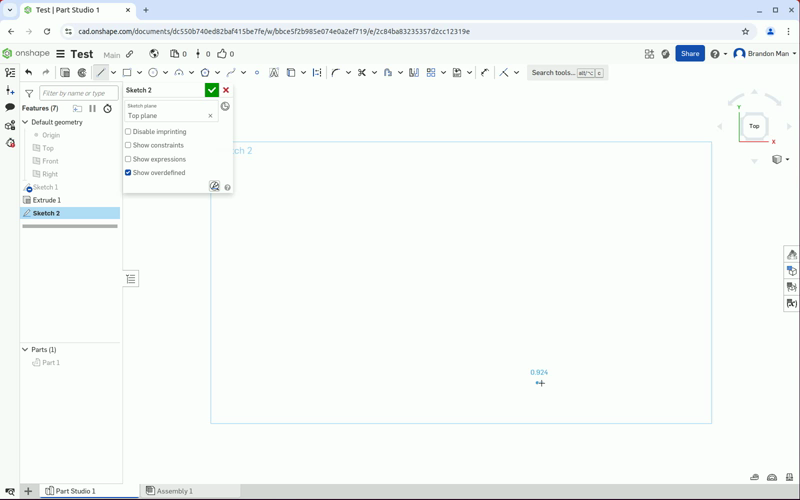
scroll(6)
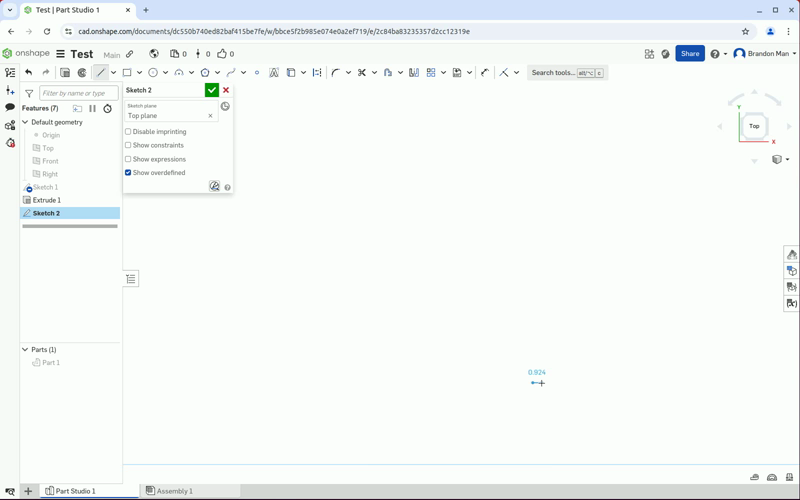
scroll(6)
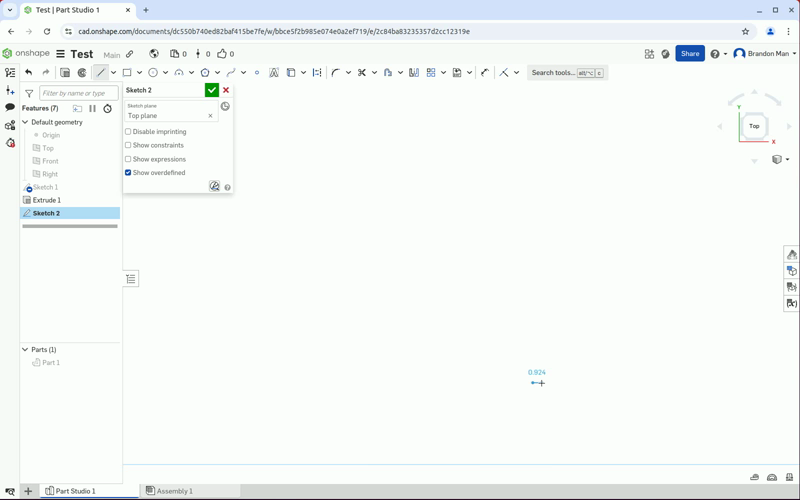
scroll(6)
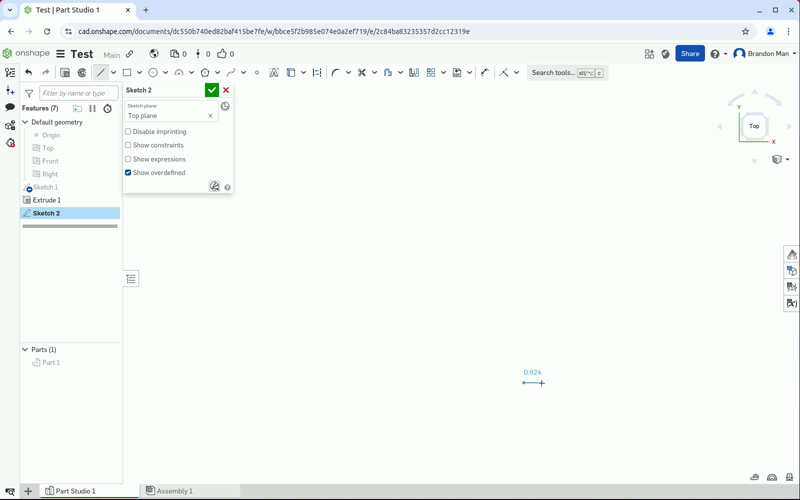
scroll(6)
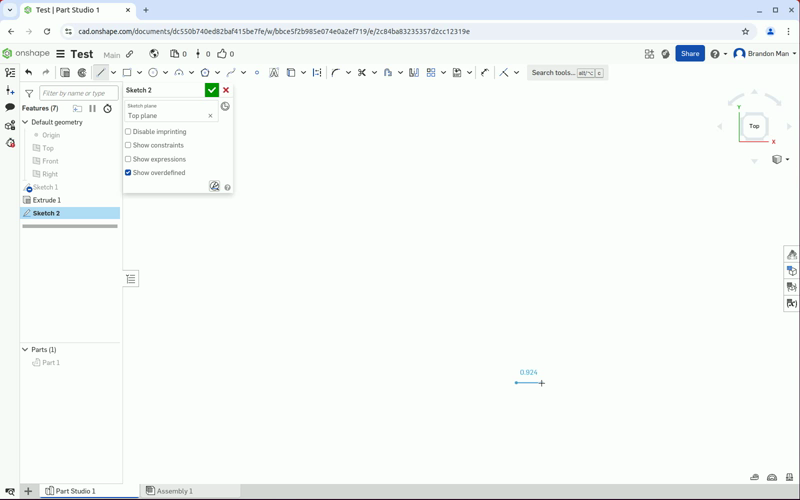
scroll(6)
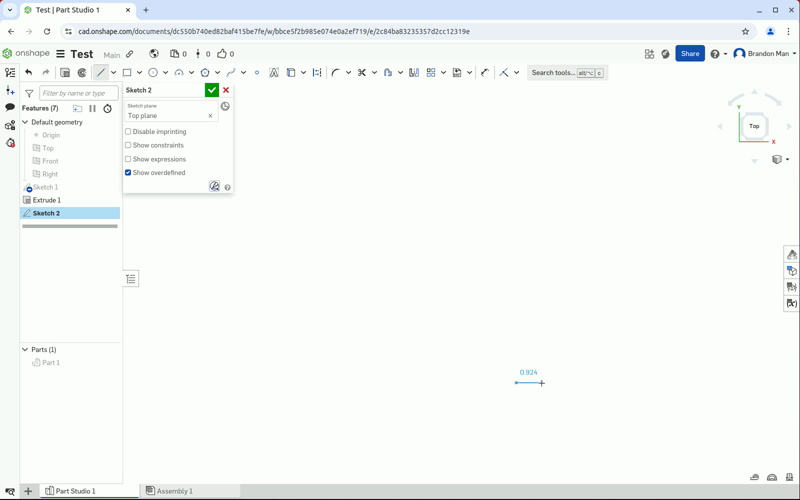
scroll(6)
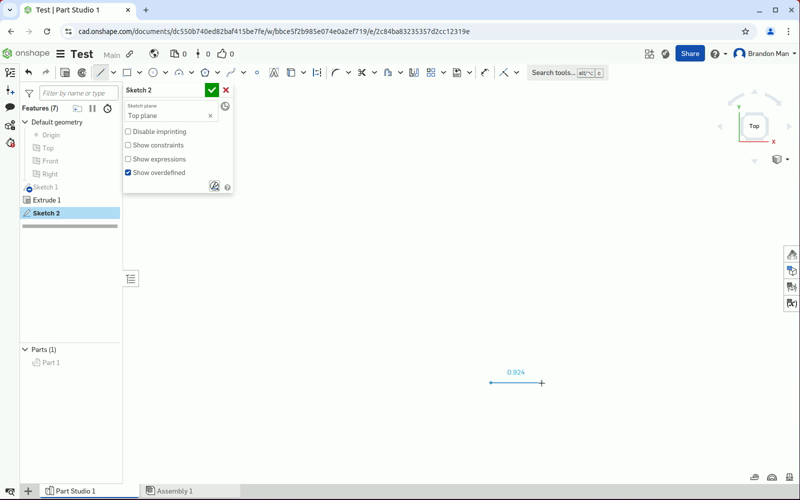
click(541, 382)
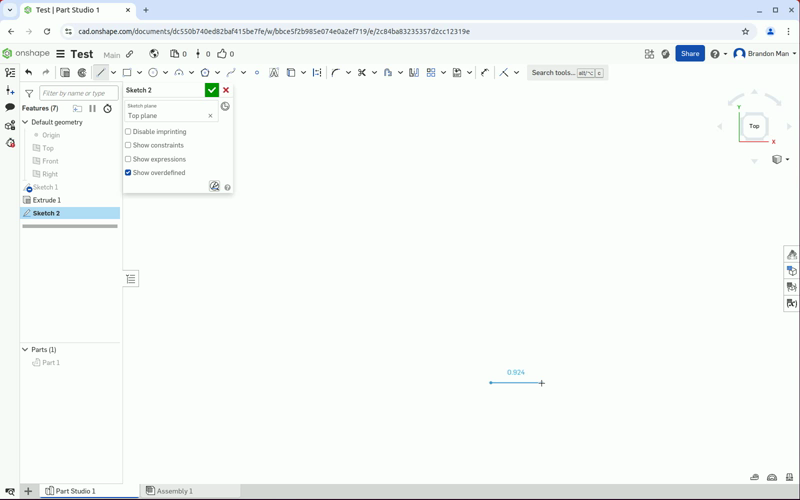
scroll(-6)
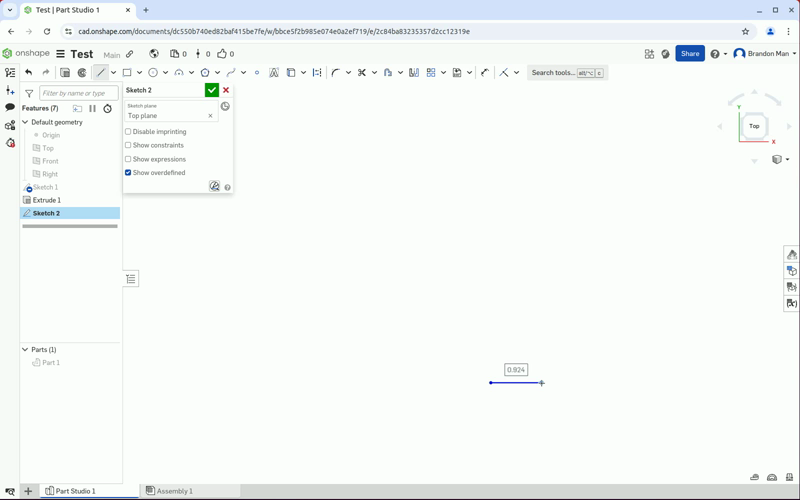
scroll(-6)
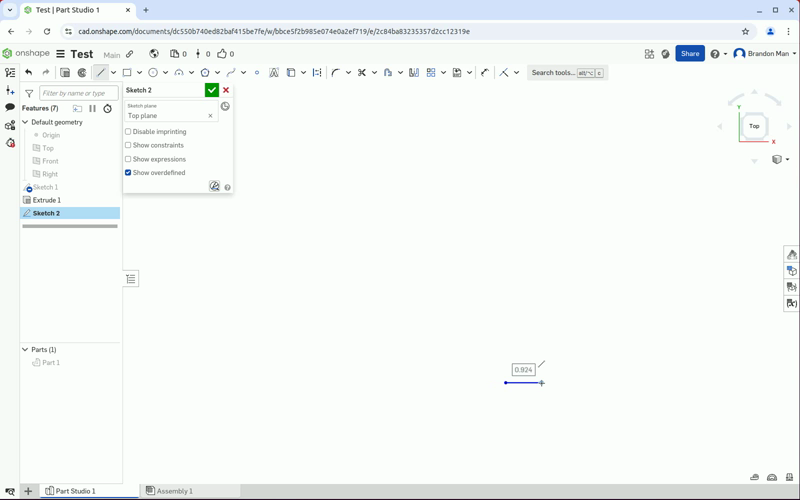
scroll(-6)
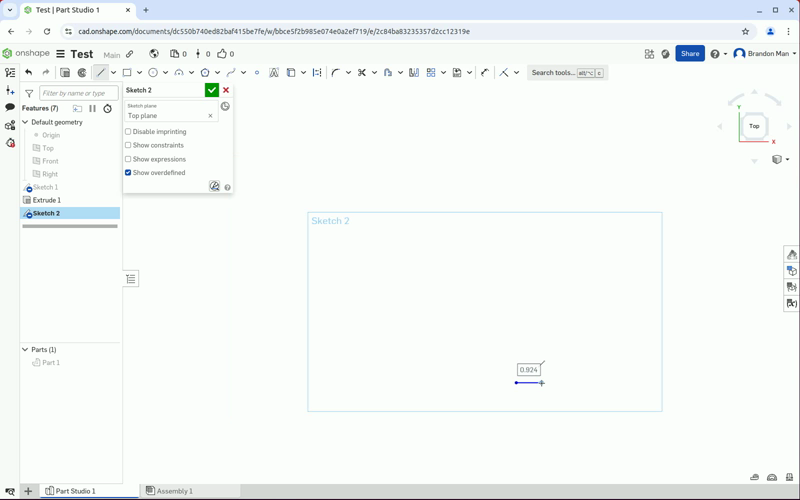
scroll(-6)
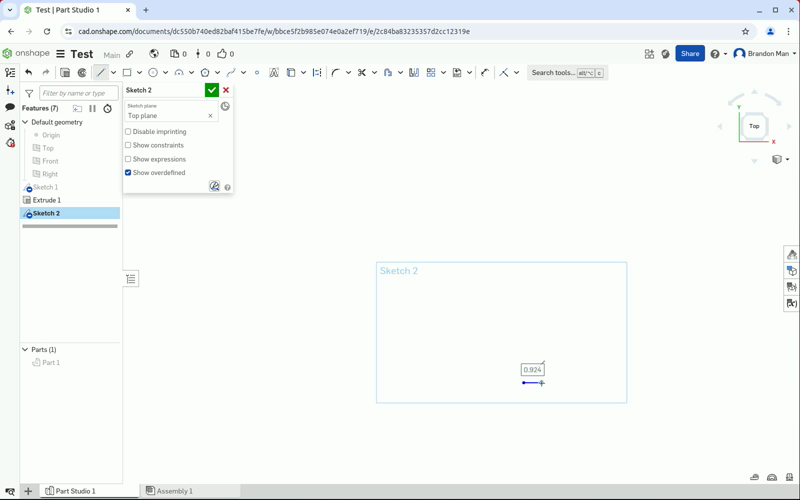
scroll(-6)
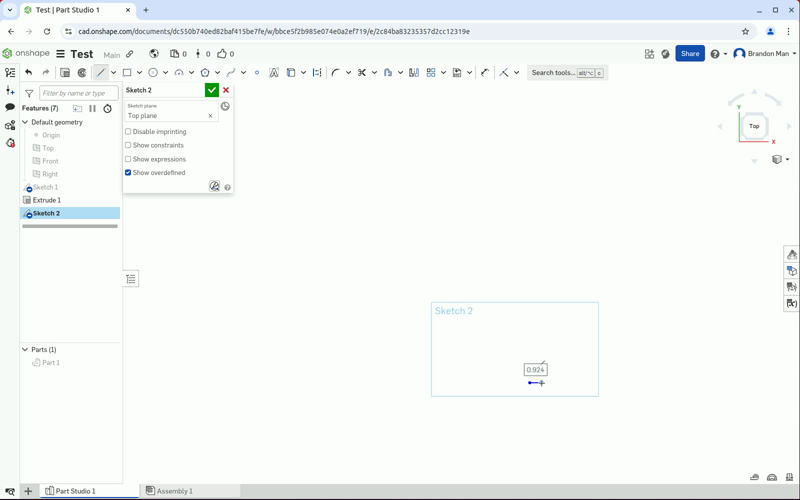
scroll(-6)
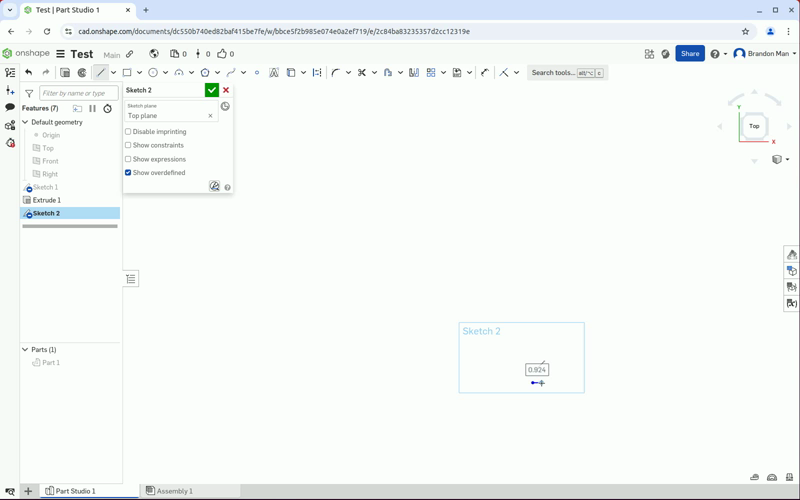
scroll(-6)
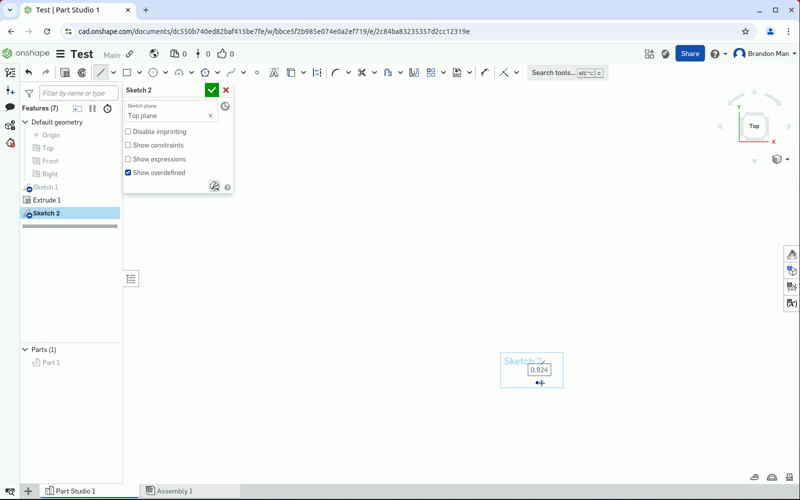
key_up(shift)
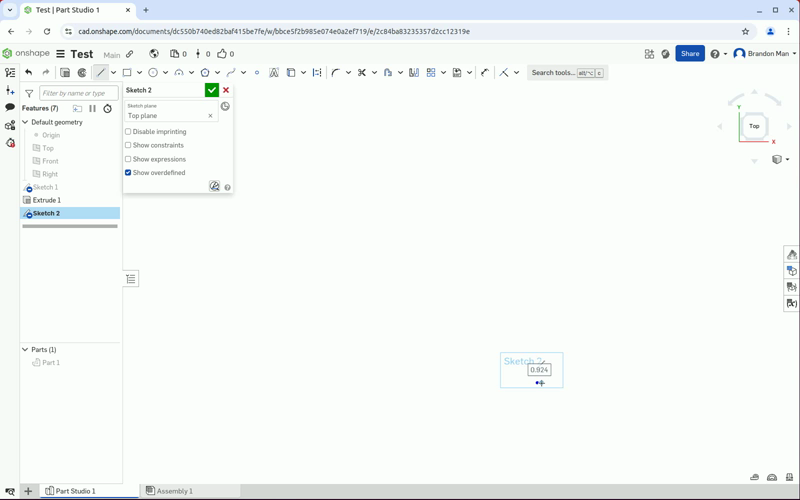
key_down(shift)
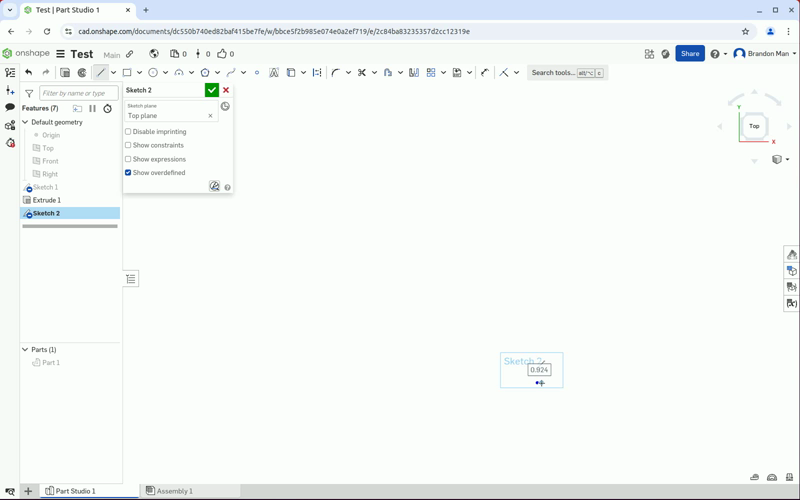
mouse_move(541, 171)
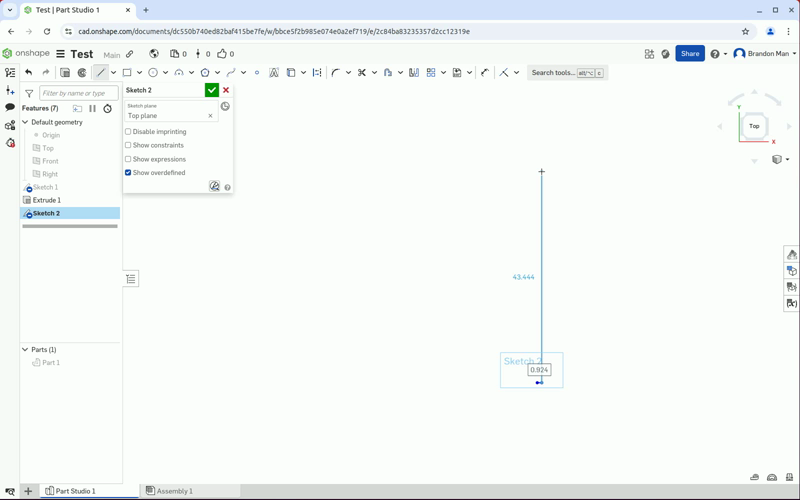
click(541, 171)
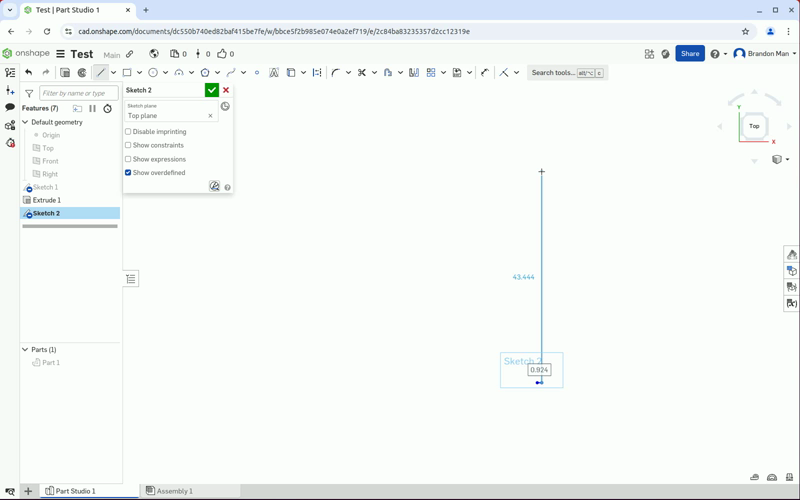
key_up(shift)
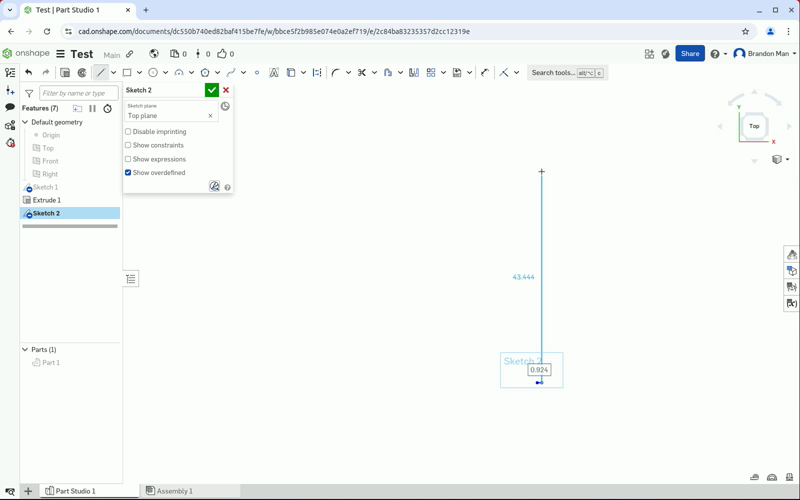
key_down(shift)
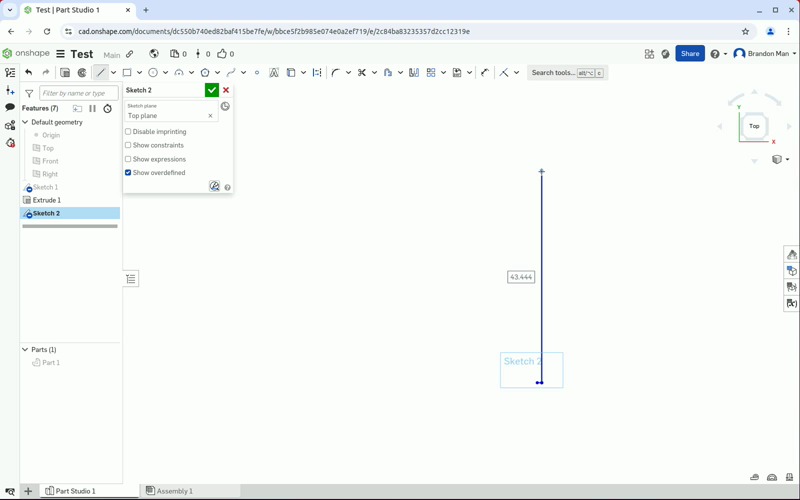
mouse_move(571, 171)
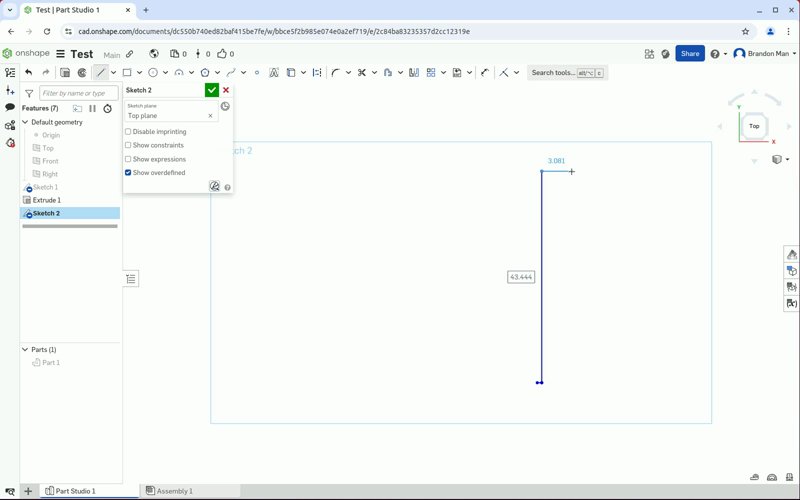
mouse_move(537, 171)
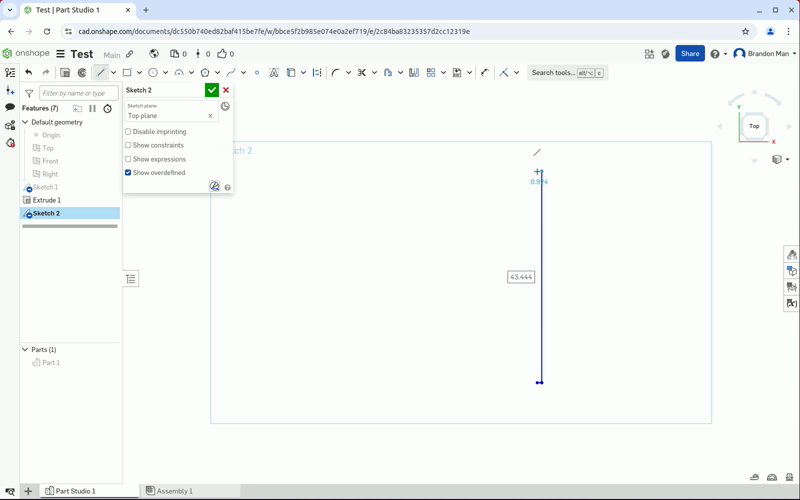
scroll(6)
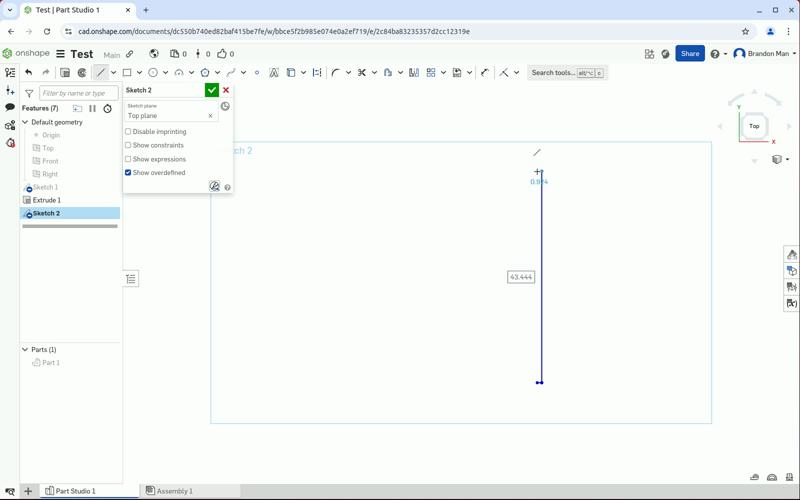
scroll(6)
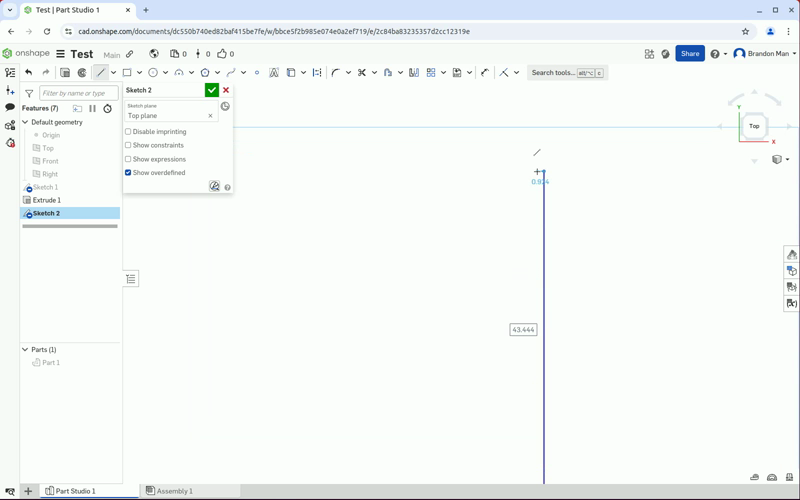
scroll(6)
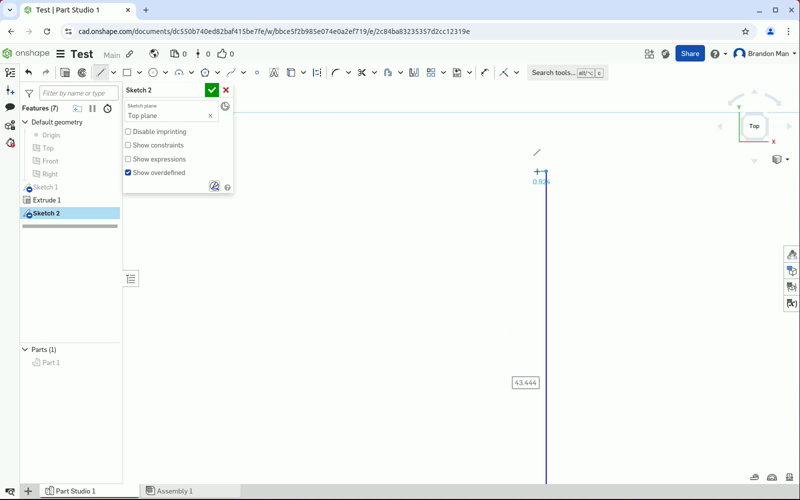
scroll(6)
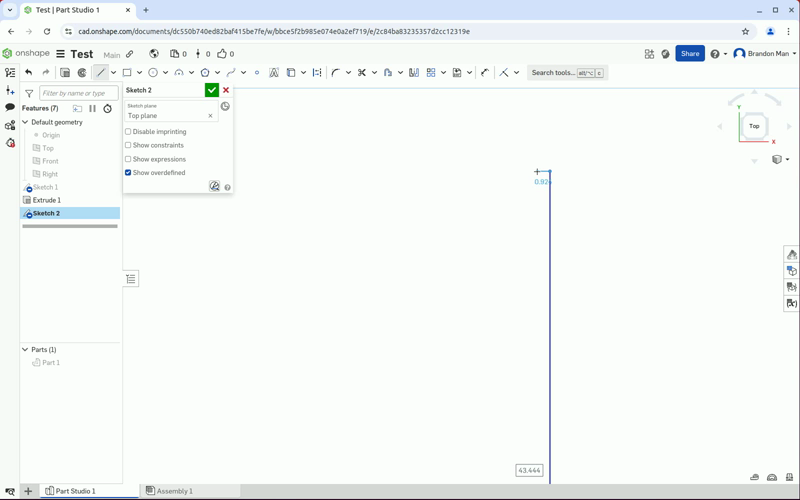
scroll(6)
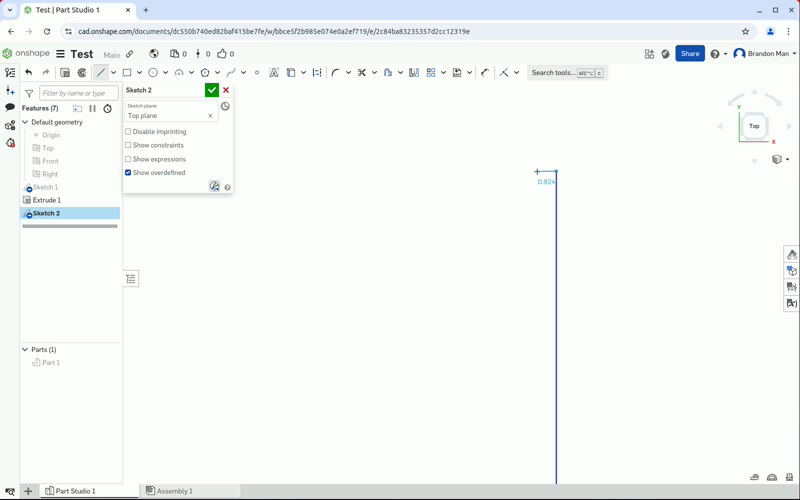
scroll(6)
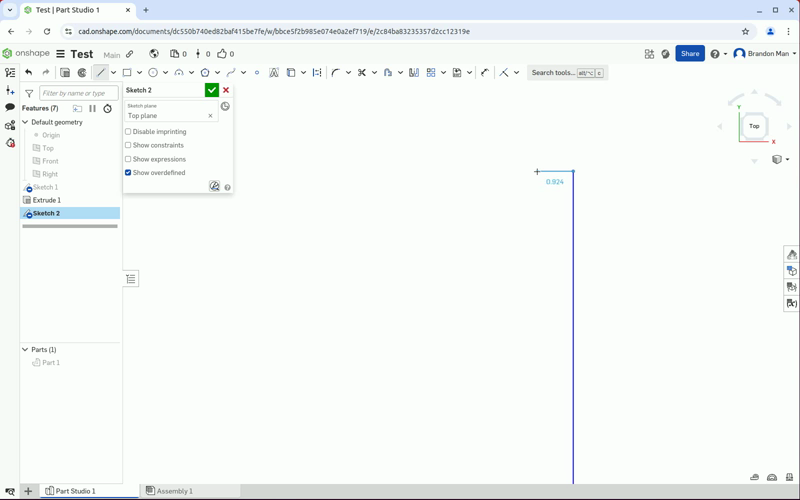
scroll(6)
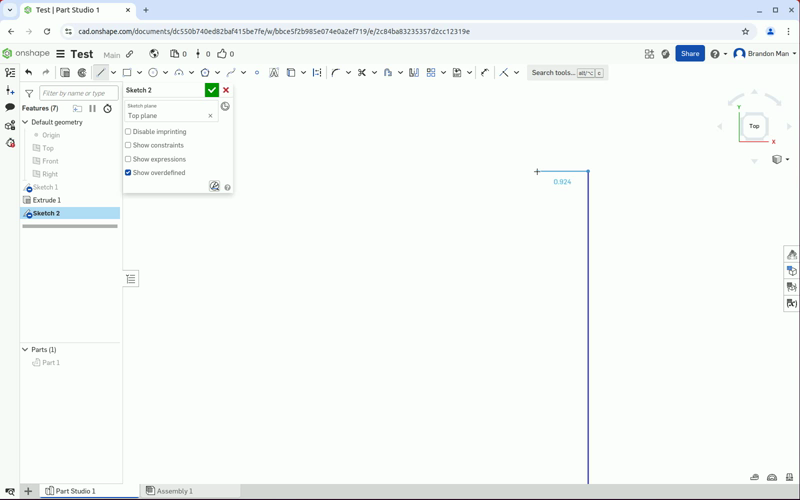
click(537, 171)
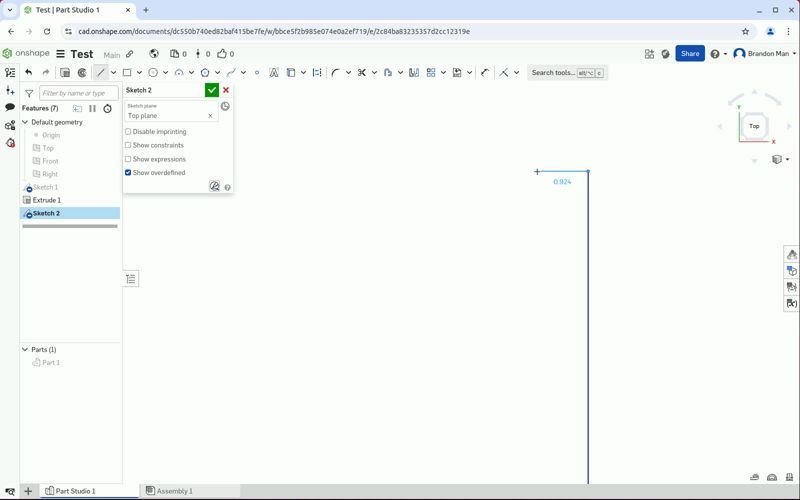
scroll(-6)
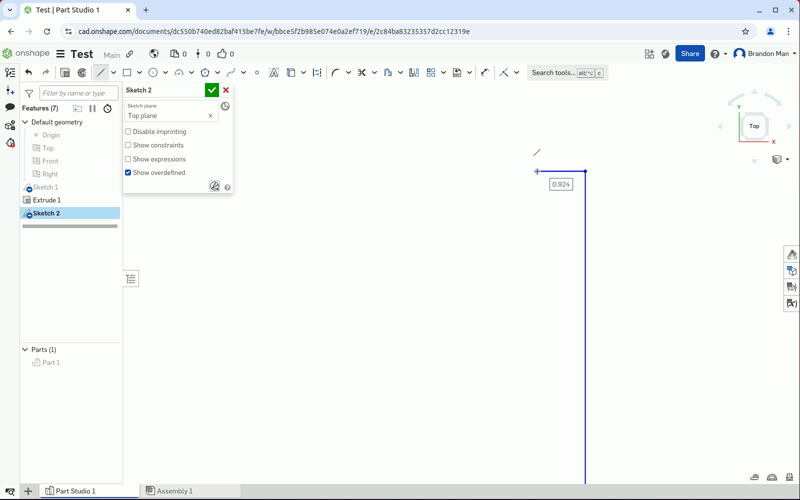
scroll(-6)
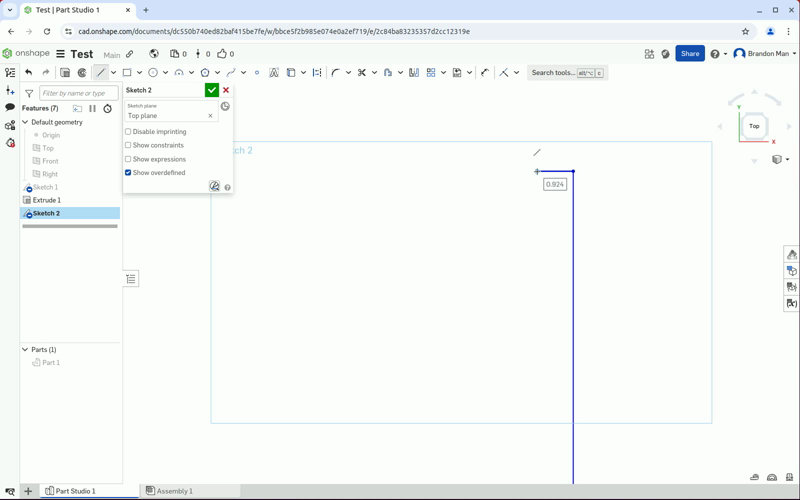
scroll(-6)
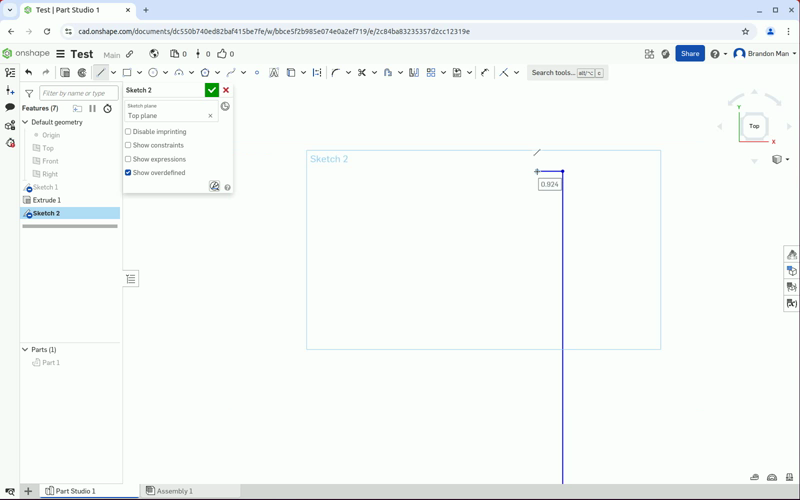
scroll(-6)
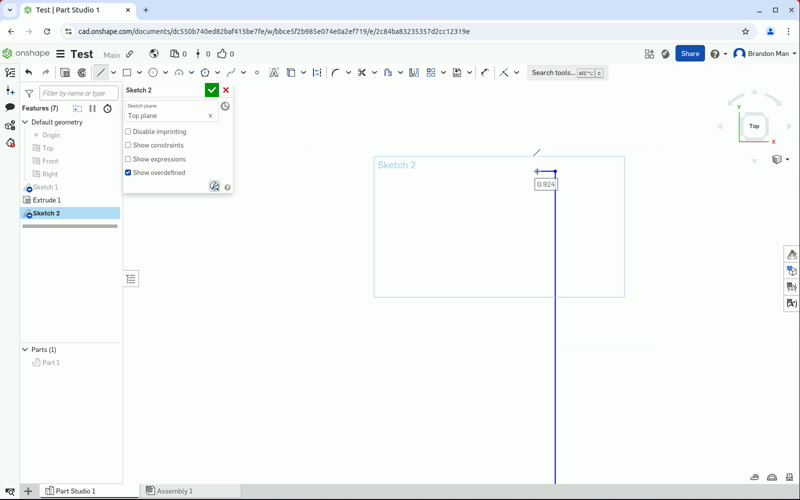
scroll(-6)
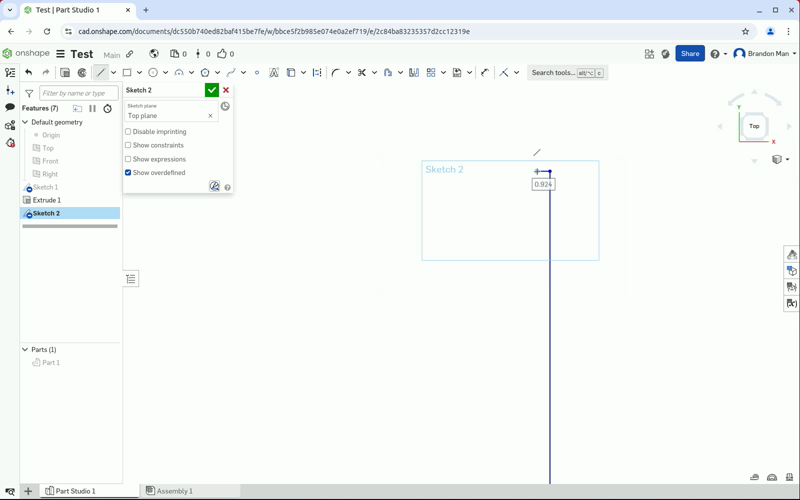
scroll(-6)
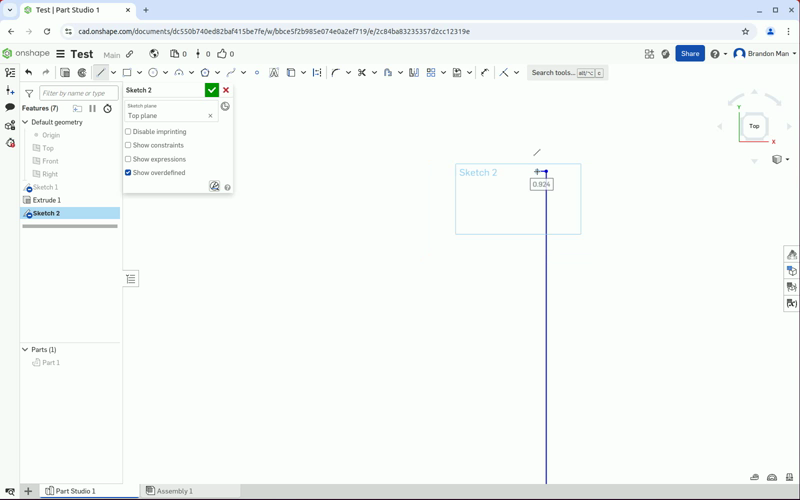
scroll(-6)
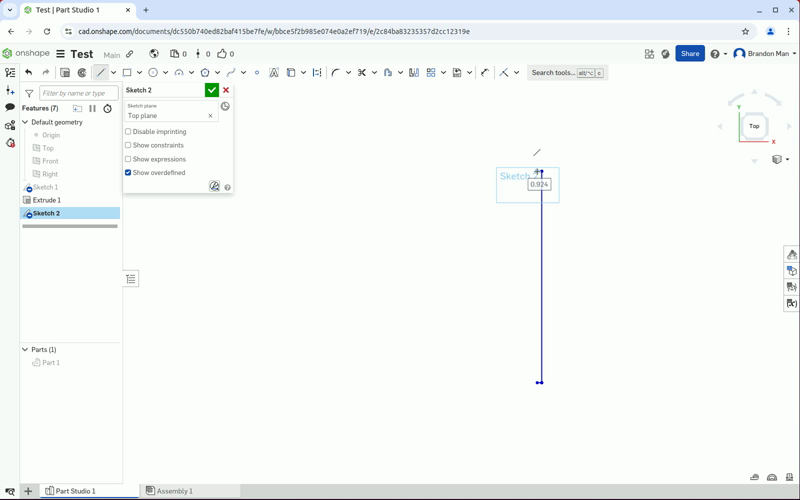
key_up(shift)
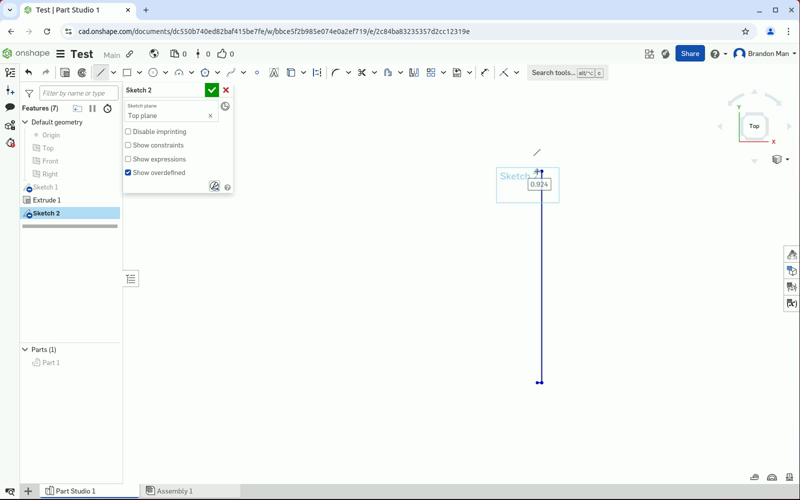
key_down(shift)
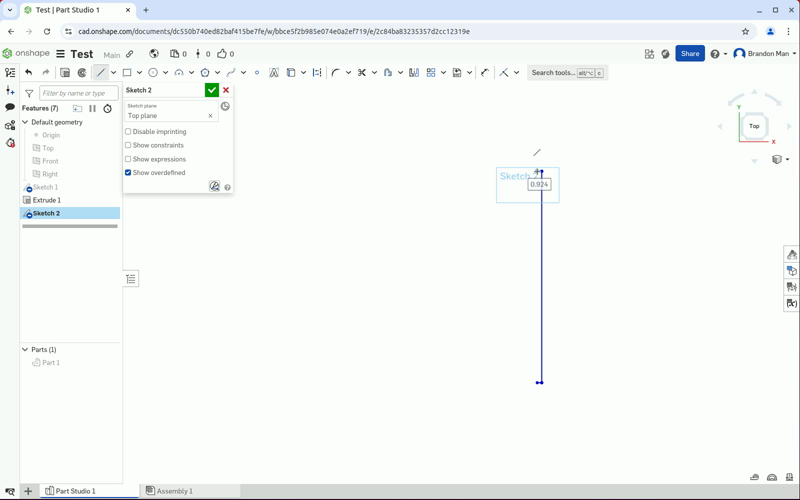
mouse_move(537, 382)
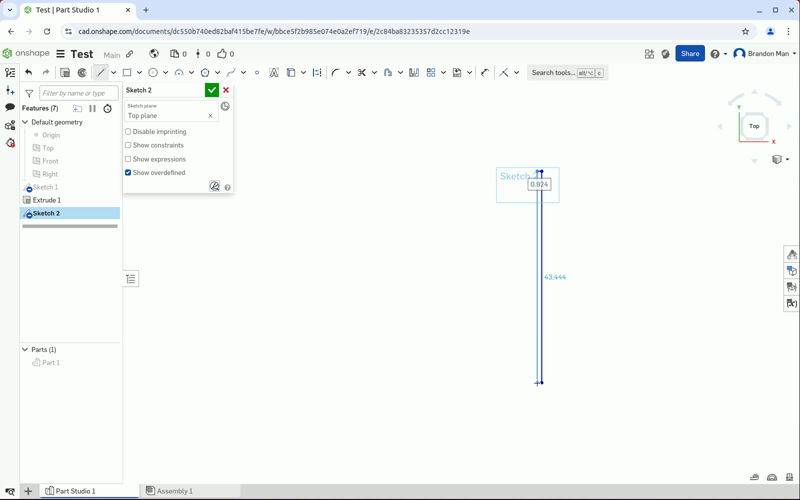
key_up(shift)
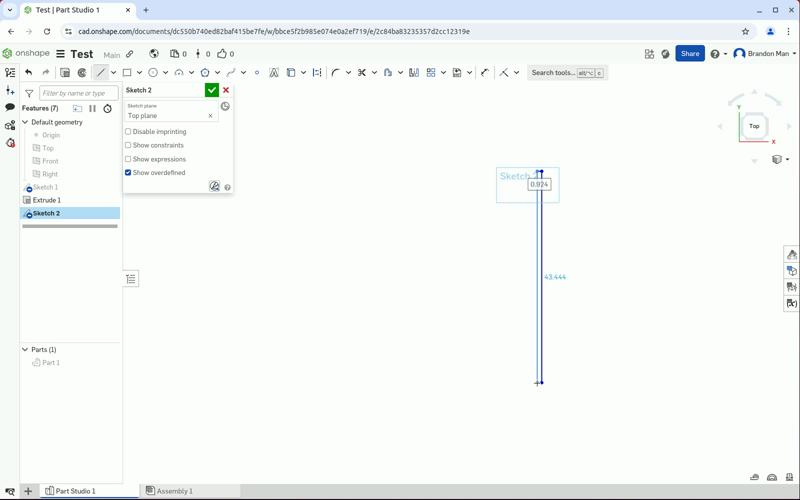
click(537, 382)
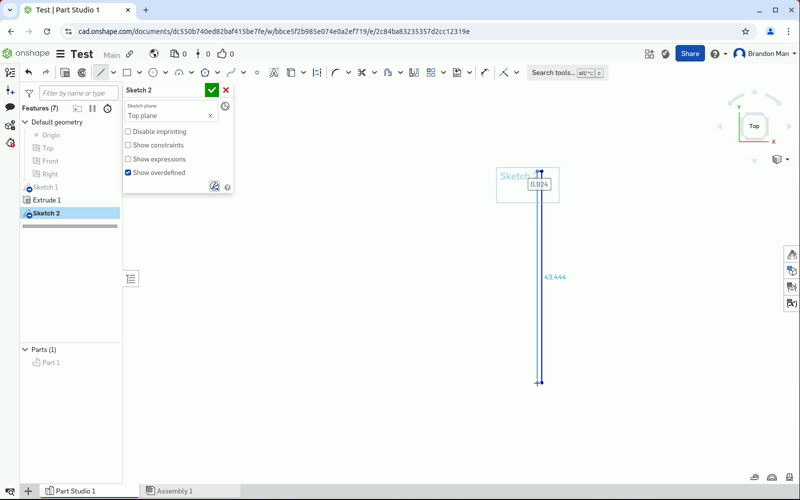
key(esc)
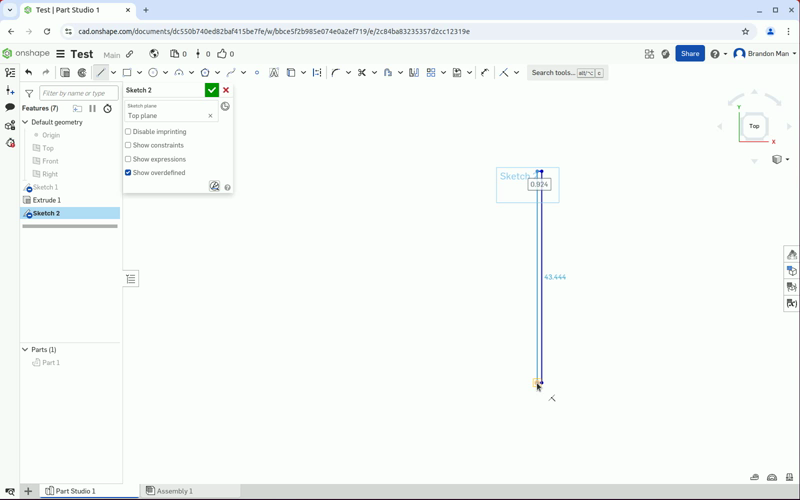
mouse_move(537, 216)
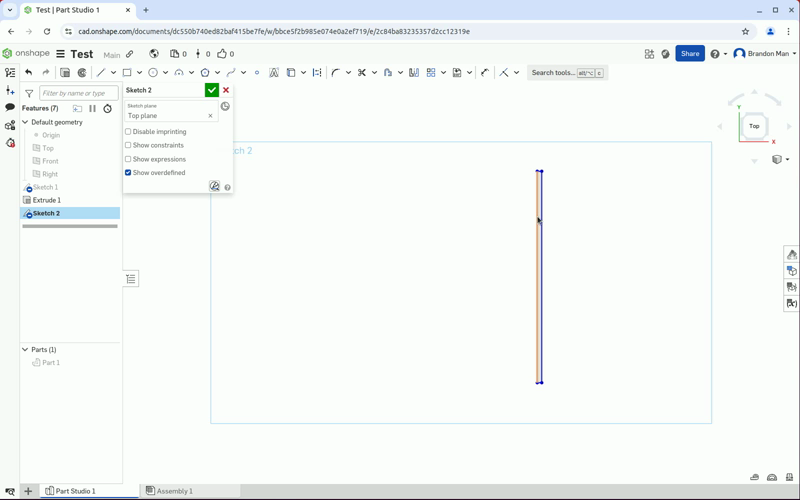
scroll(6)
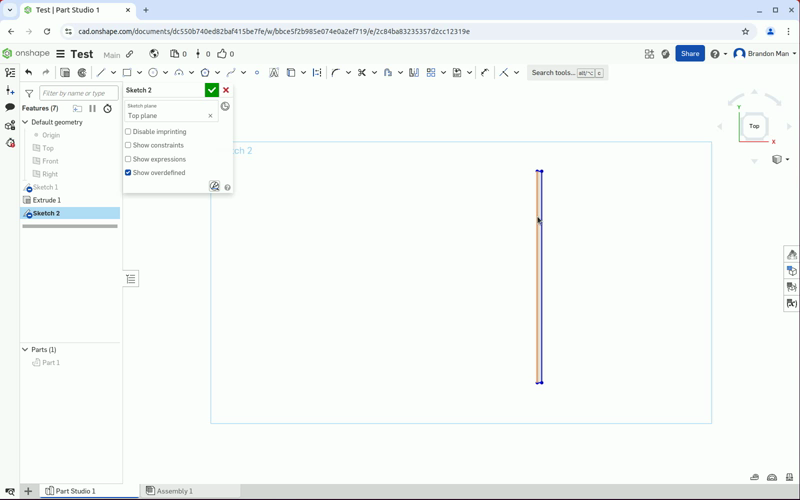
scroll(6)
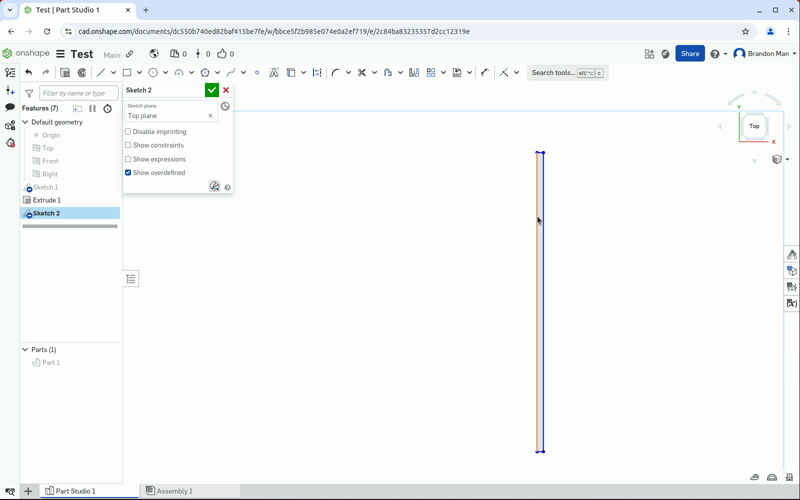
scroll(6)
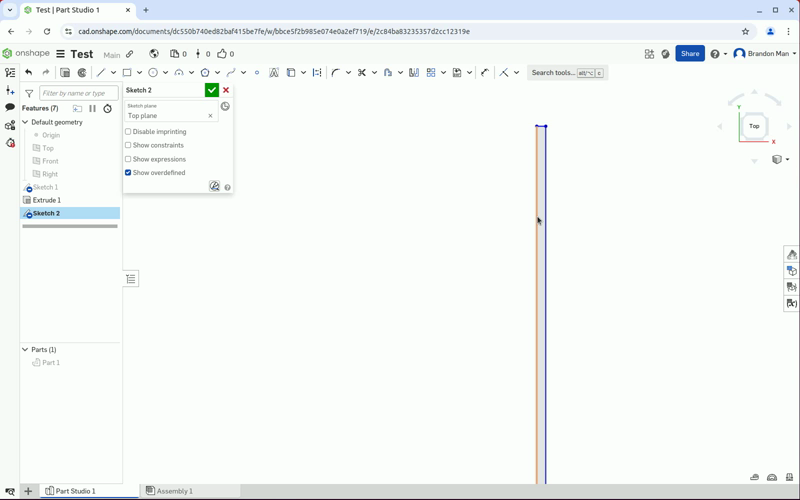
scroll(6)
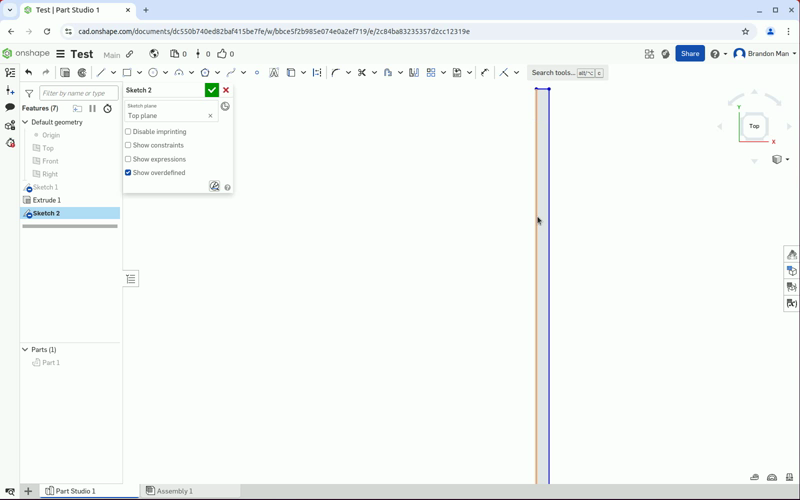
scroll(6)
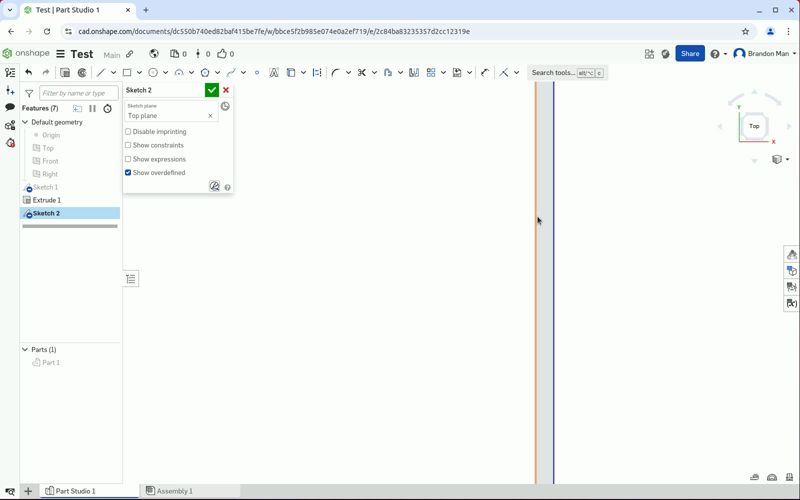
scroll(6)
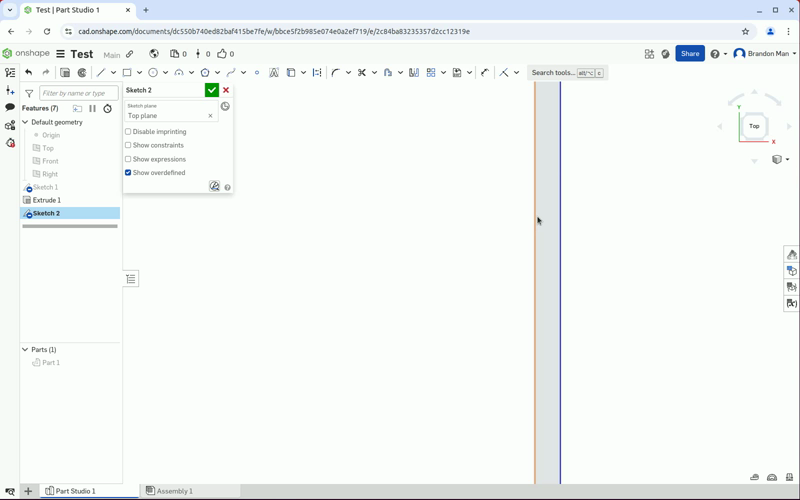
scroll(6)
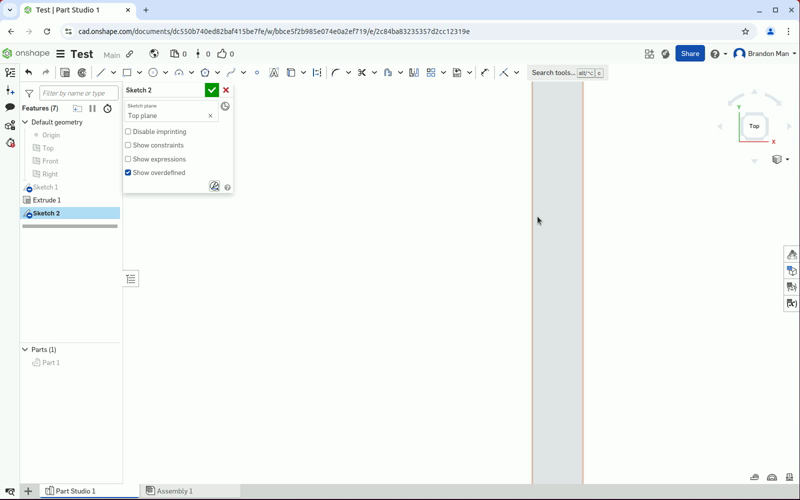
click(537, 216)
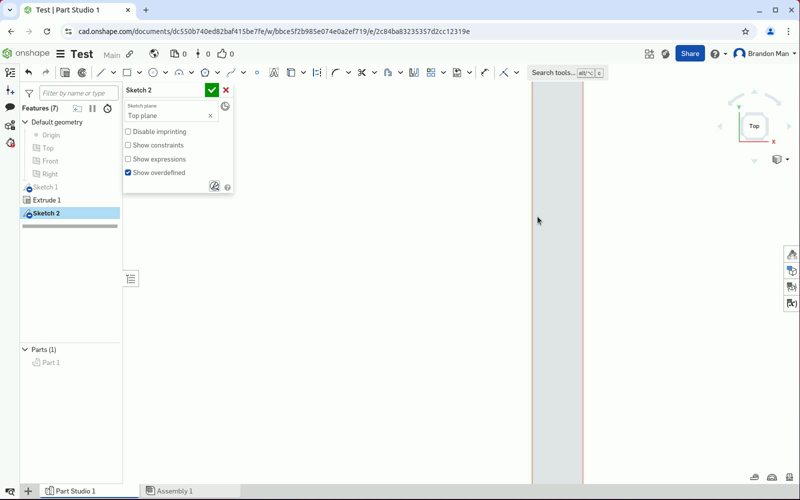
scroll(-6)
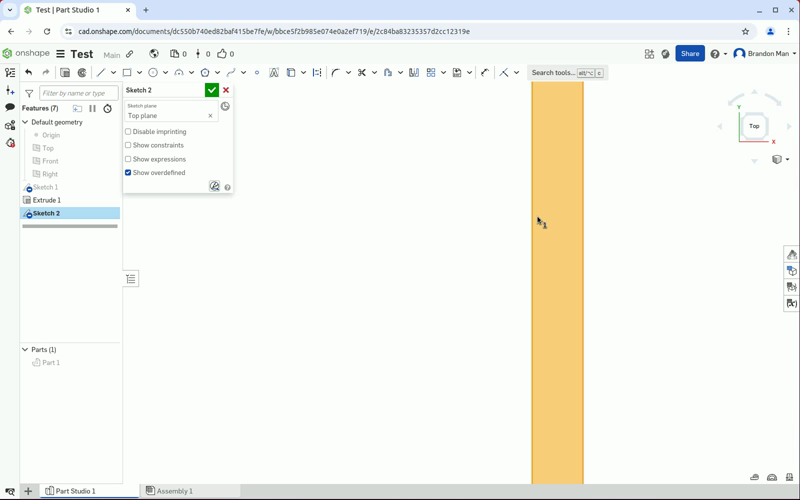
scroll(-6)
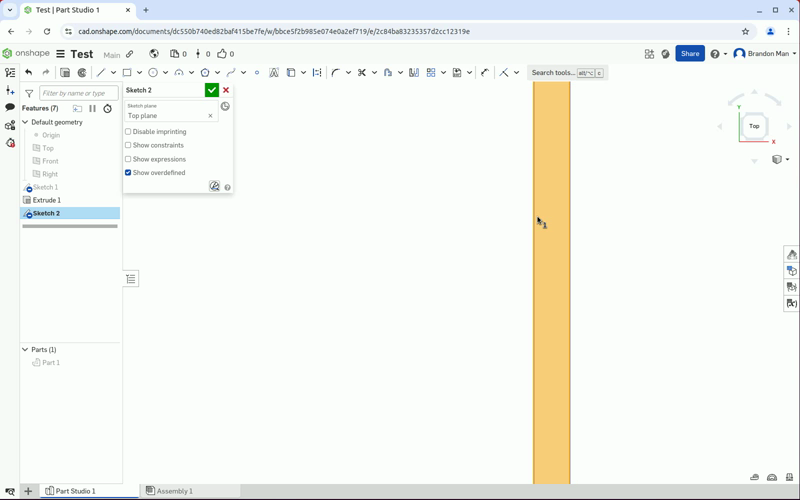
scroll(-6)
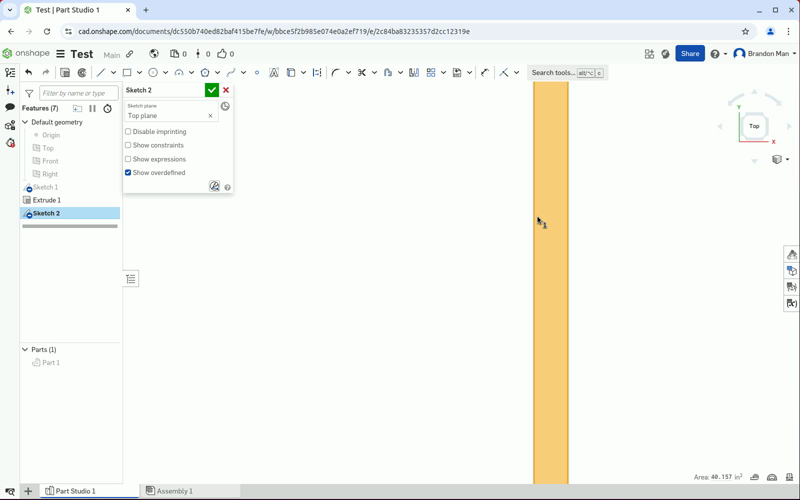
scroll(-6)
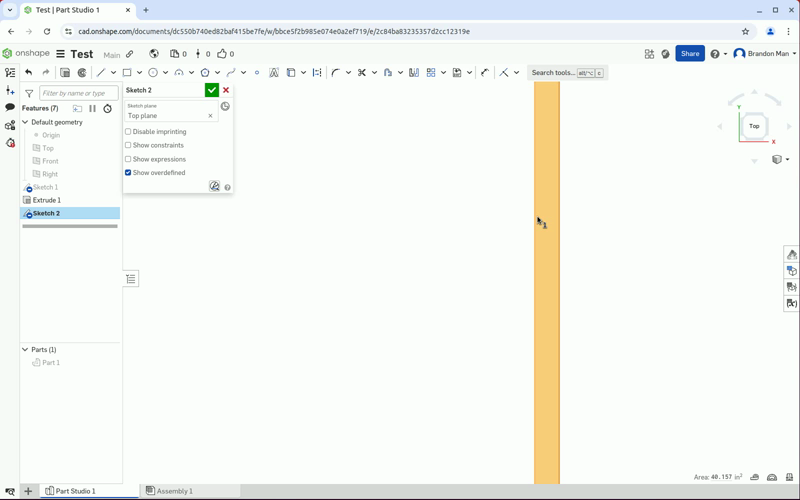
scroll(-6)
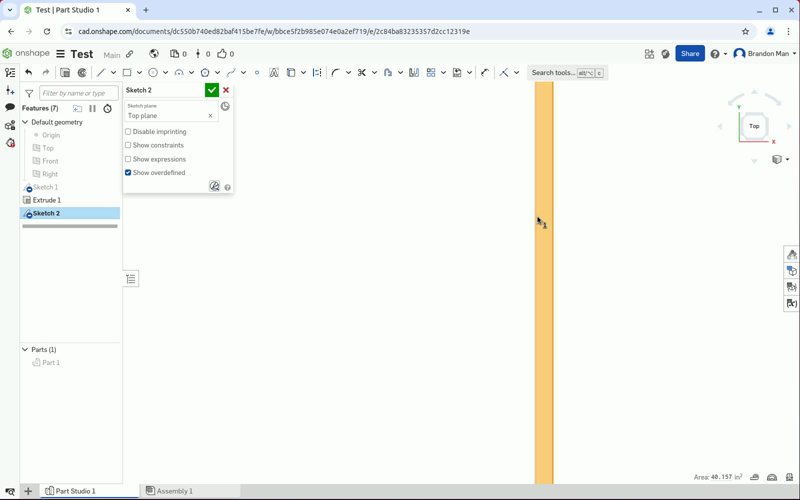
scroll(-6)
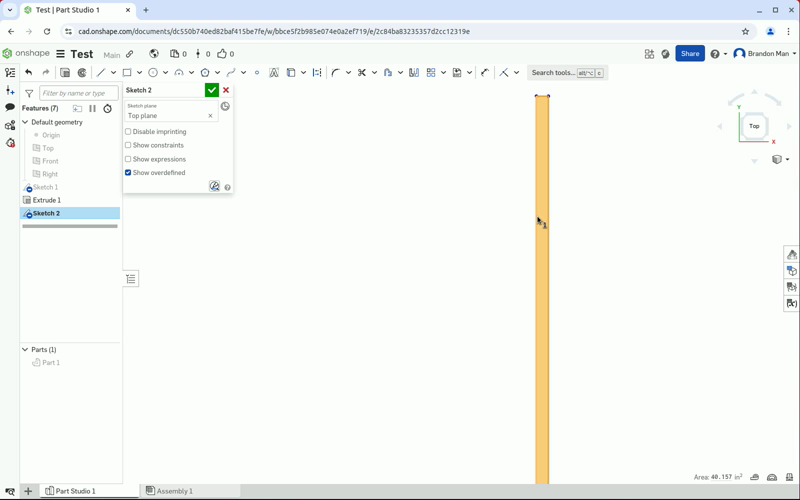
scroll(-6)
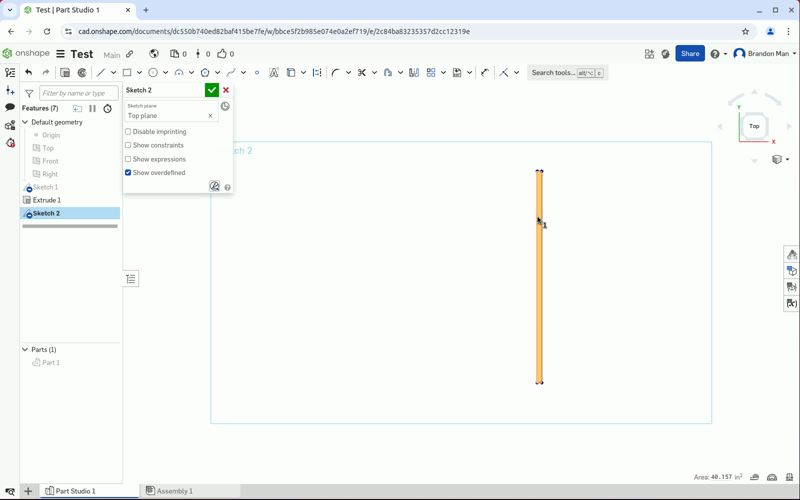
mouse_move(73, 352)
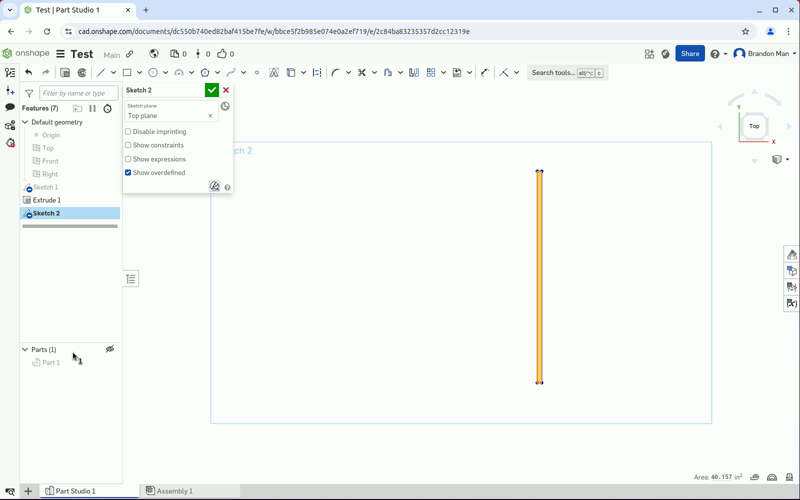
key(shift+y)
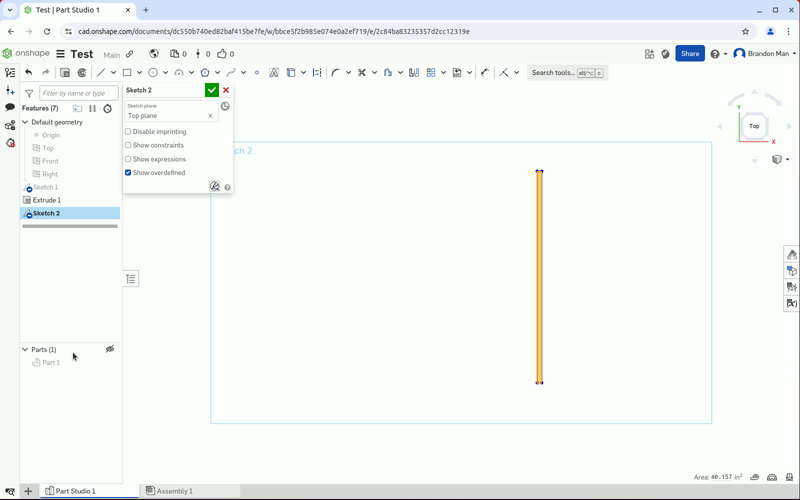
key(shift+e)
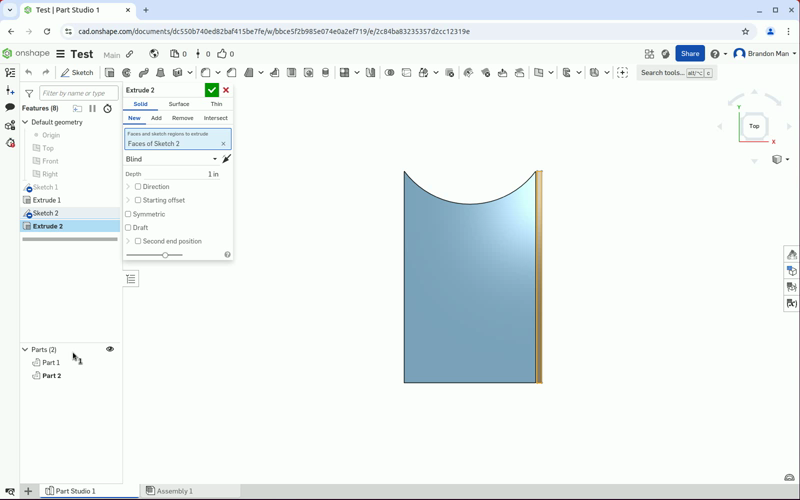
mouse_move(143, 106)
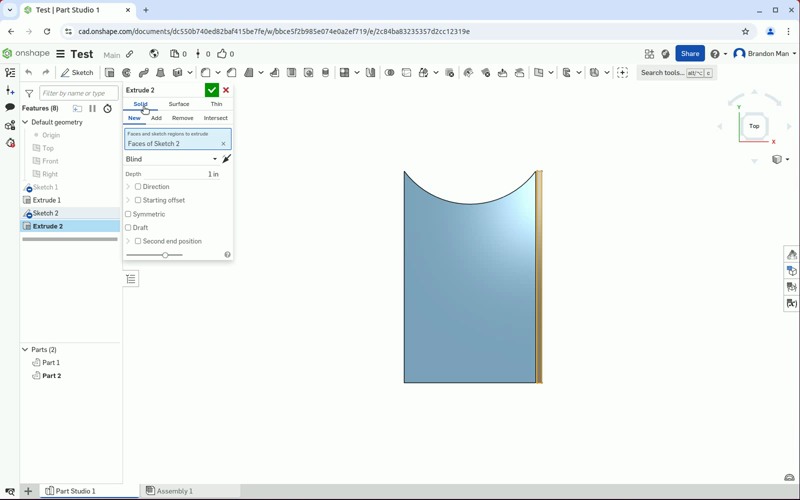
click(143, 106)
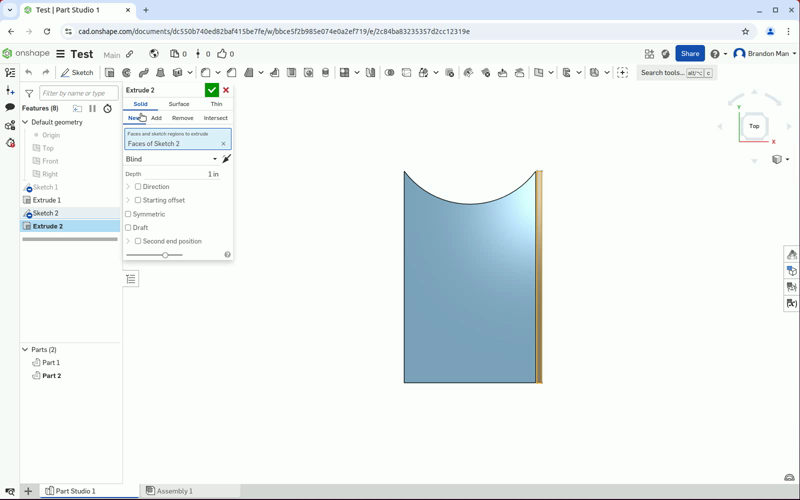
mouse_move(137, 120)
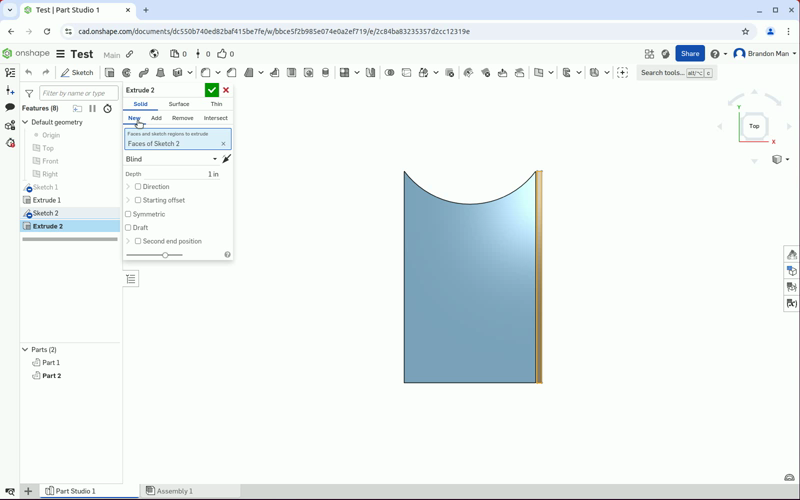
click(137, 120)
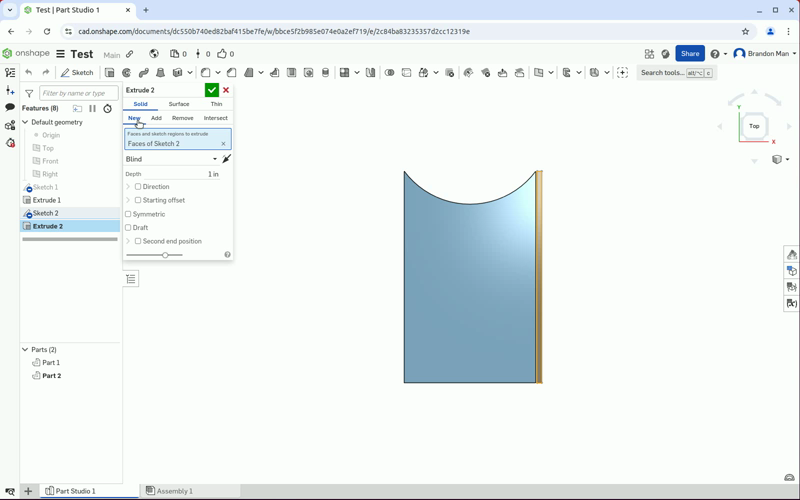
key(tab, 4)
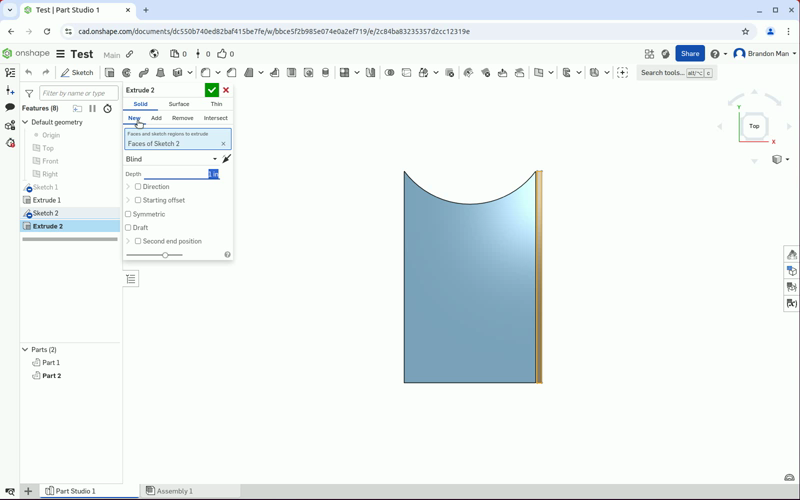
text(8.184)
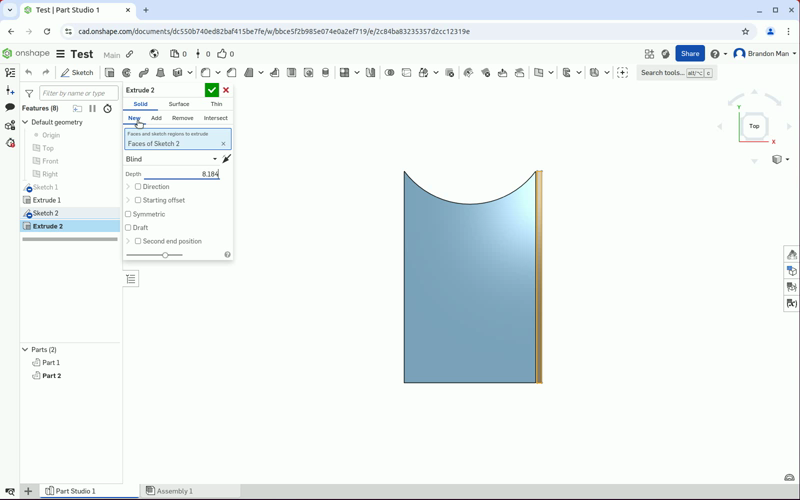
key(enter)
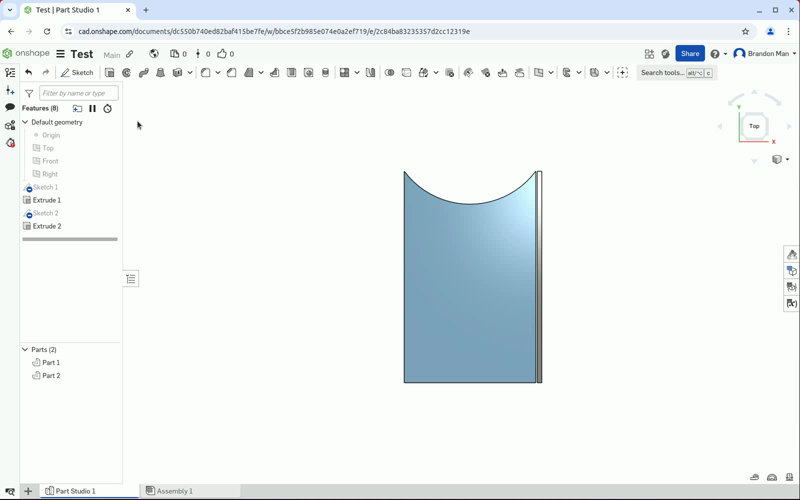
key(shift+h)
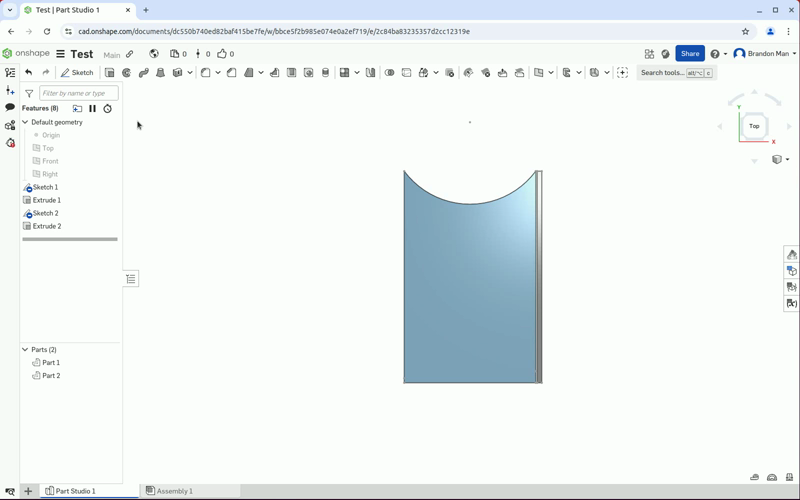
key(shift+h)
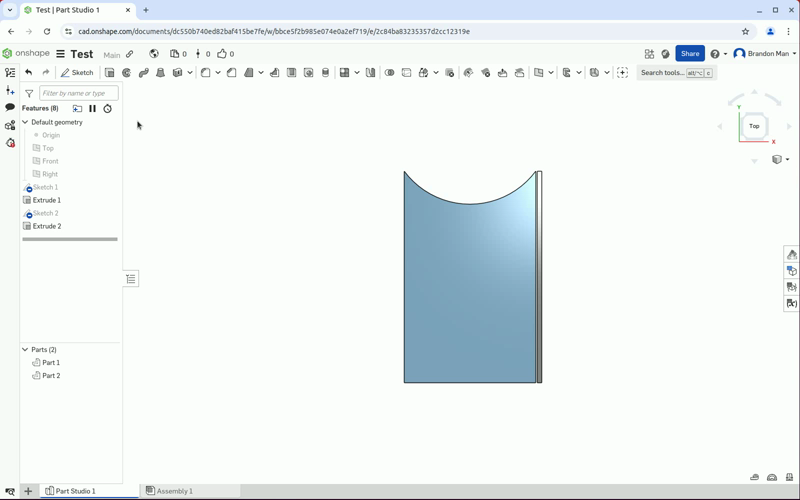
mouse_move(73, 189)
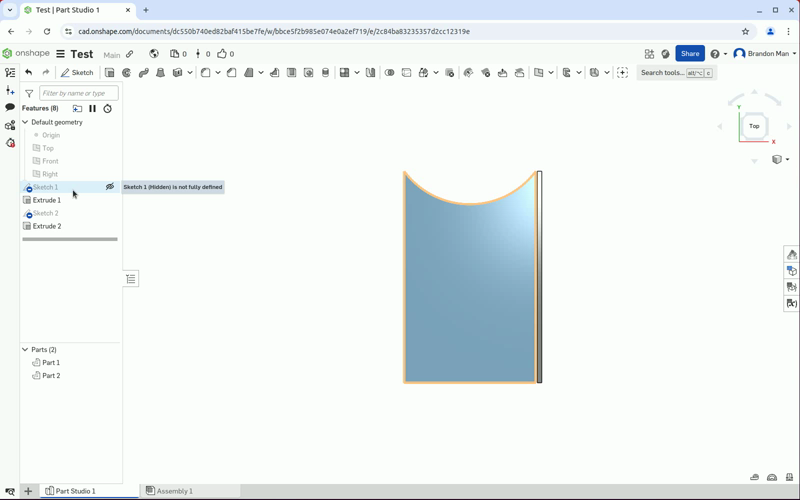
click(73, 189)
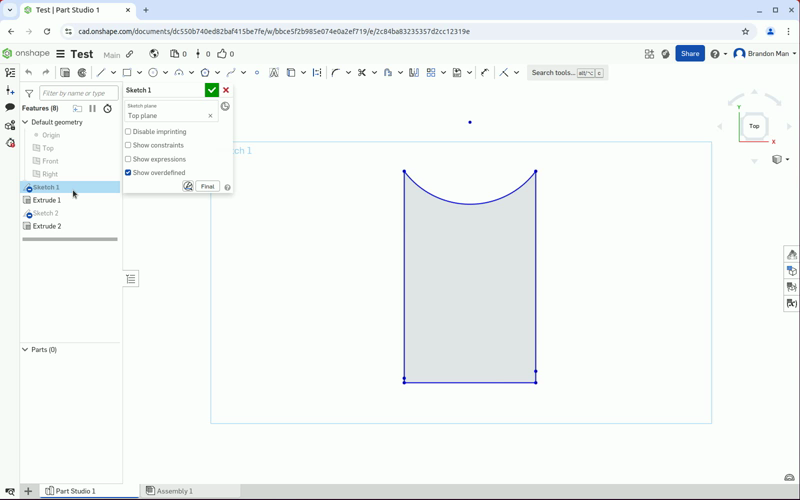
mouse_move(229, 92)
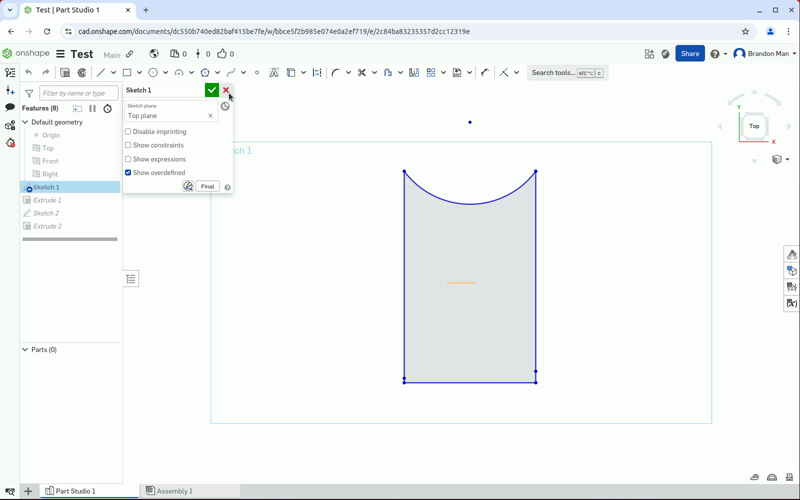
click(229, 92)
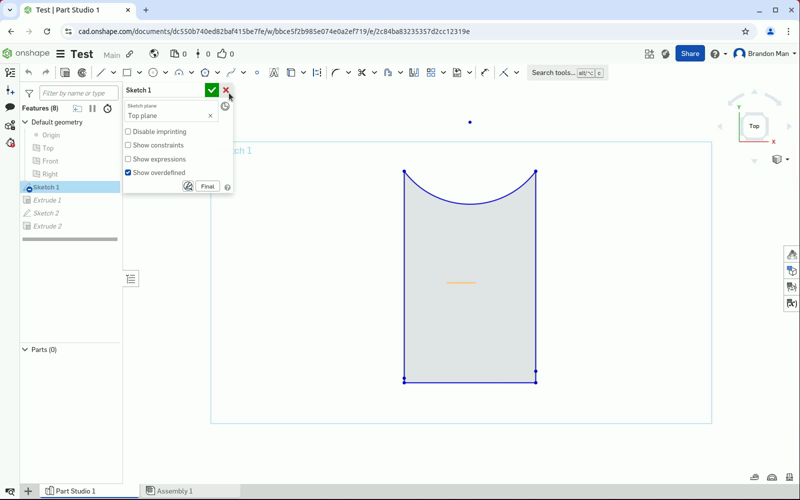
key(shift+s)
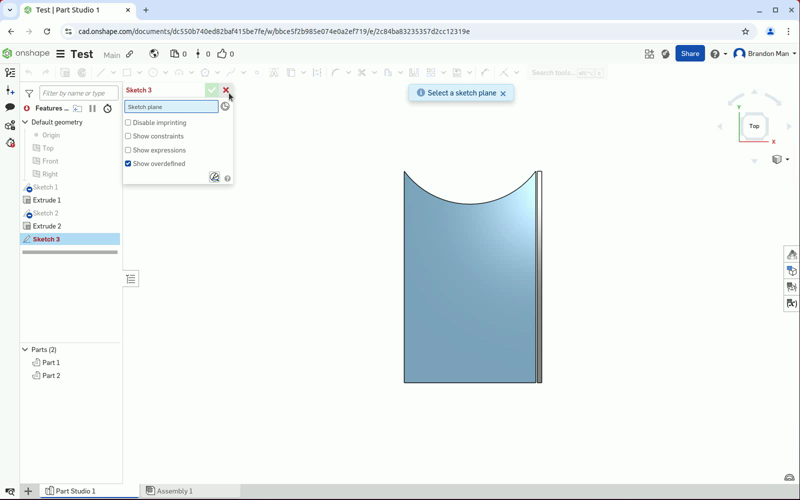
mouse_move(73, 150)
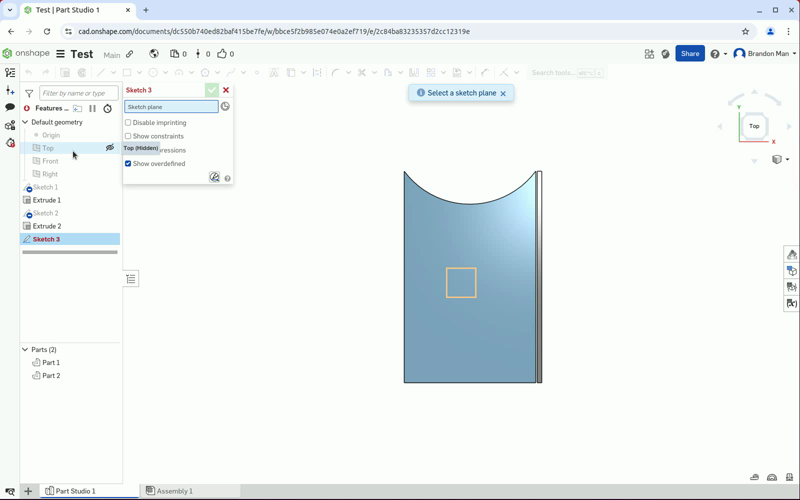
click(73, 150)
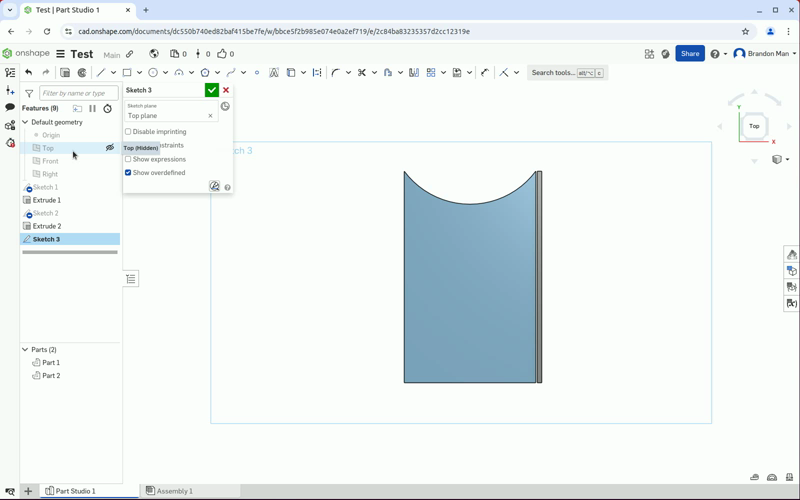
mouse_move(73, 352)
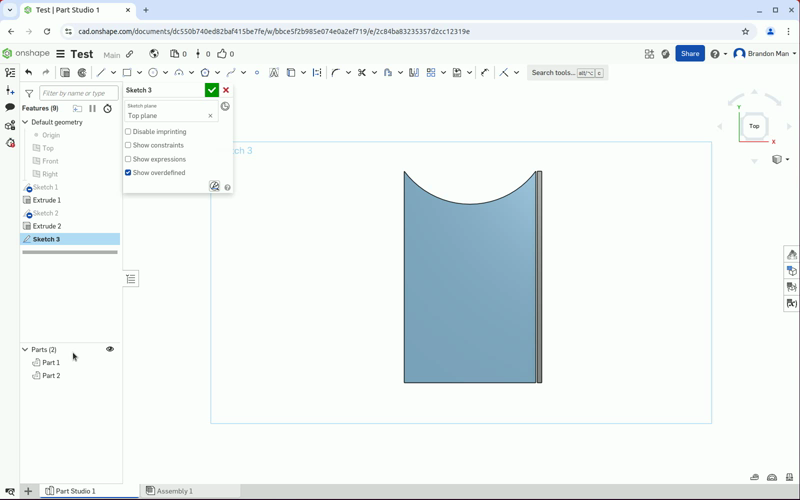
key(y)
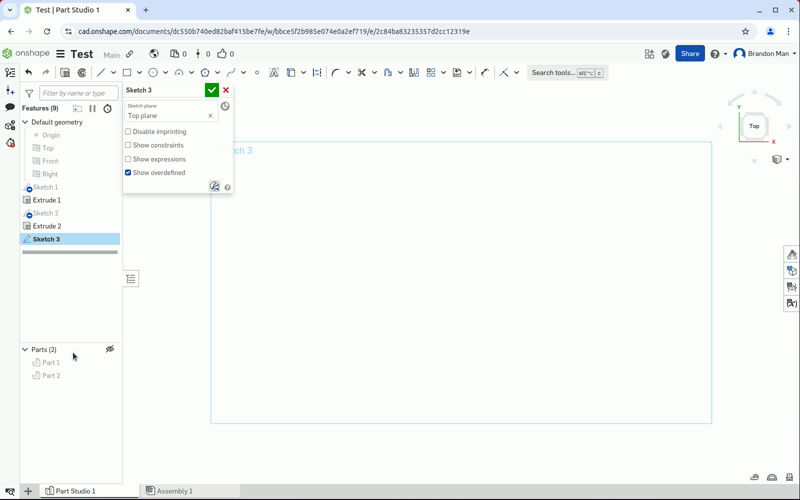
key(l)
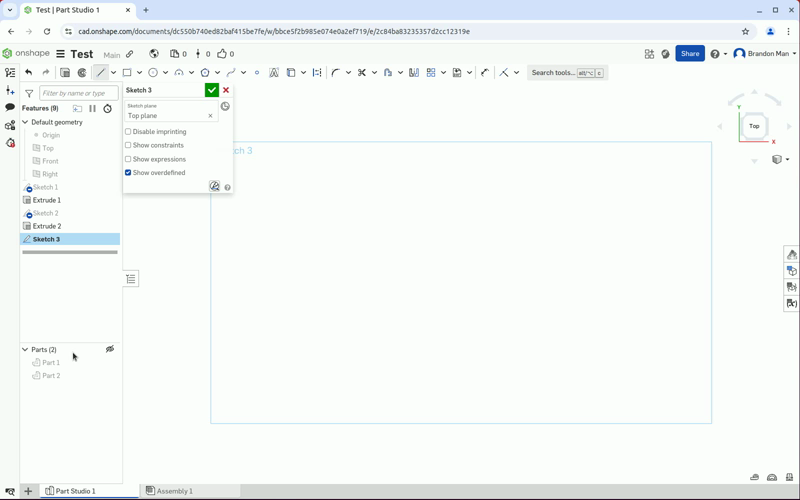
key_down(shift)
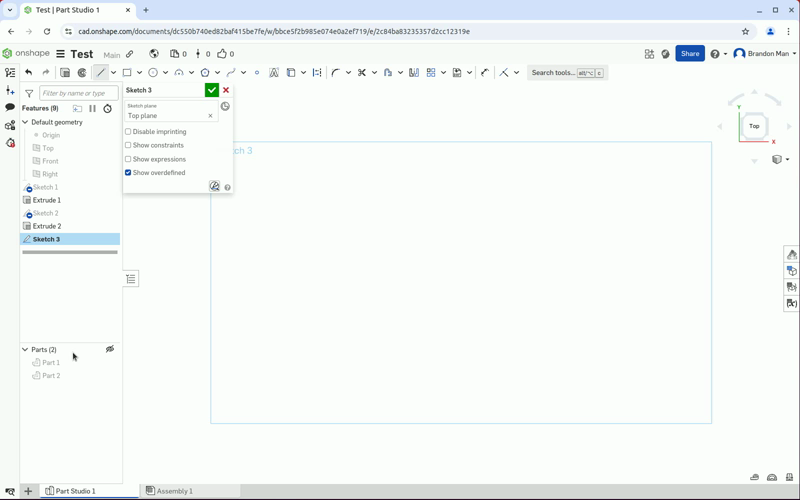
mouse_move(399, 382)
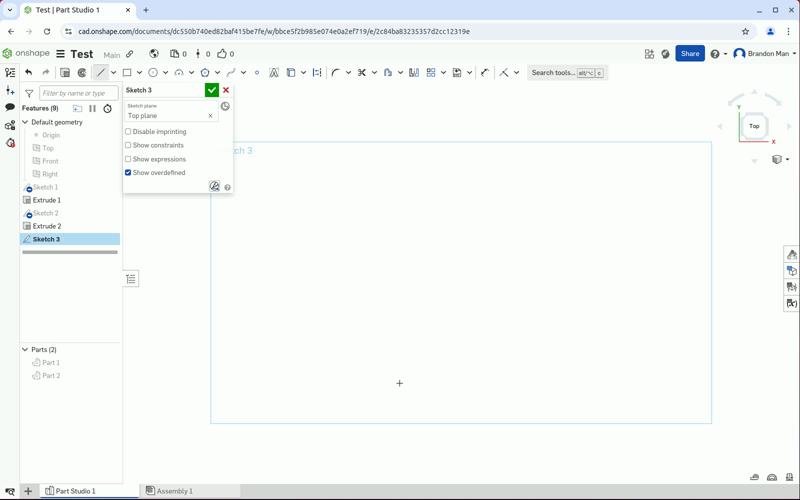
click(399, 382)
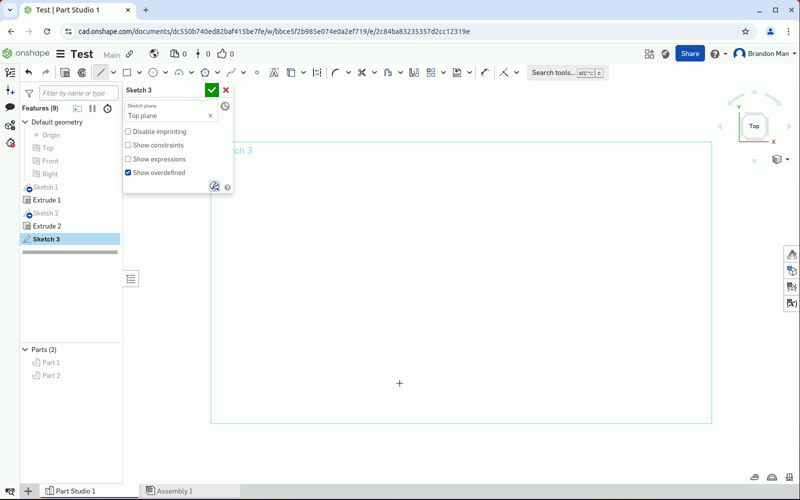
key_up(shift)
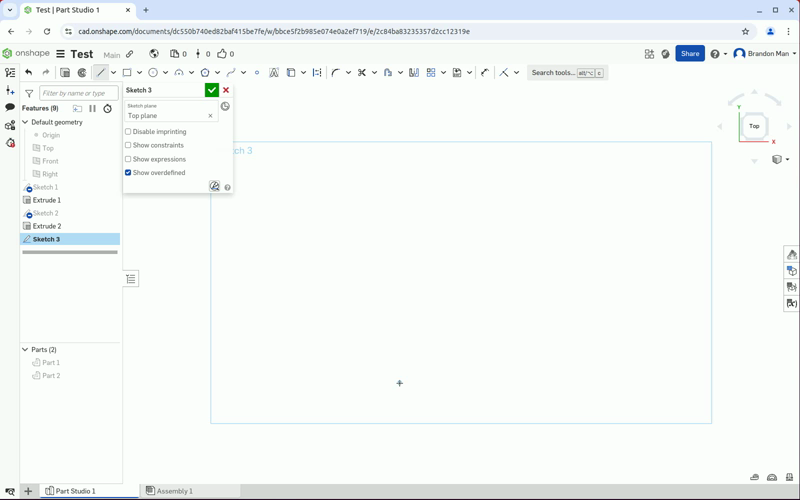
key_down(shift)
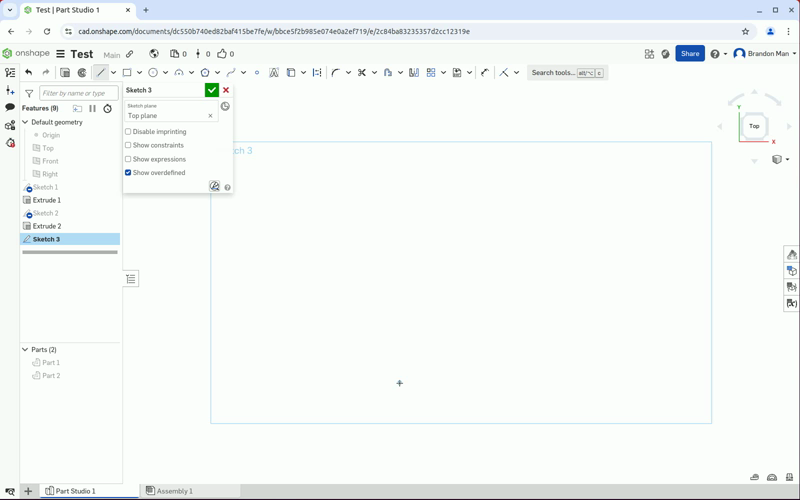
mouse_move(429, 382)
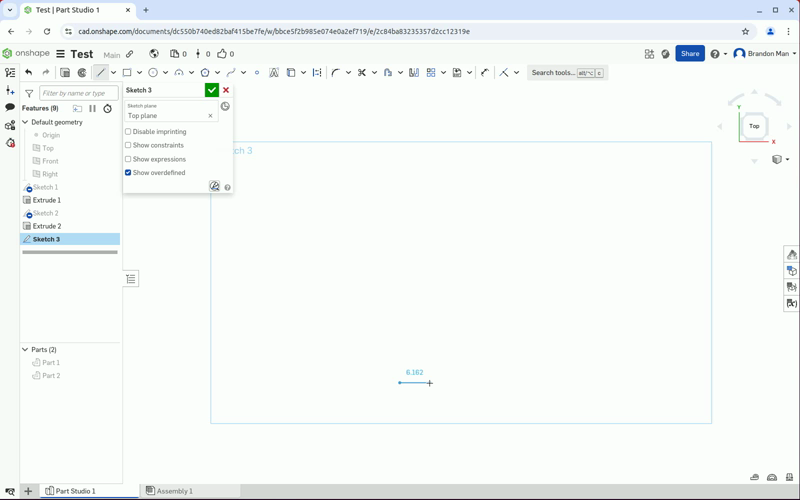
mouse_move(404, 382)
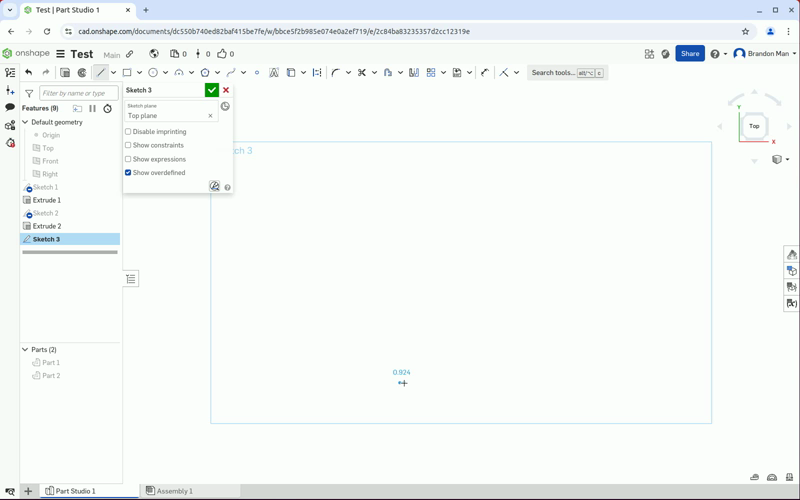
scroll(6)
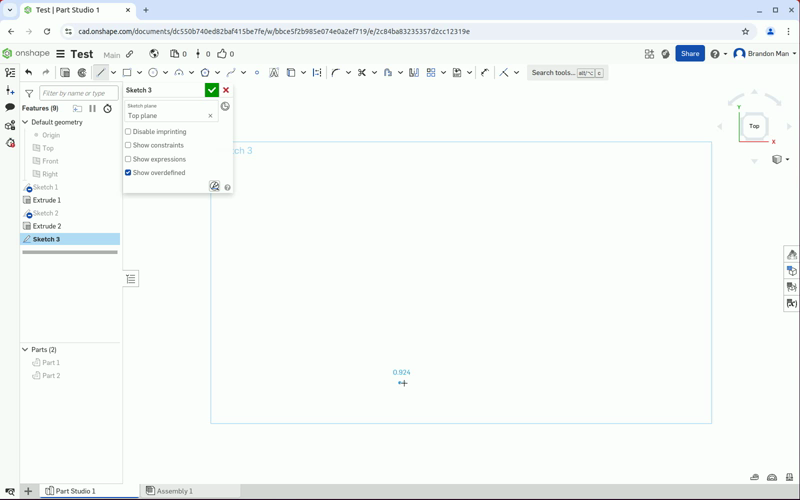
scroll(6)
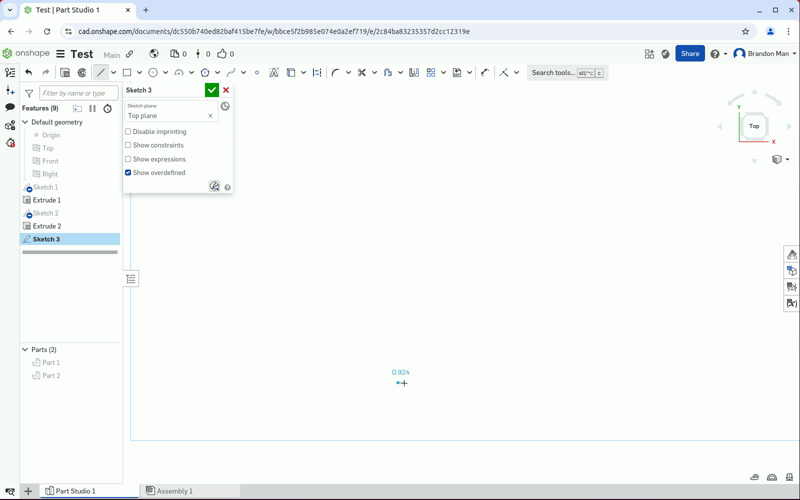
scroll(6)
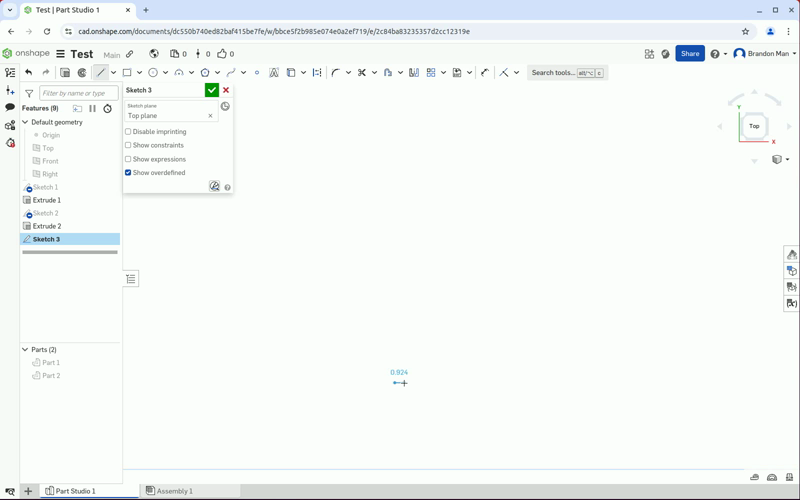
scroll(6)
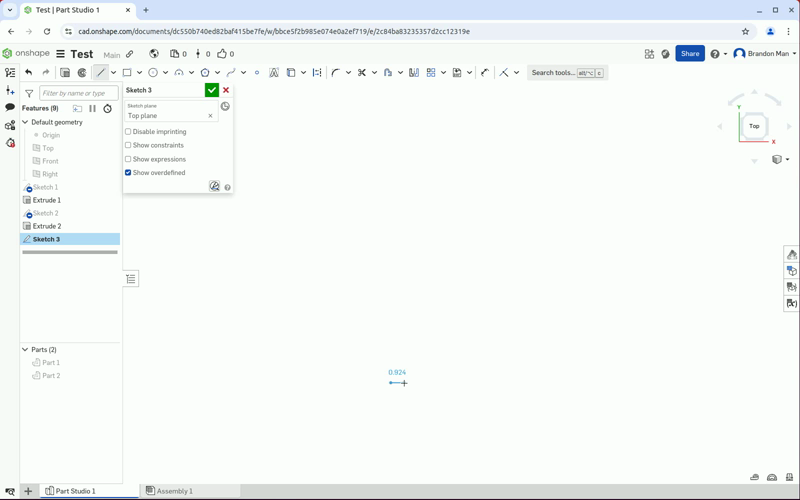
scroll(6)
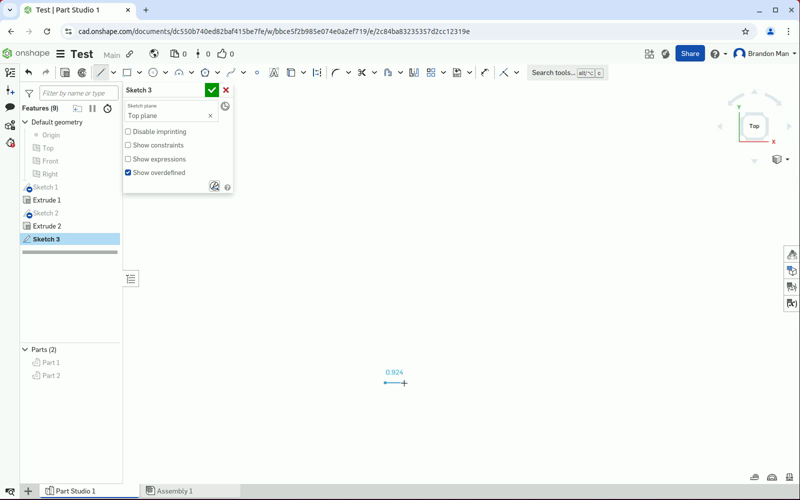
scroll(6)
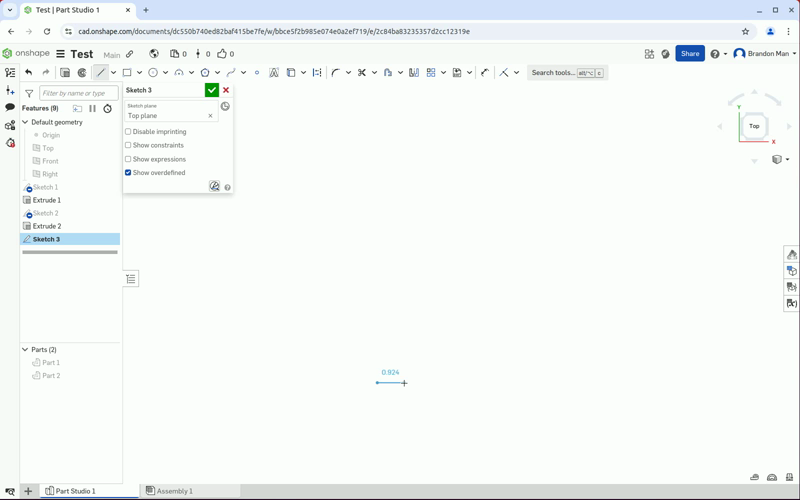
scroll(6)
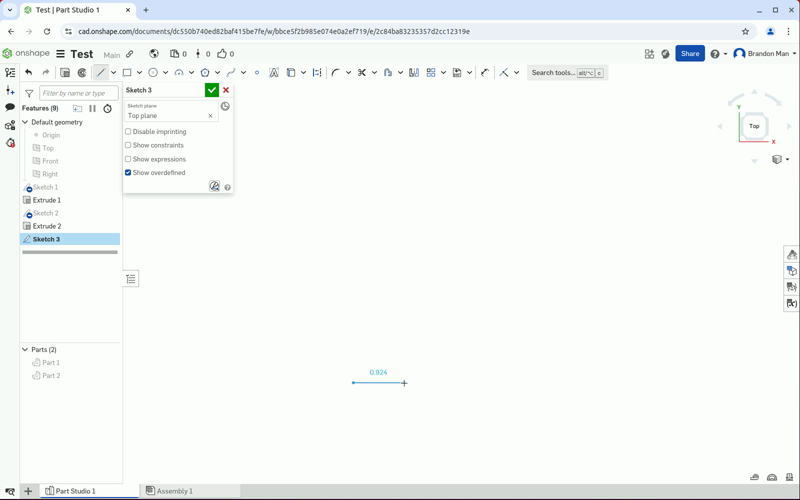
click(404, 382)
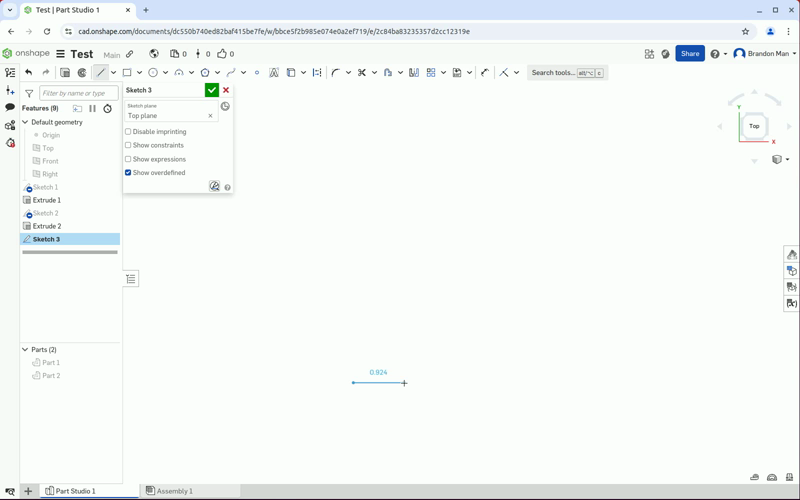
scroll(-6)
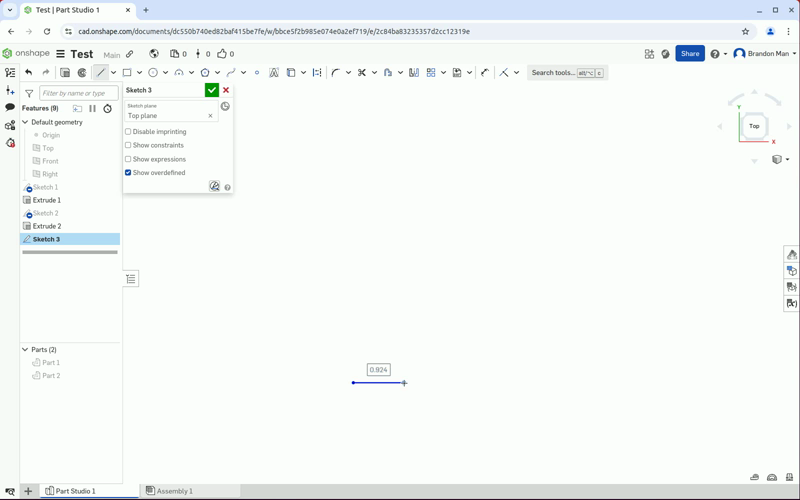
scroll(-6)
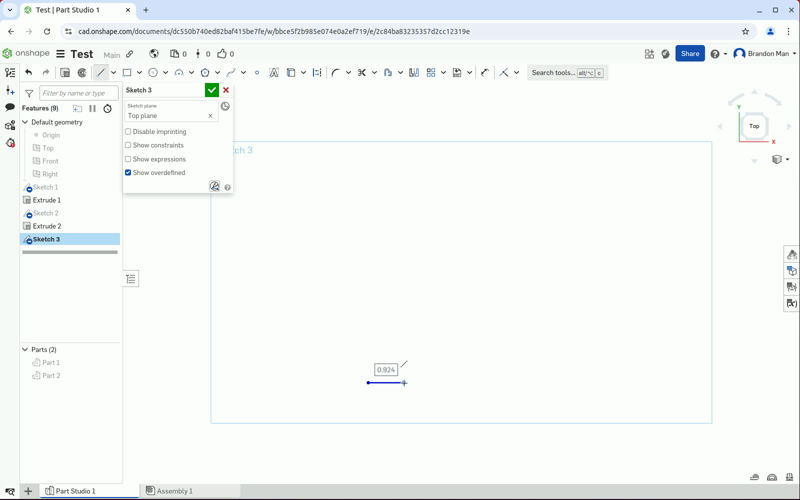
scroll(-6)
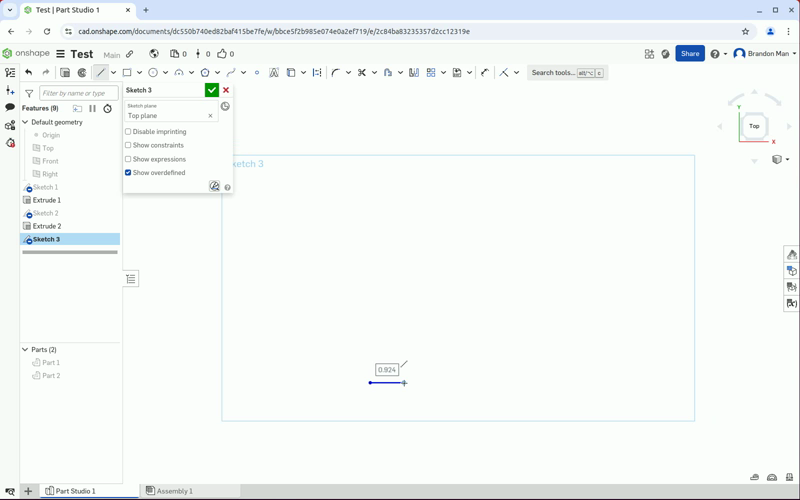
scroll(-6)
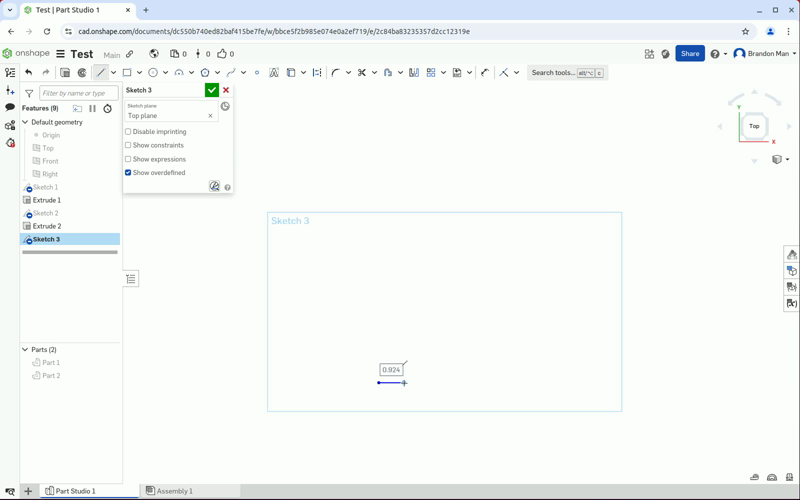
scroll(-6)
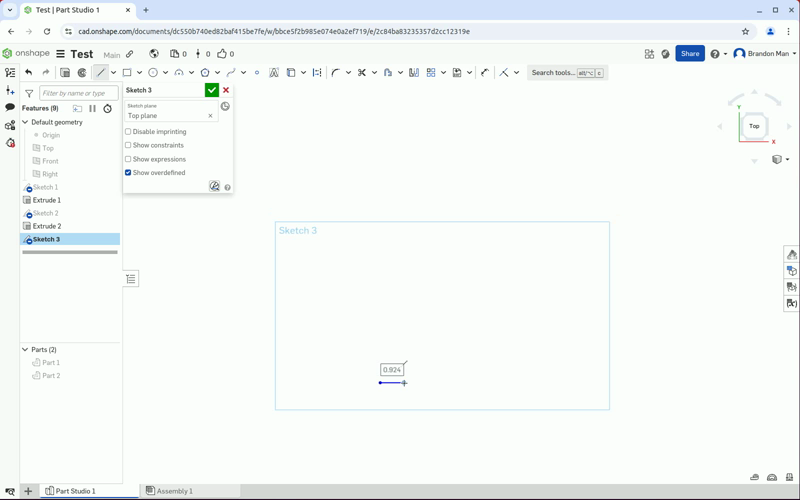
scroll(-6)
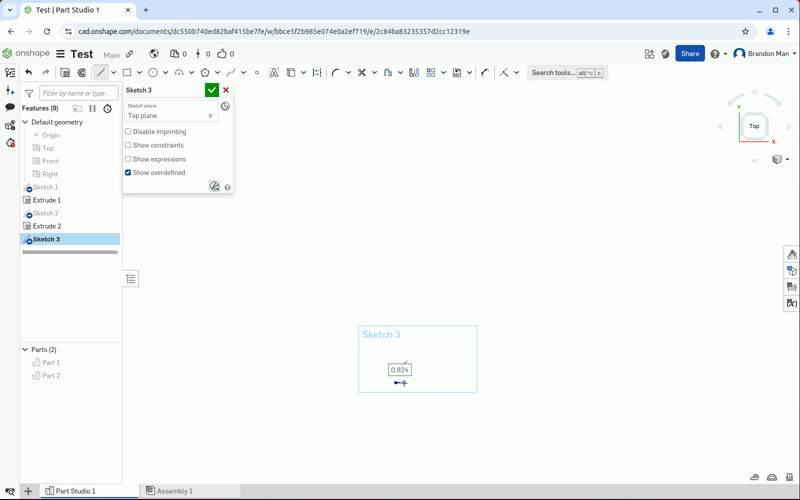
scroll(-6)
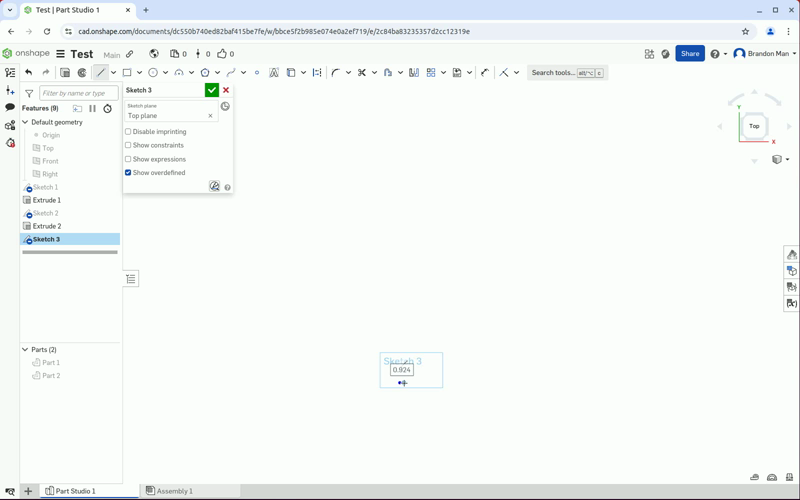
key_up(shift)
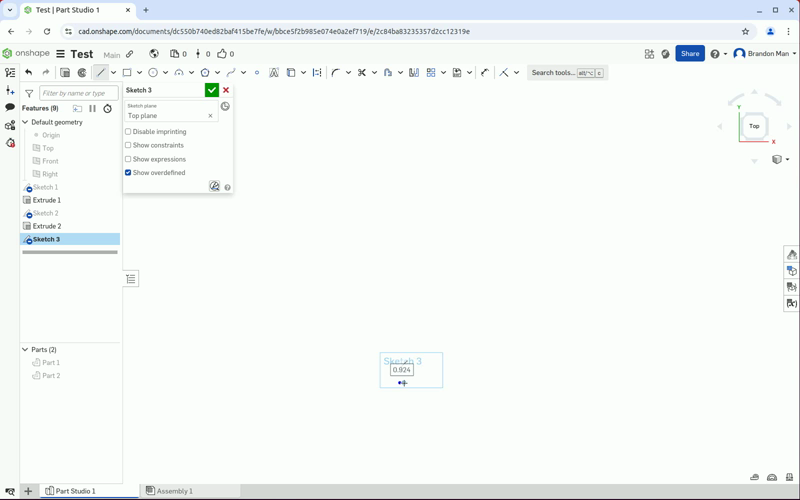
key_down(shift)
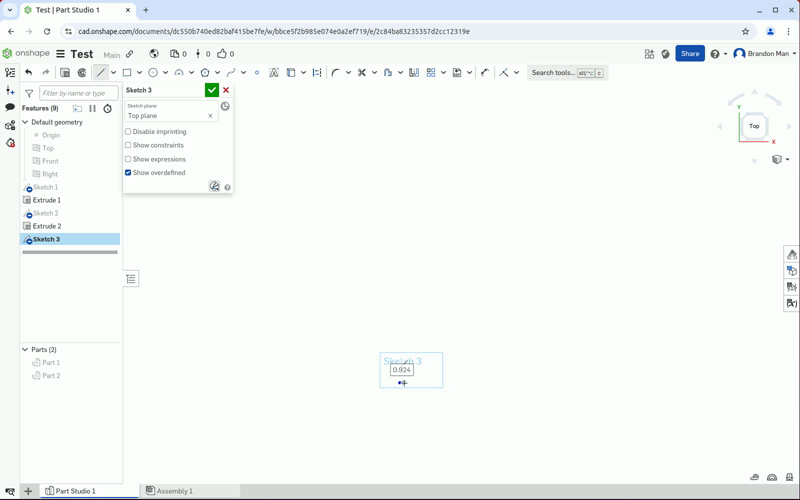
mouse_move(404, 171)
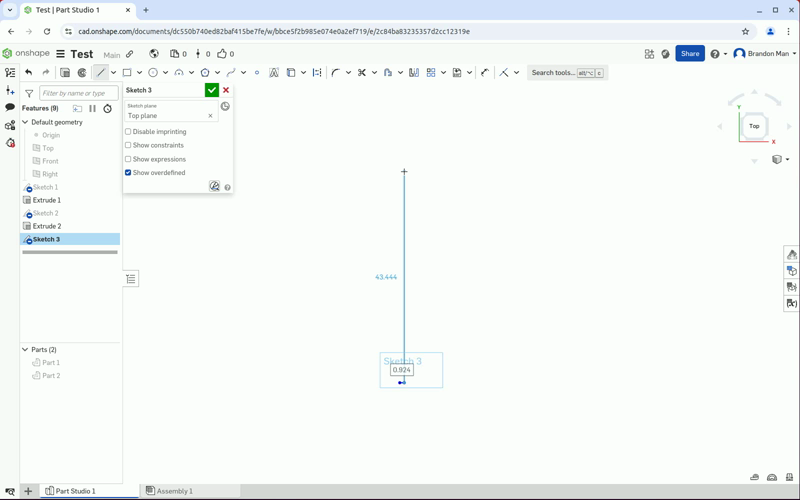
click(404, 171)
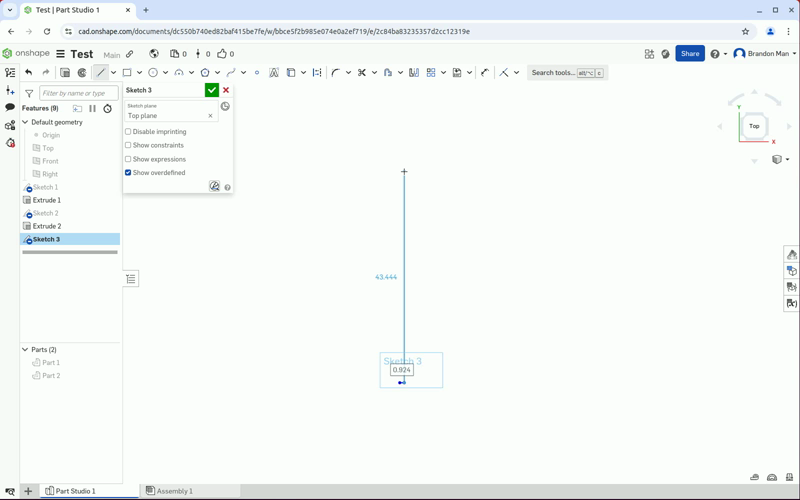
key_up(shift)
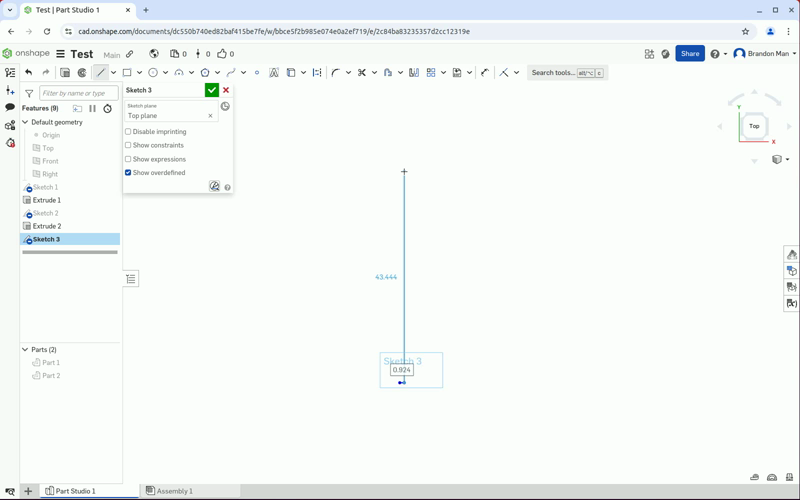
key_down(shift)
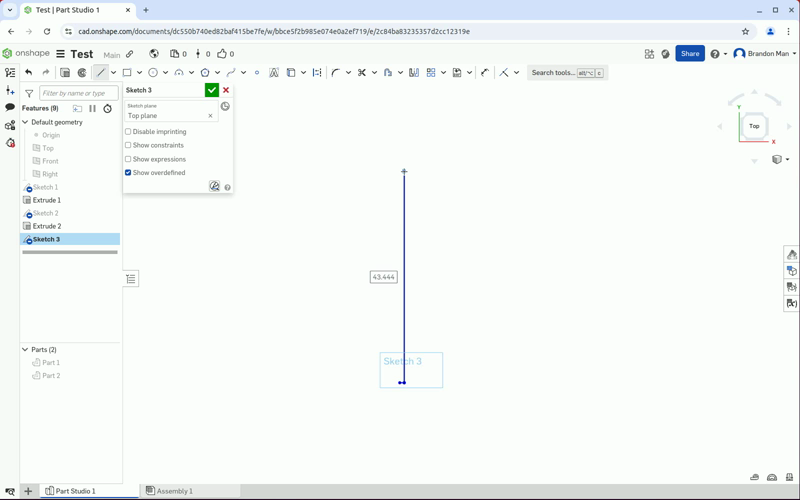
mouse_move(434, 171)
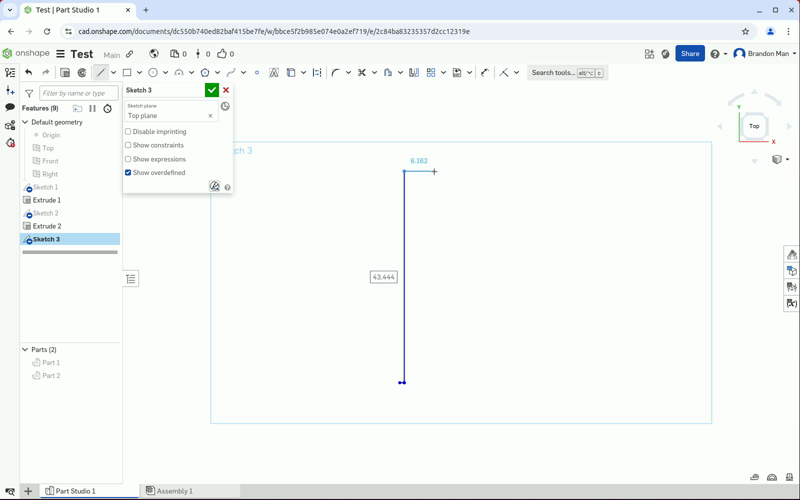
mouse_move(399, 171)
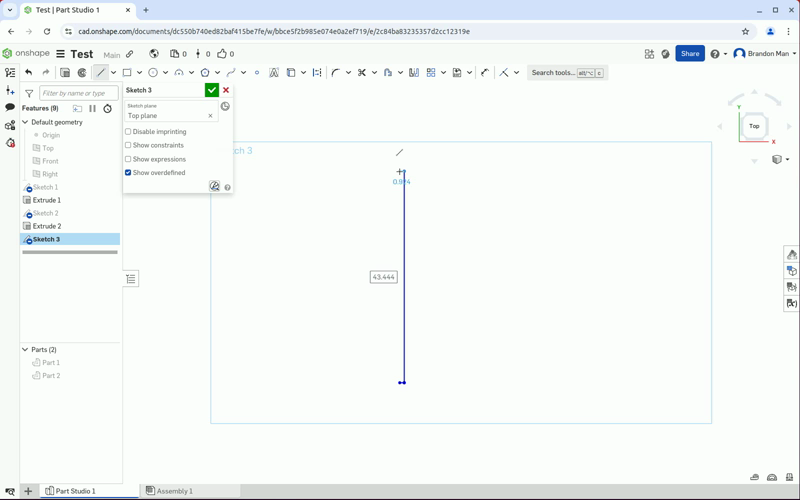
scroll(6)
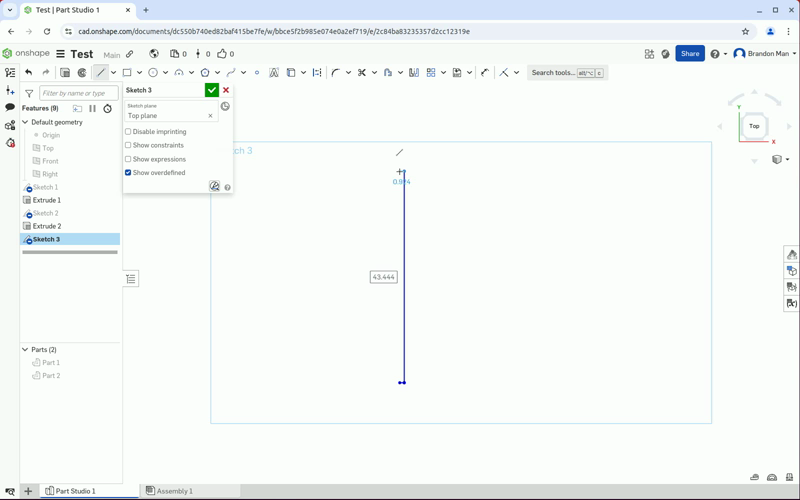
scroll(6)
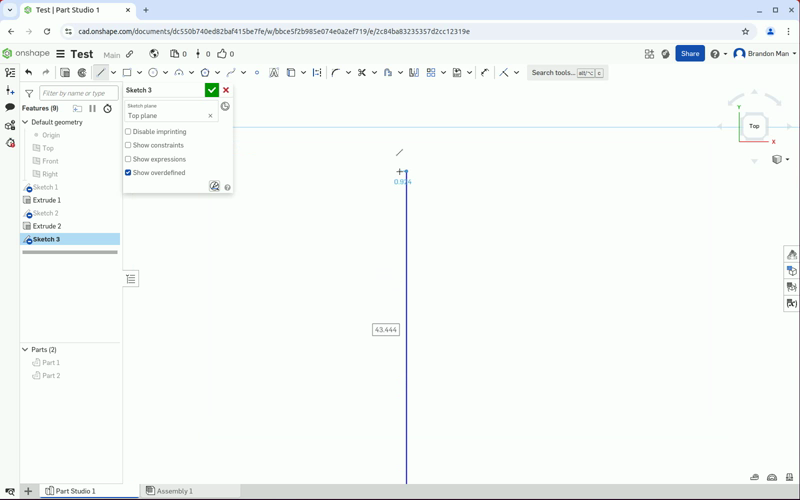
scroll(6)
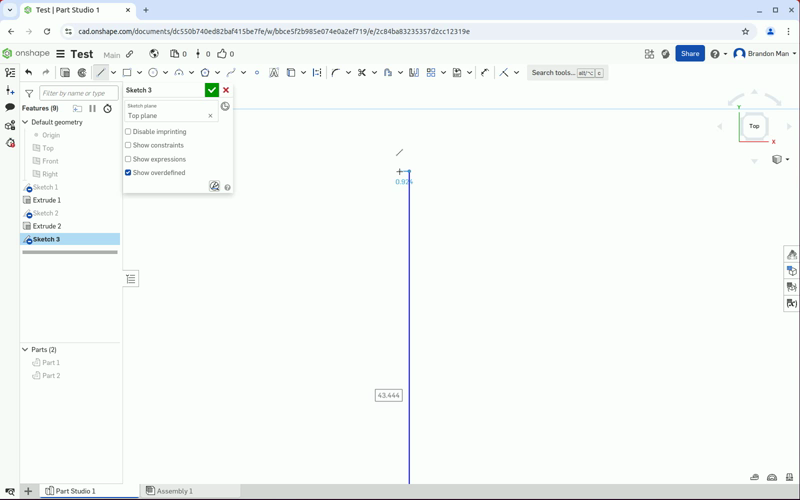
scroll(6)
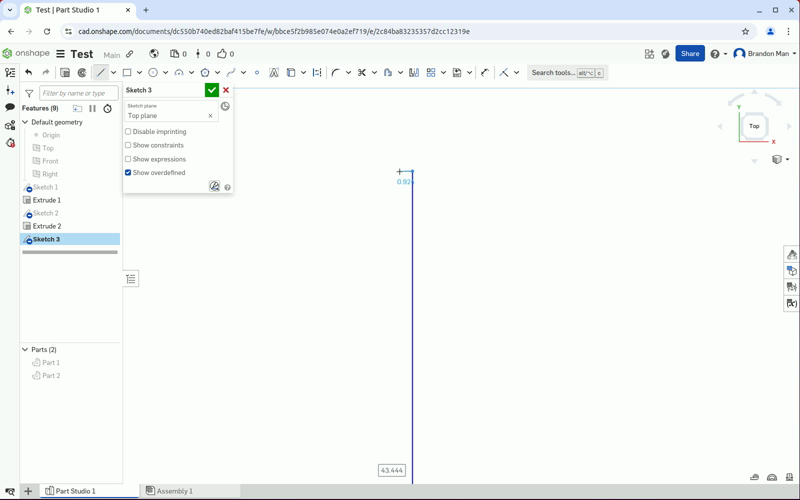
scroll(6)
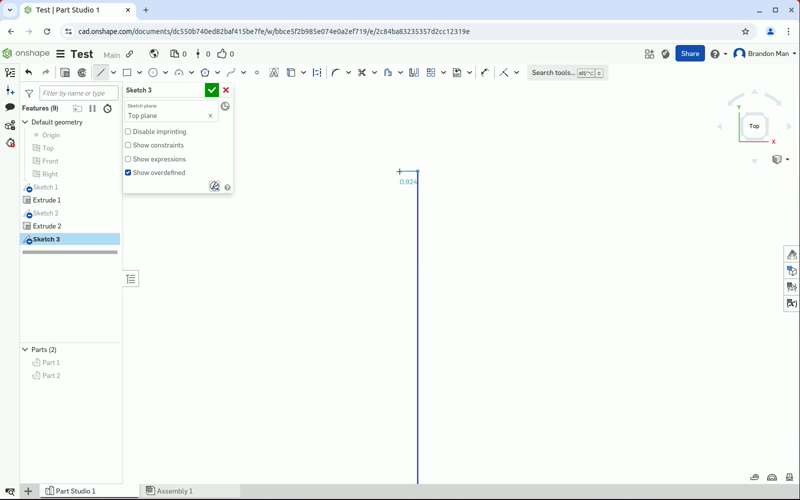
scroll(6)
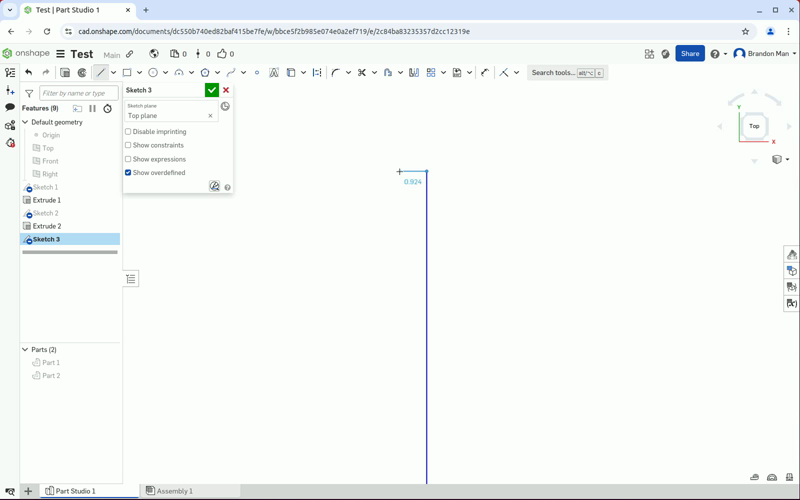
scroll(6)
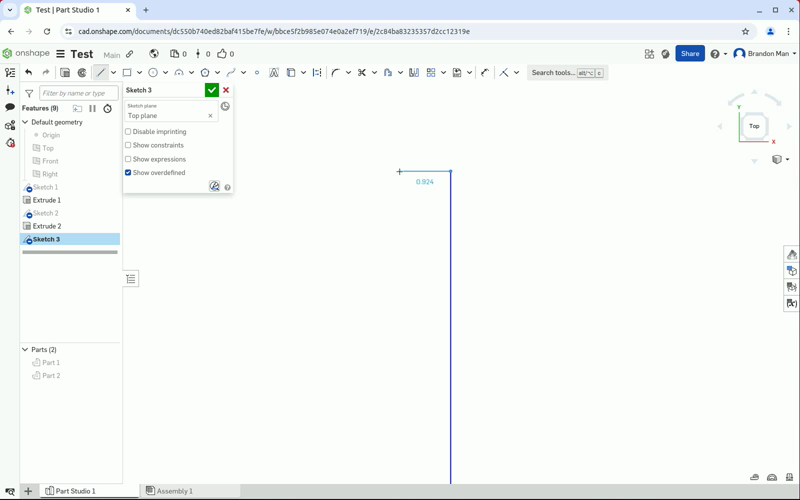
click(399, 171)
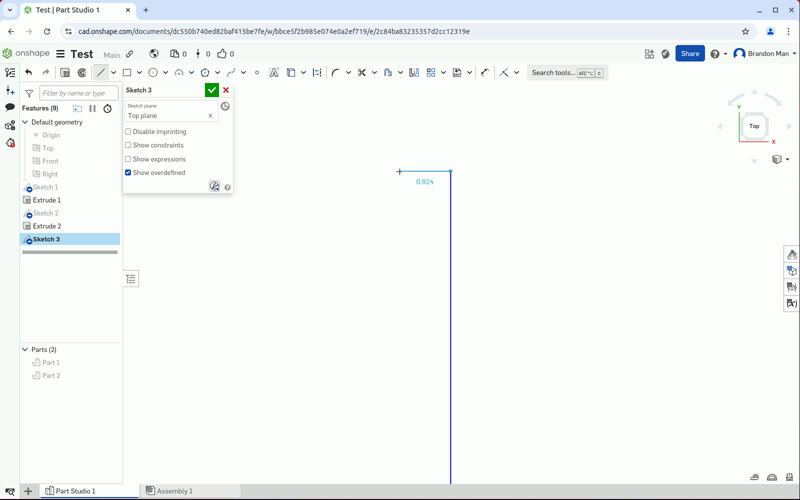
scroll(-6)
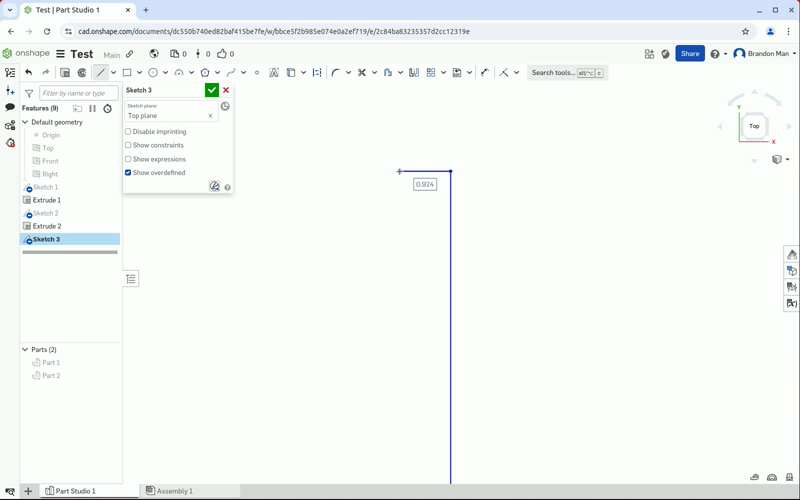
scroll(-6)
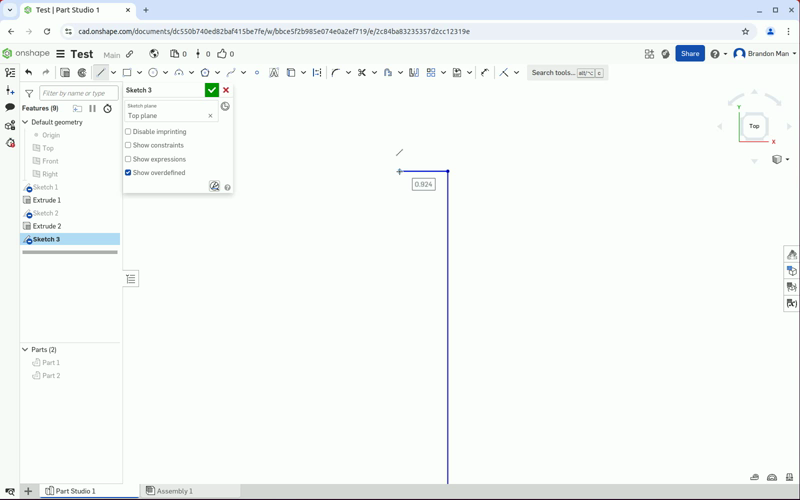
scroll(-6)
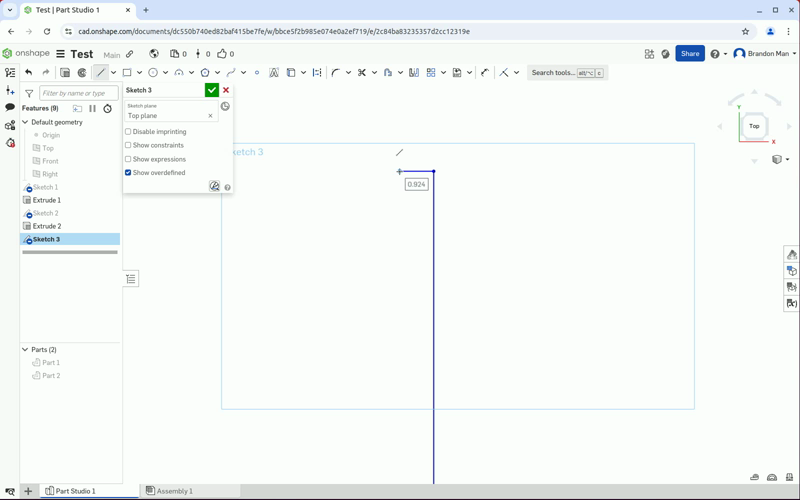
scroll(-6)
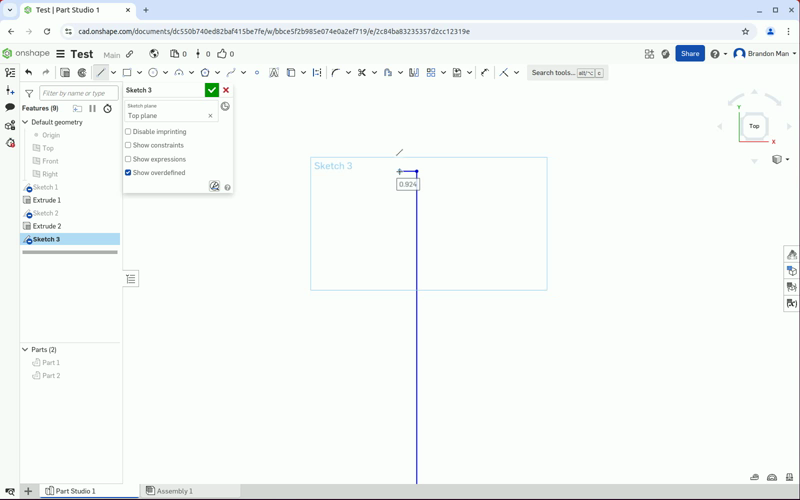
scroll(-6)
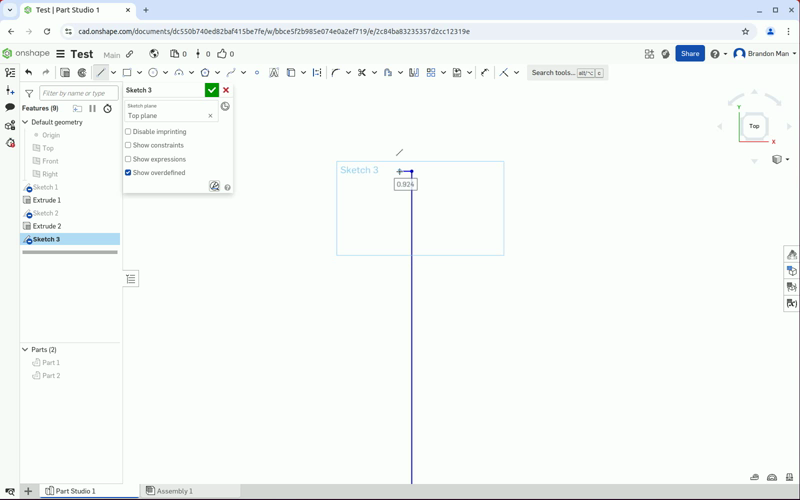
scroll(-6)
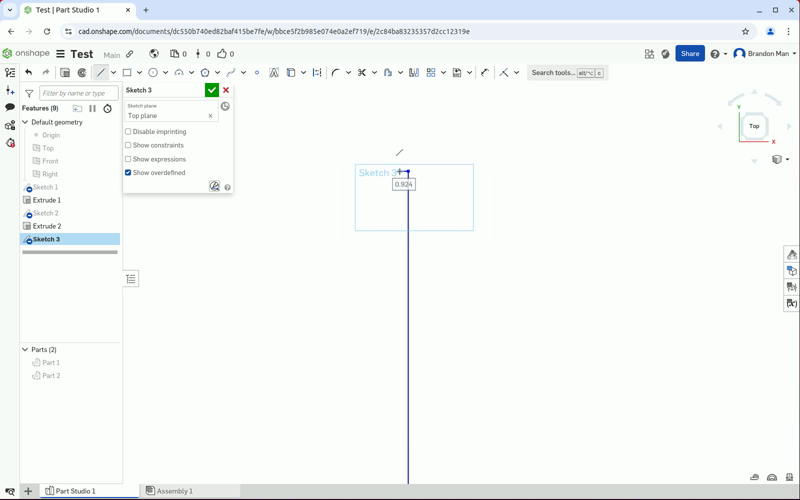
scroll(-6)
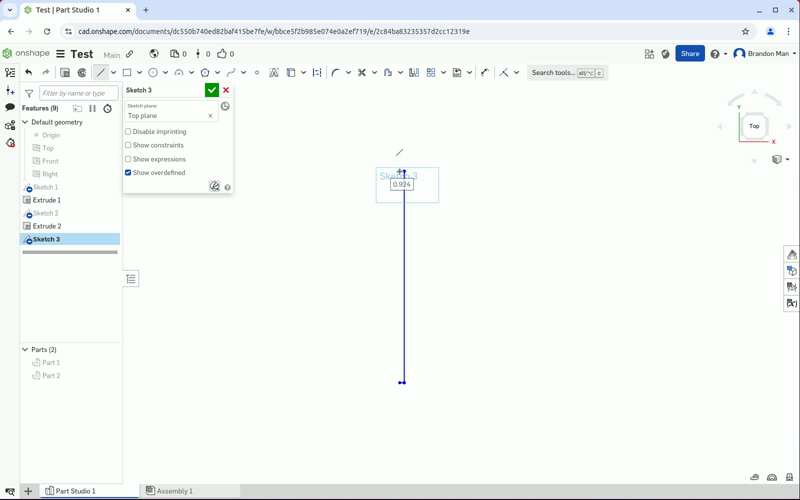
key_up(shift)
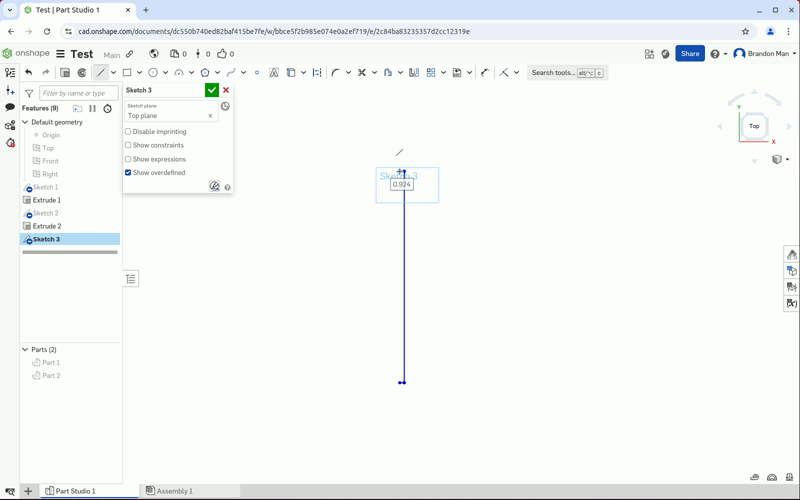
key_down(shift)
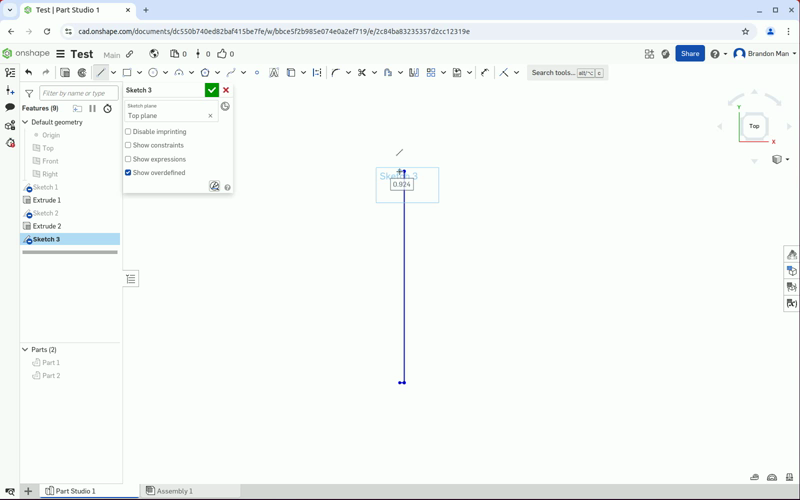
mouse_move(399, 382)
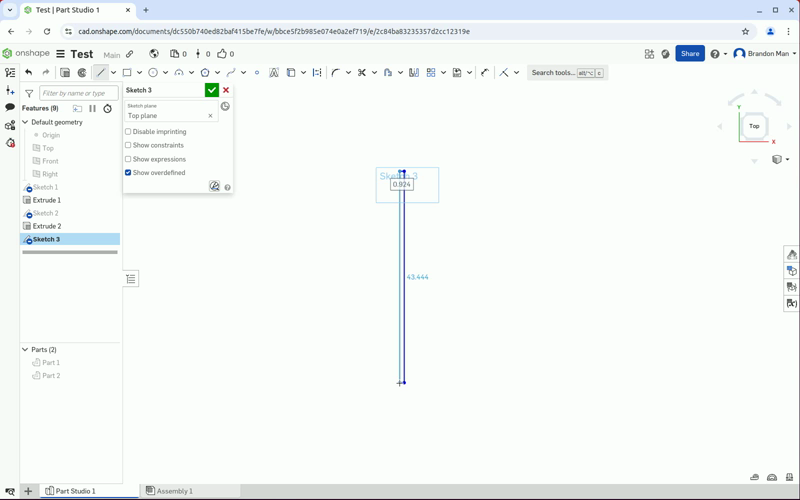
key_up(shift)
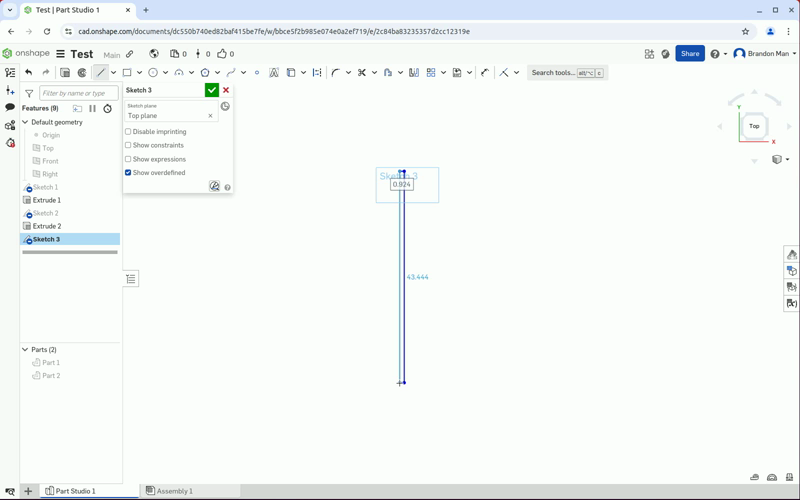
click(399, 382)
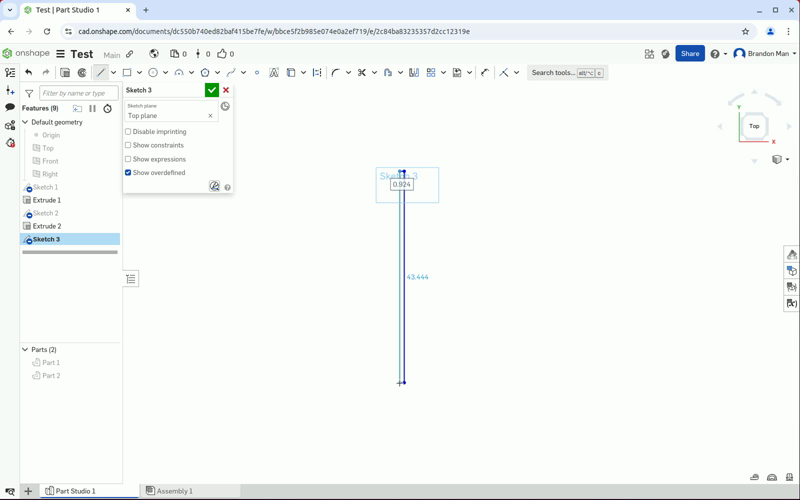
key(esc)
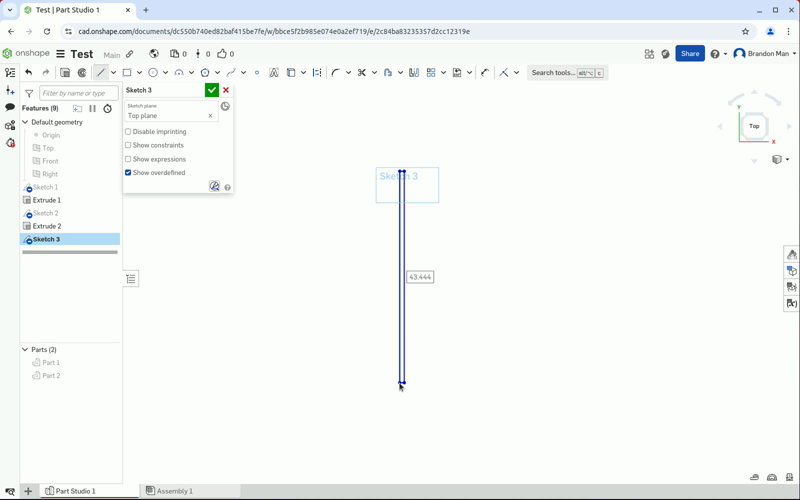
mouse_move(401, 228)
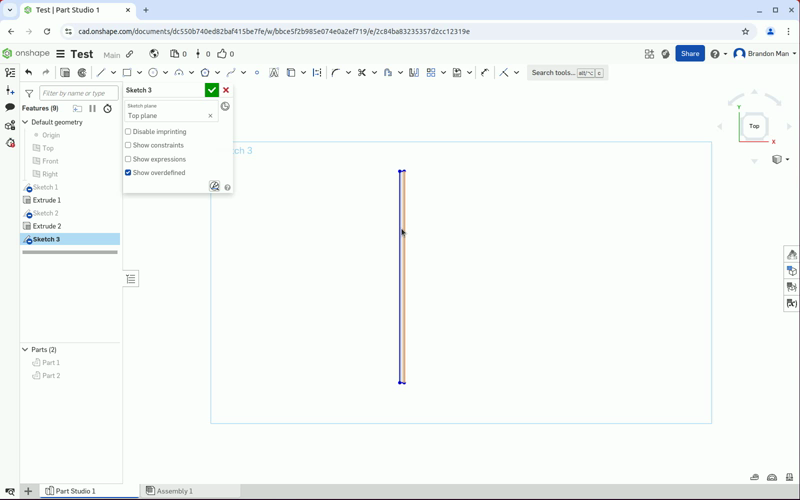
scroll(6)
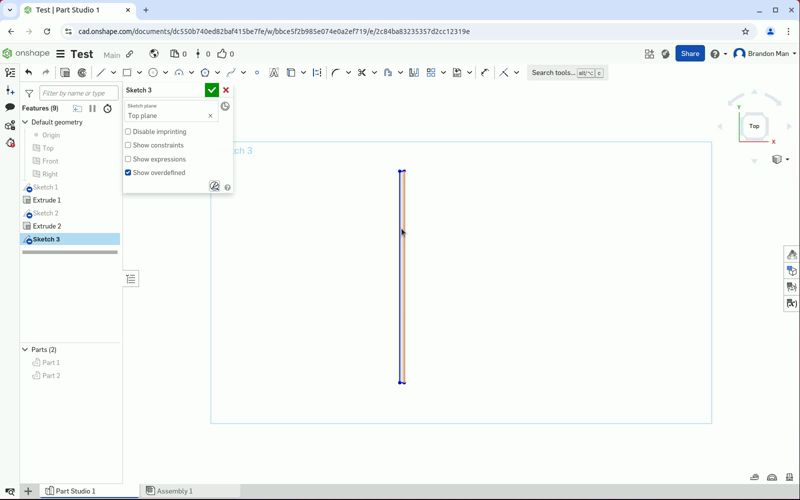
scroll(6)
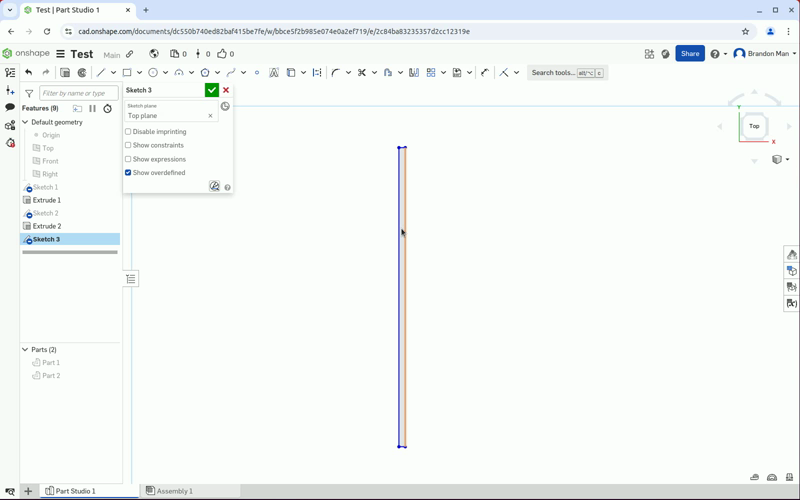
scroll(6)
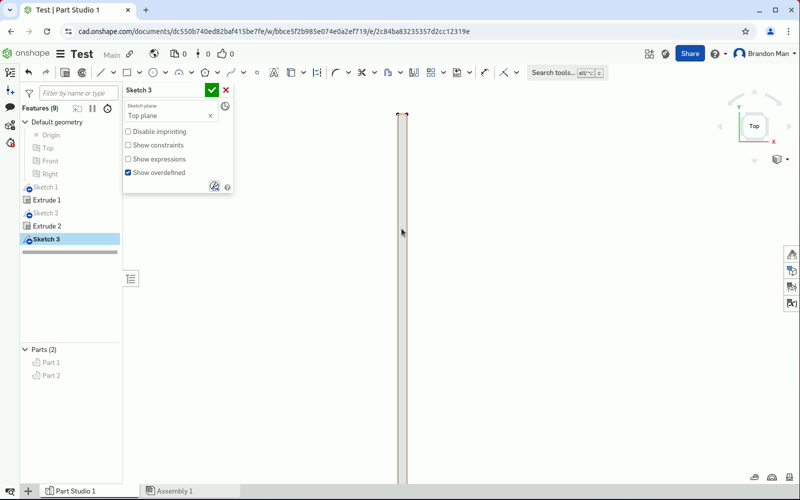
scroll(6)
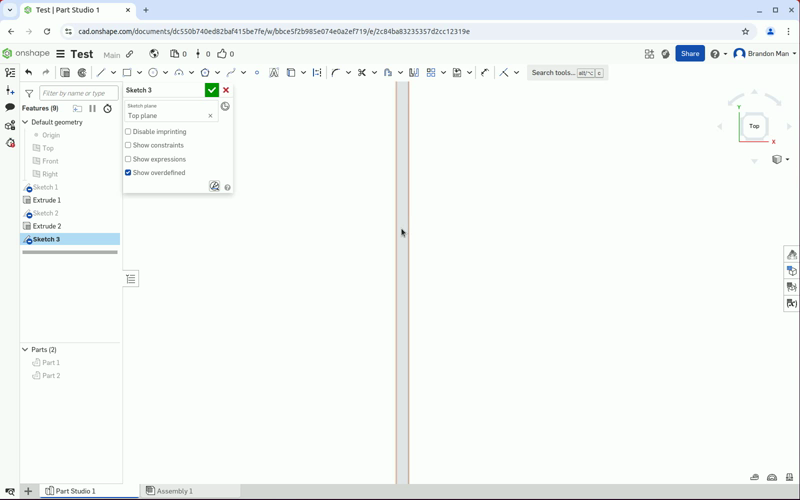
scroll(6)
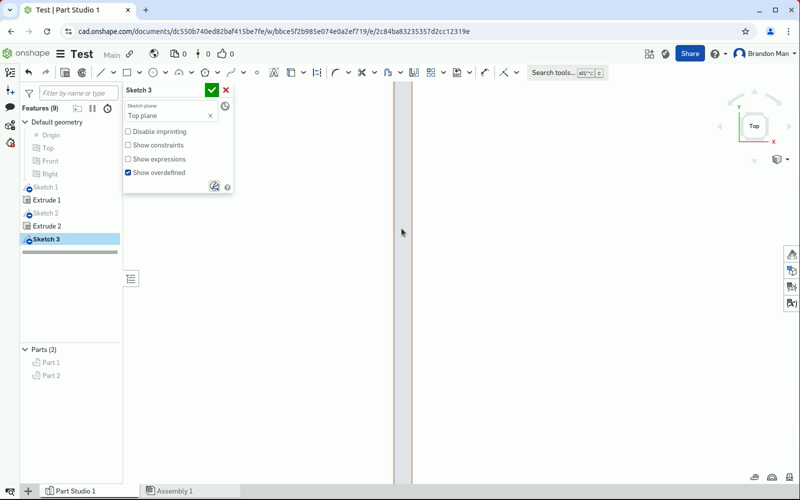
scroll(6)
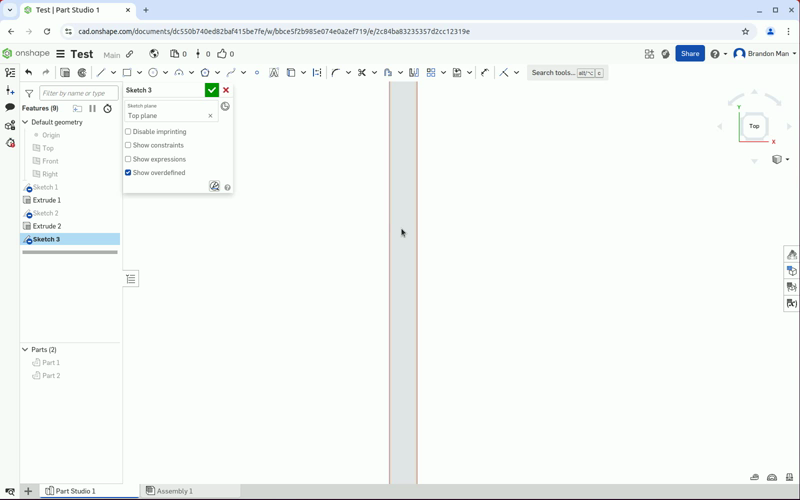
scroll(6)
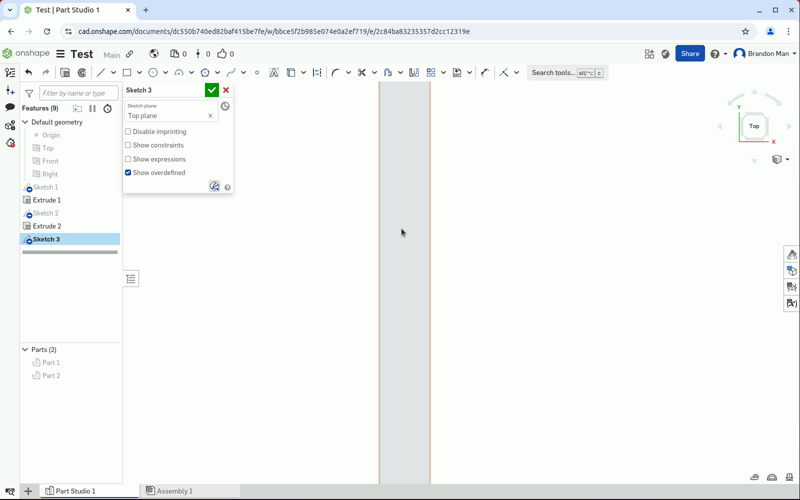
click(401, 228)
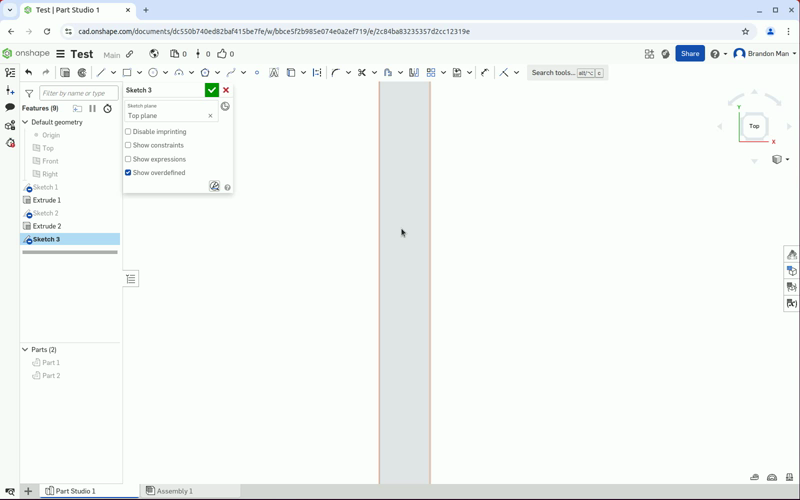
scroll(-6)
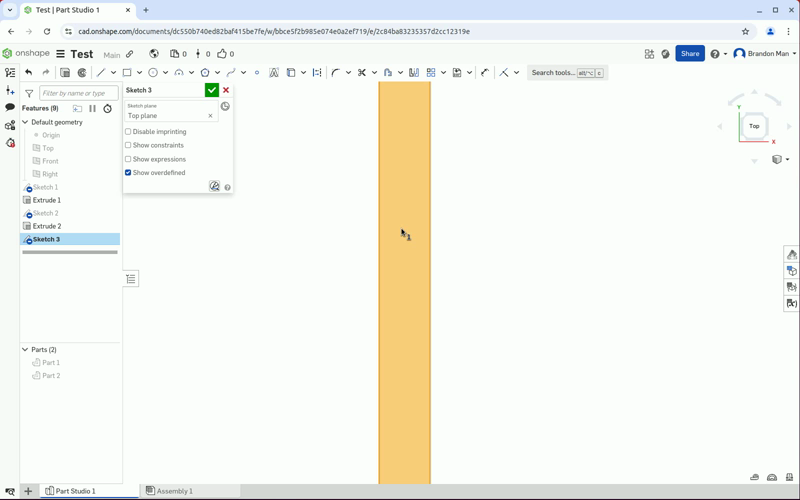
scroll(-6)
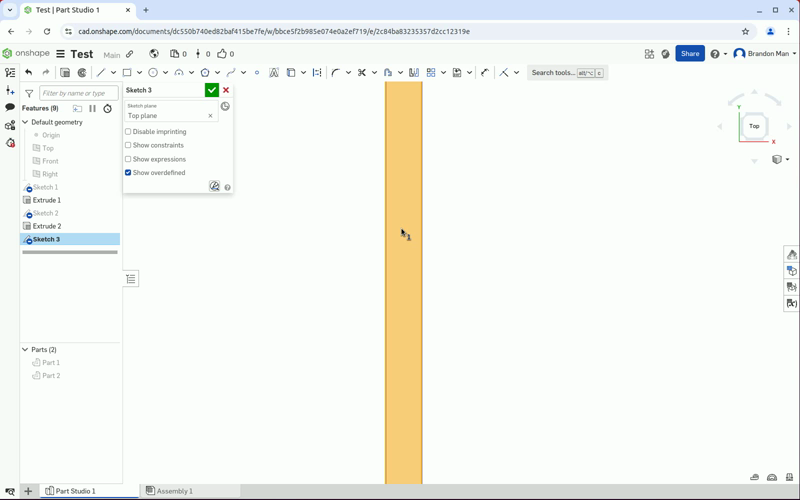
scroll(-6)
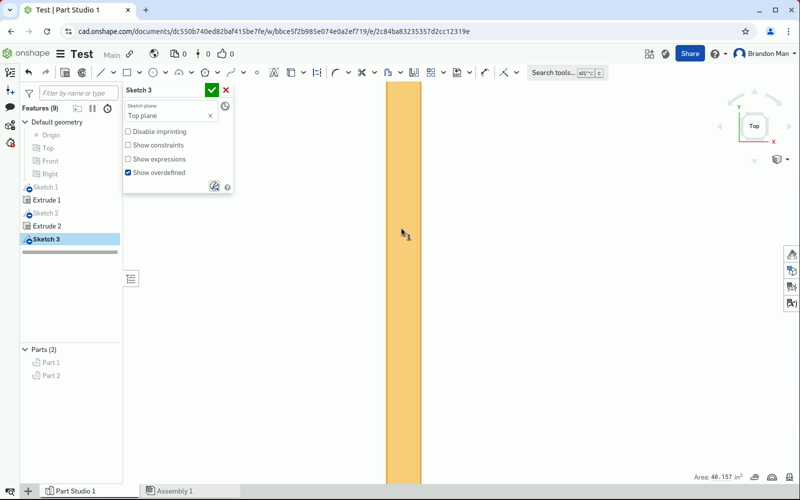
scroll(-6)
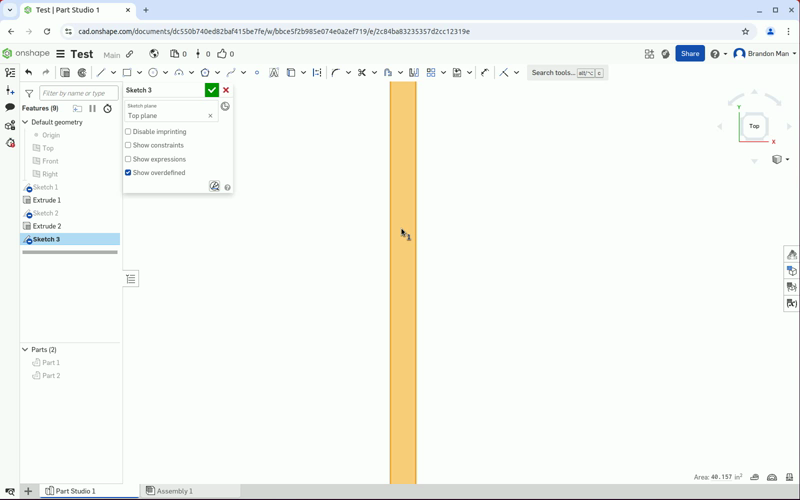
scroll(-6)
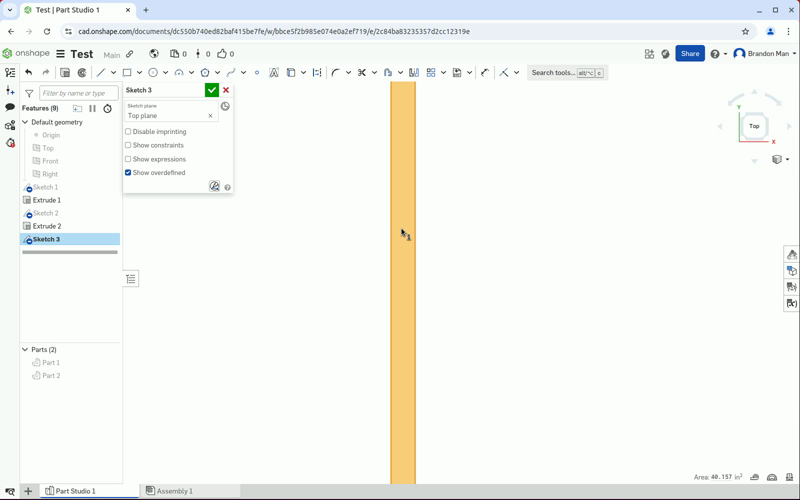
scroll(-6)
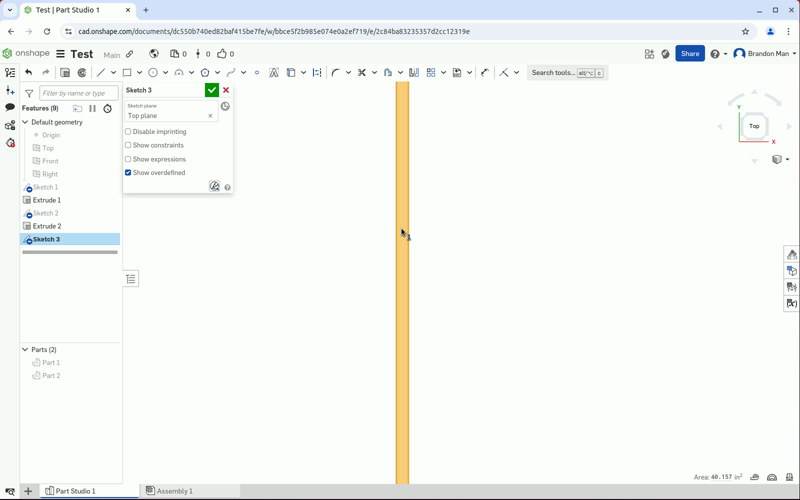
scroll(-6)
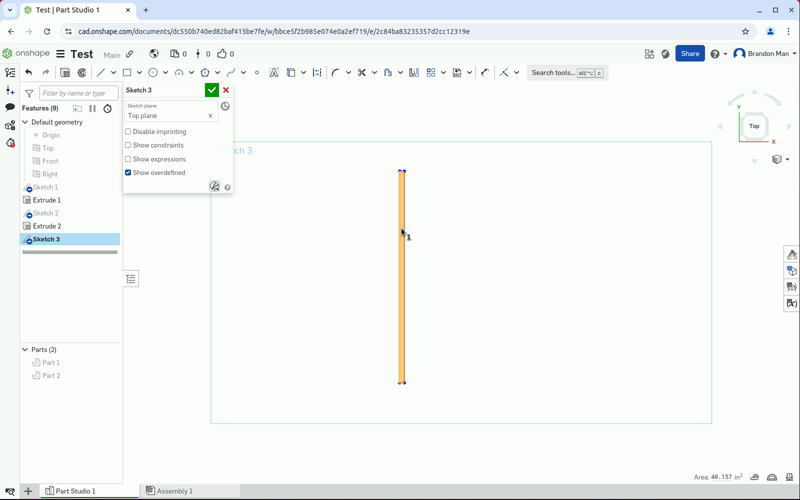
mouse_move(73, 352)
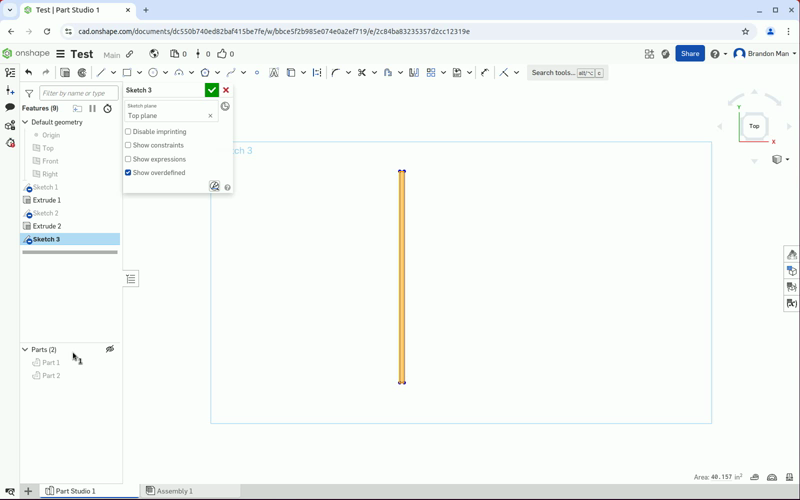
key(shift+y)
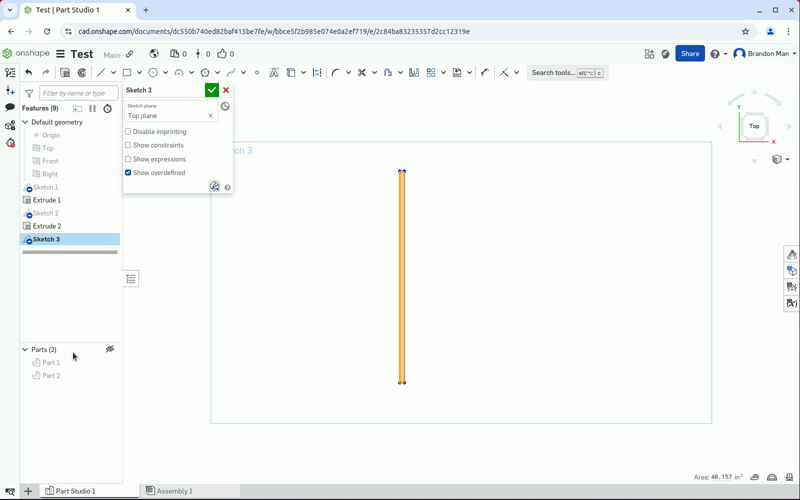
key(shift+e)
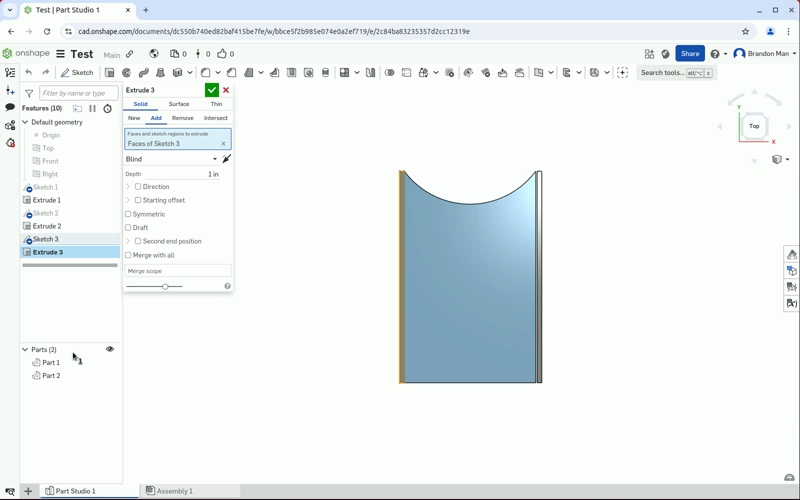
mouse_move(143, 106)
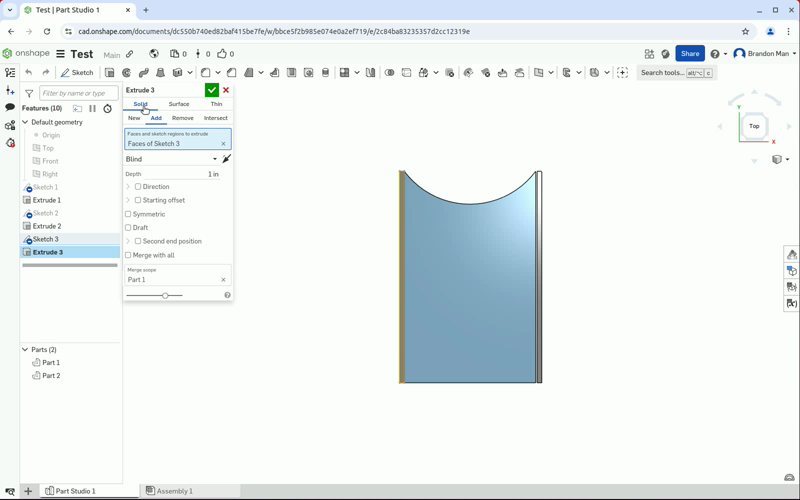
click(143, 106)
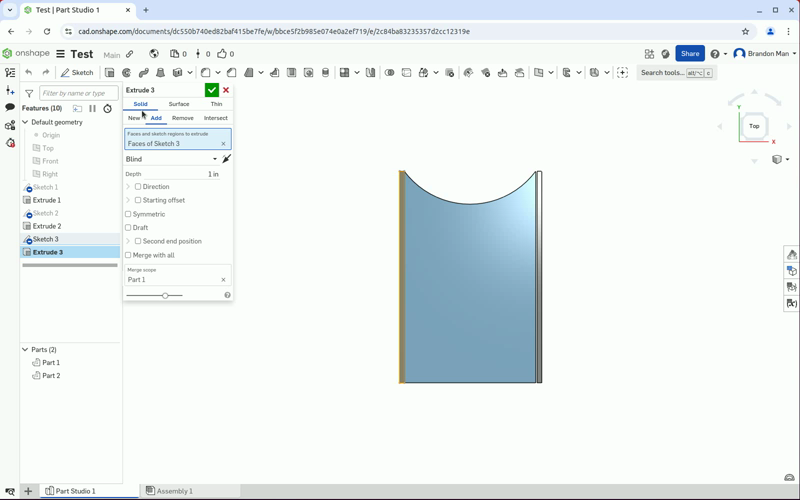
mouse_move(137, 120)
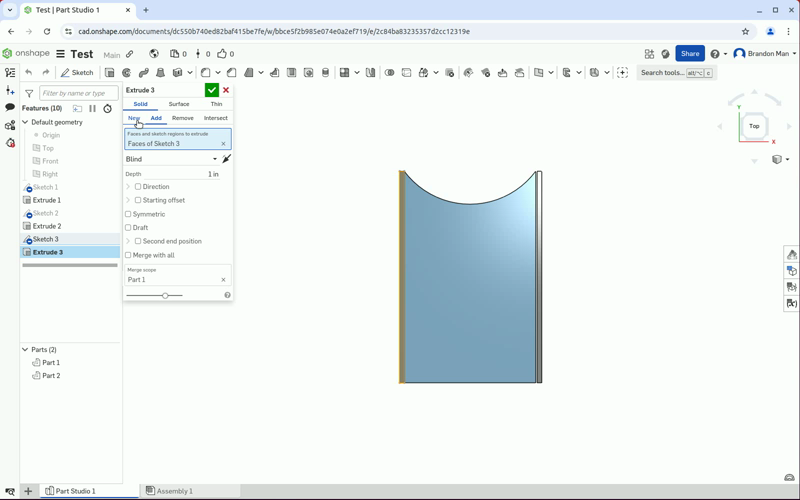
click(137, 120)
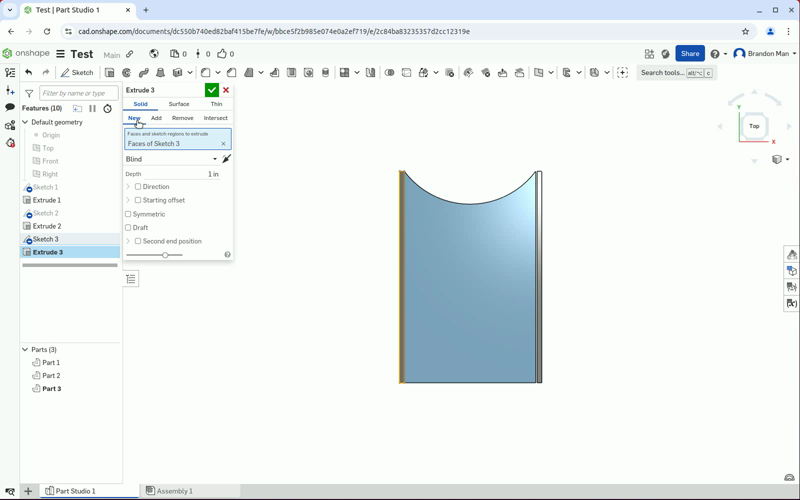
key(tab, 4)
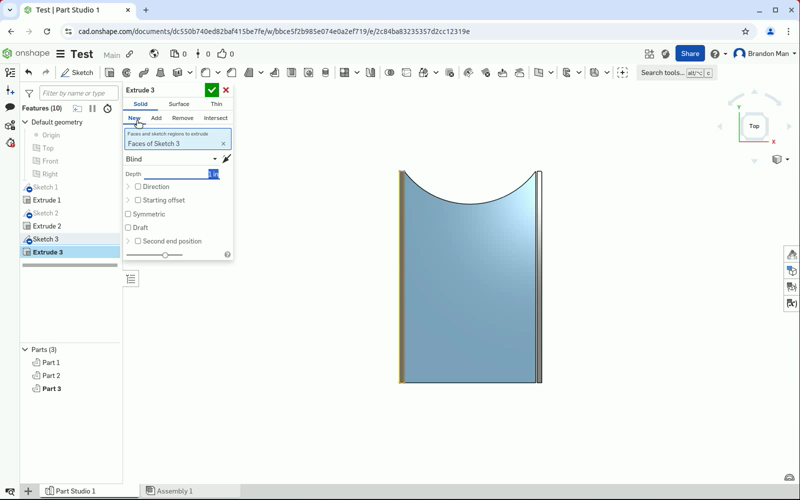
text(7.221)
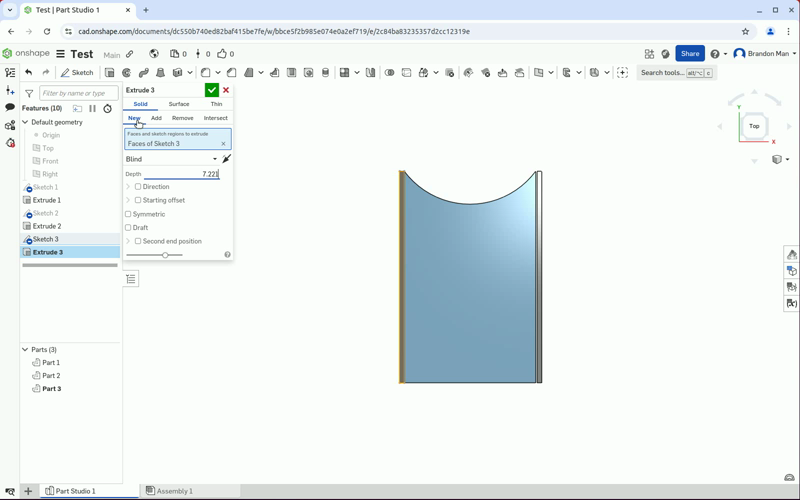
key(enter)
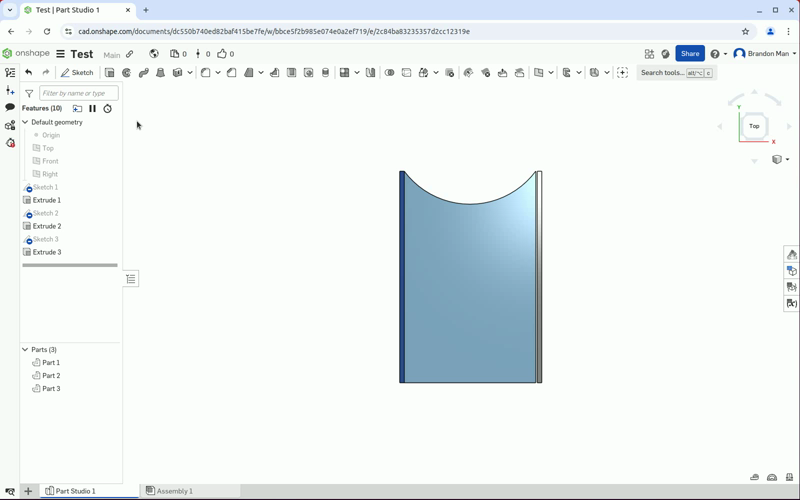
key(shift+h)
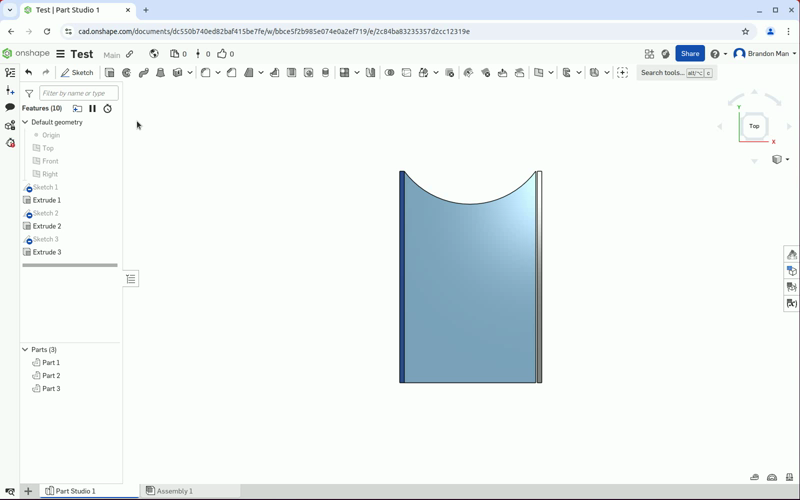
key(shift+h)
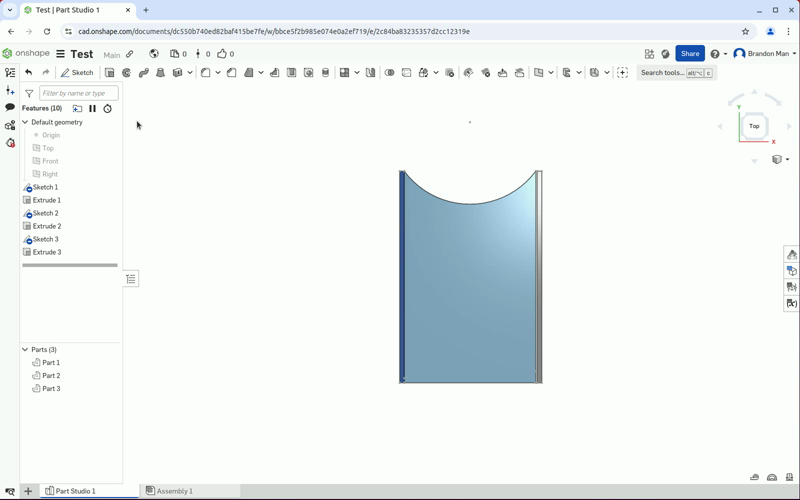
key(shift+7)
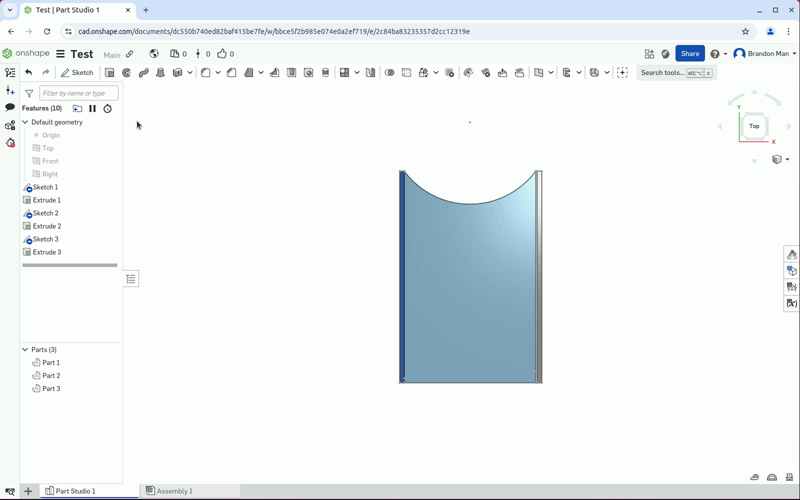
key(up, 3)
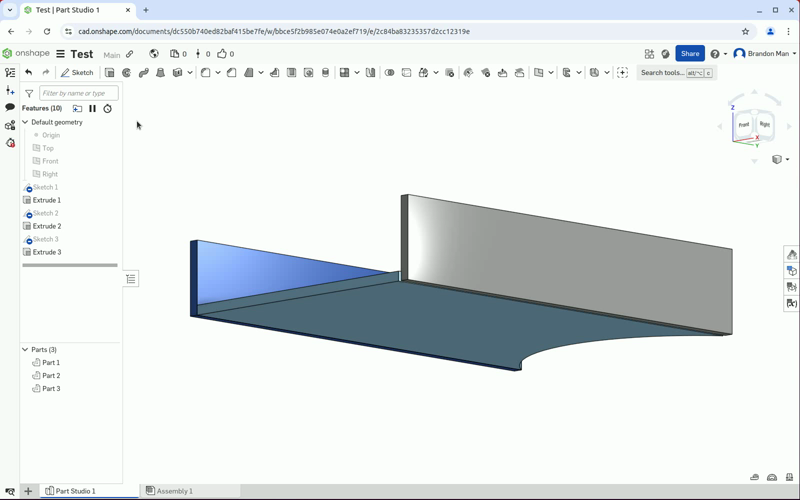
key(left, 3)
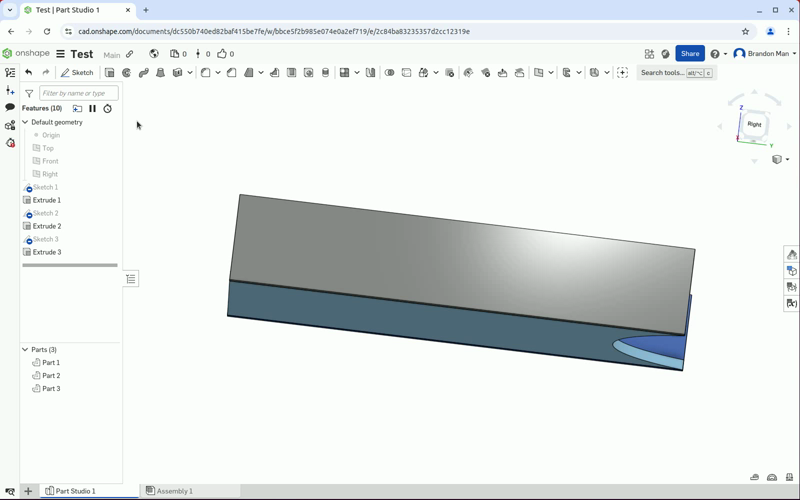
key(right, 3)
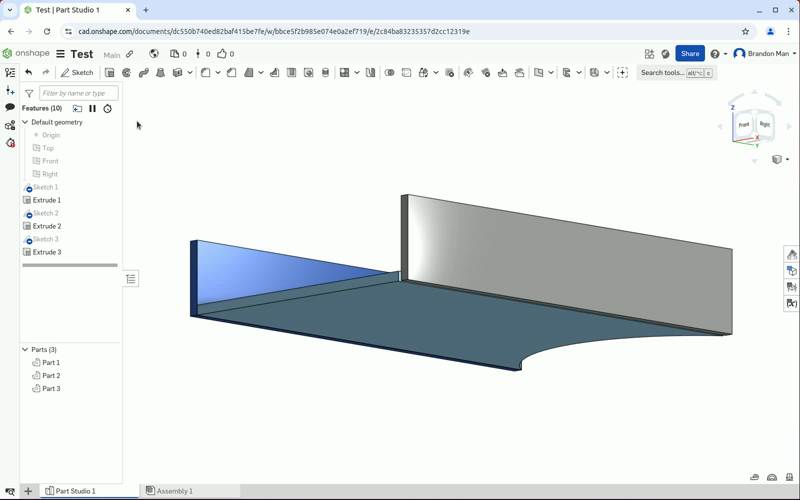
key(down, 3)
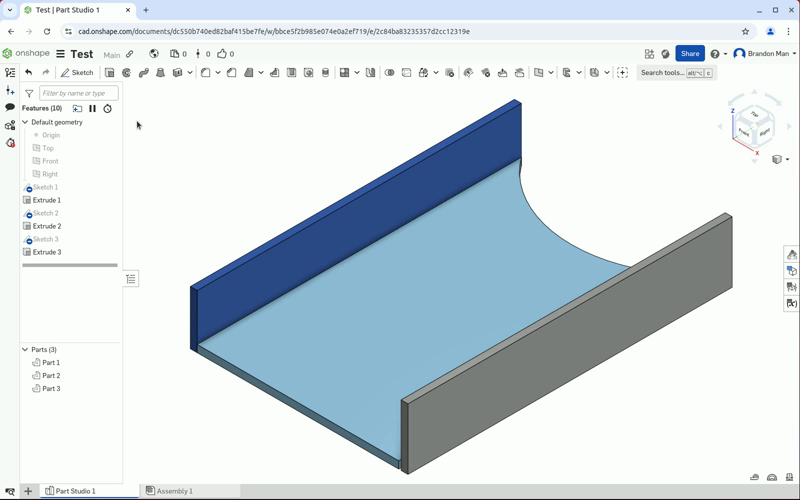
mouse_move(73, 189)
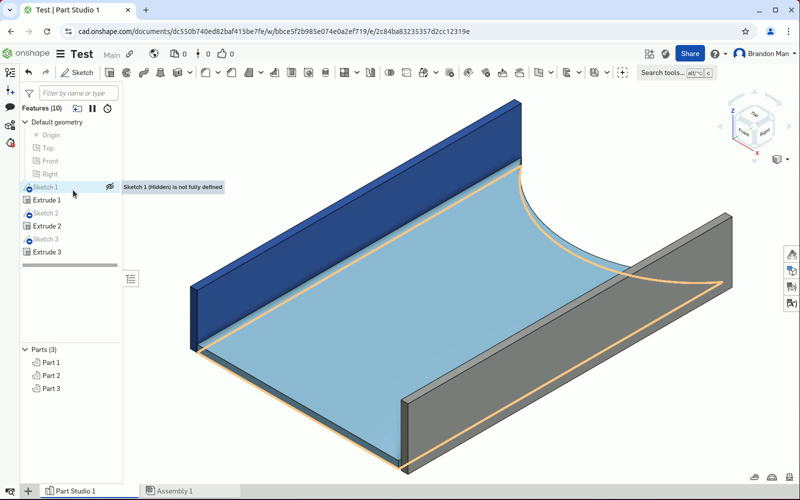
click(73, 189)